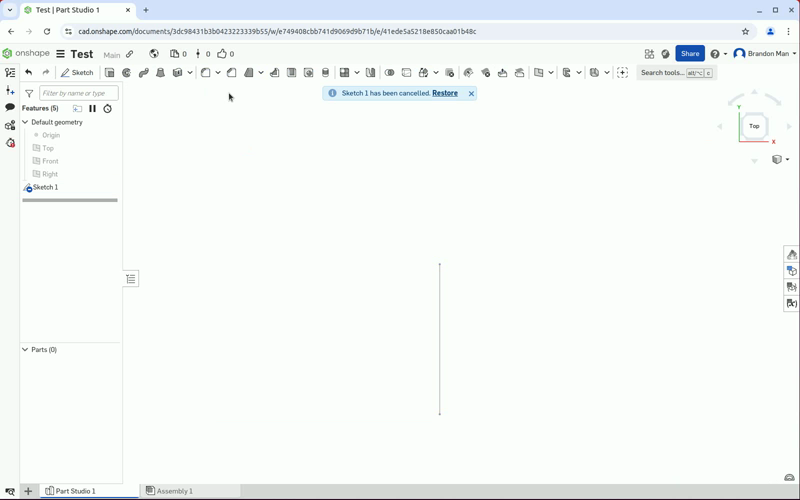
key(shift+h)
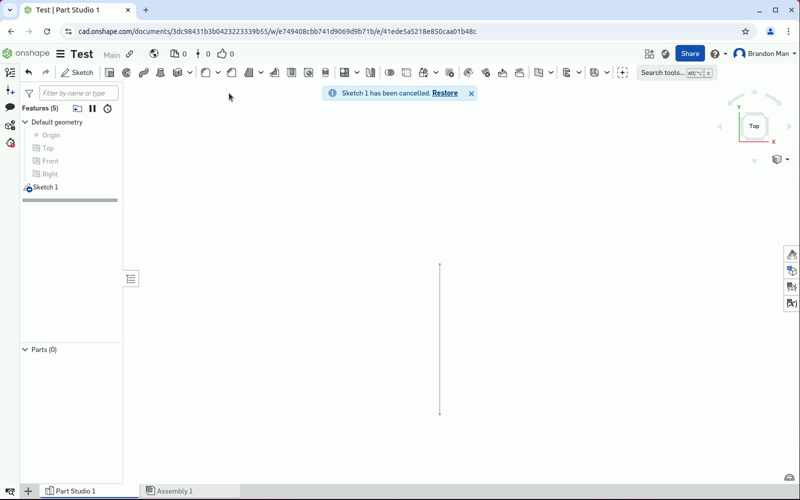
key(shift+s)
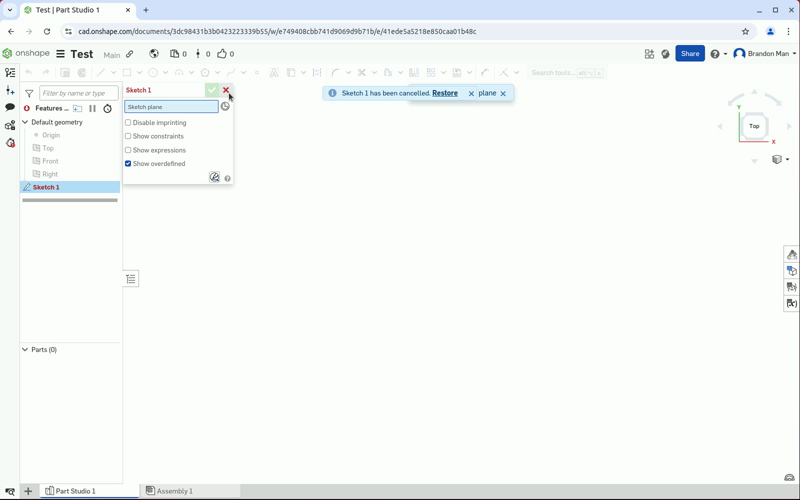
mouse_move(73, 150)
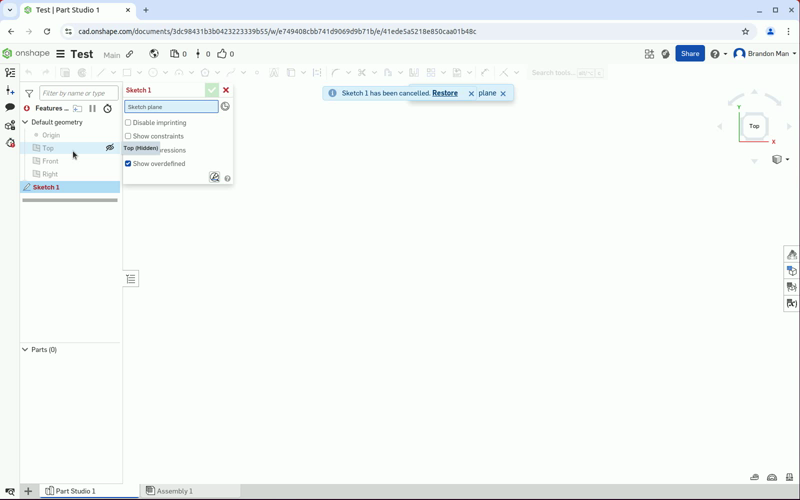
click(73, 150)
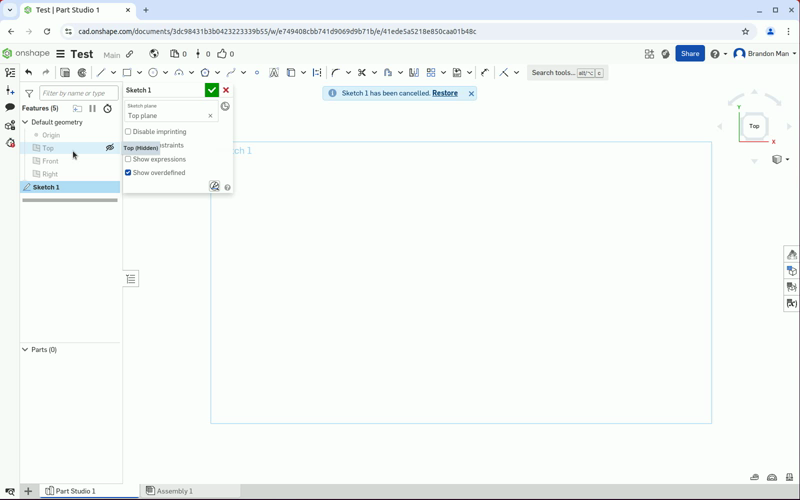
mouse_move(73, 352)
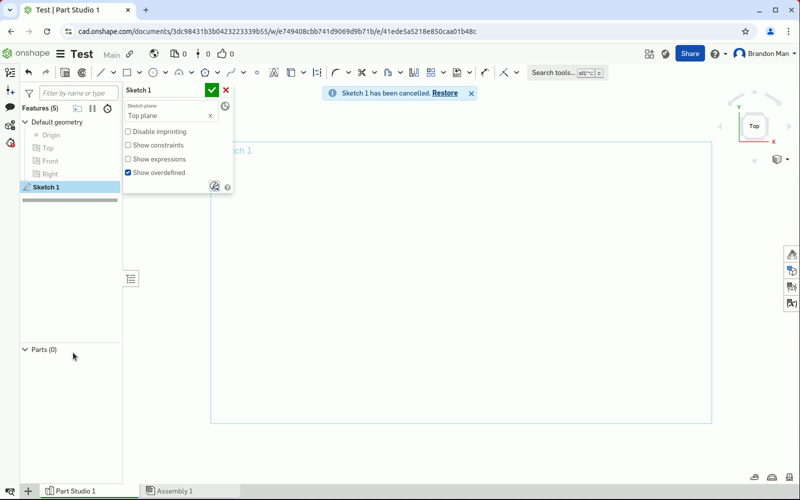
key(y)
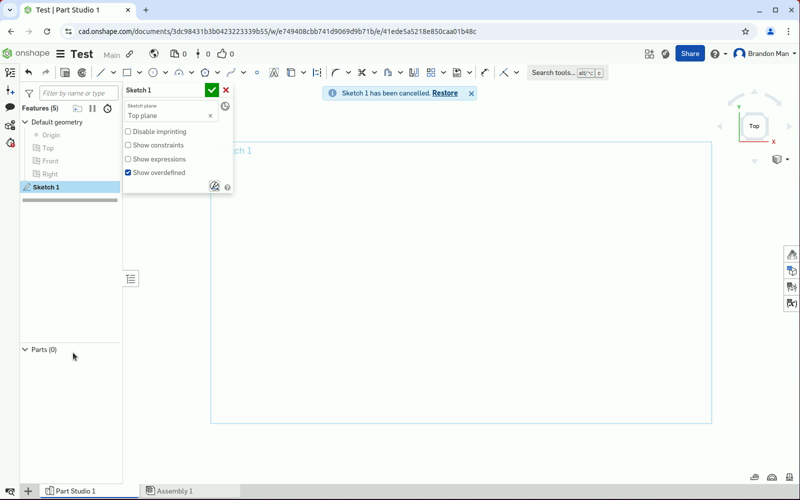
key(l)
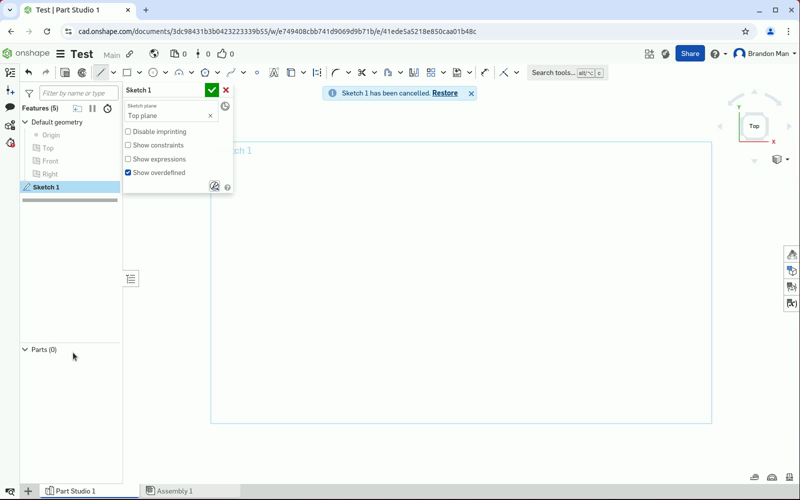
key_down(shift)
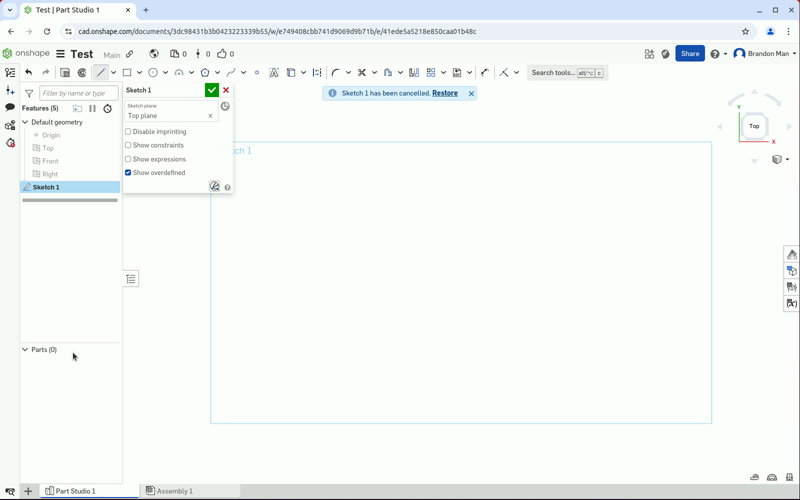
mouse_move(404, 395)
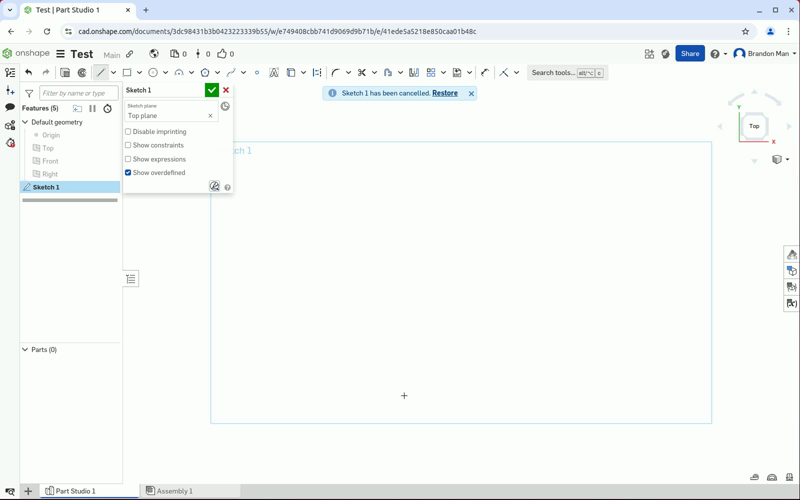
click(404, 395)
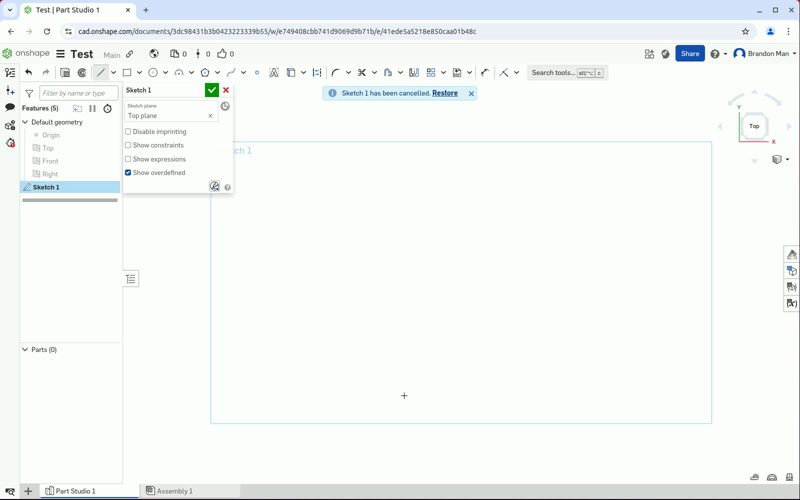
key_up(shift)
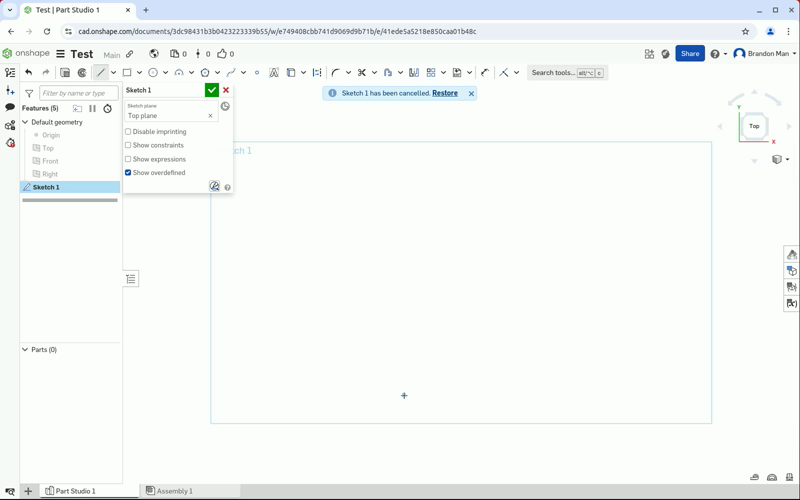
key_down(shift)
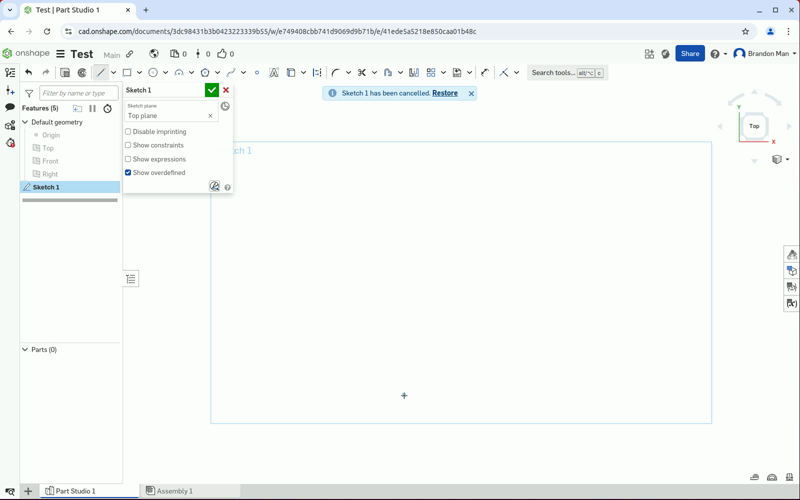
mouse_move(517, 395)
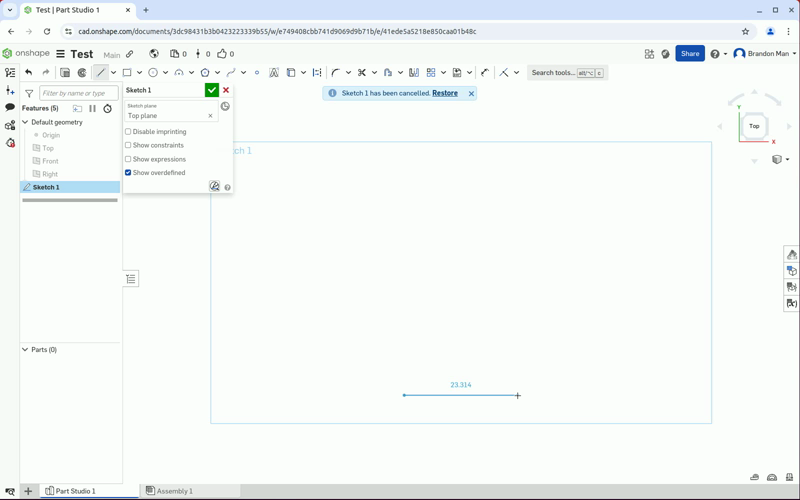
click(517, 395)
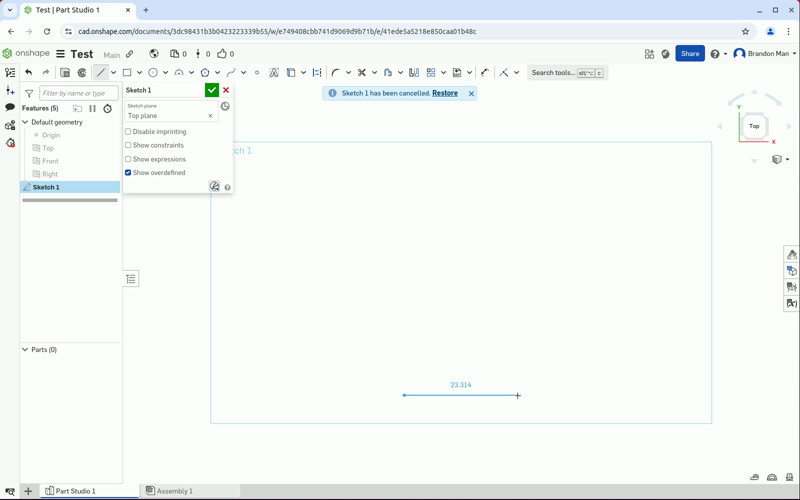
key_up(shift)
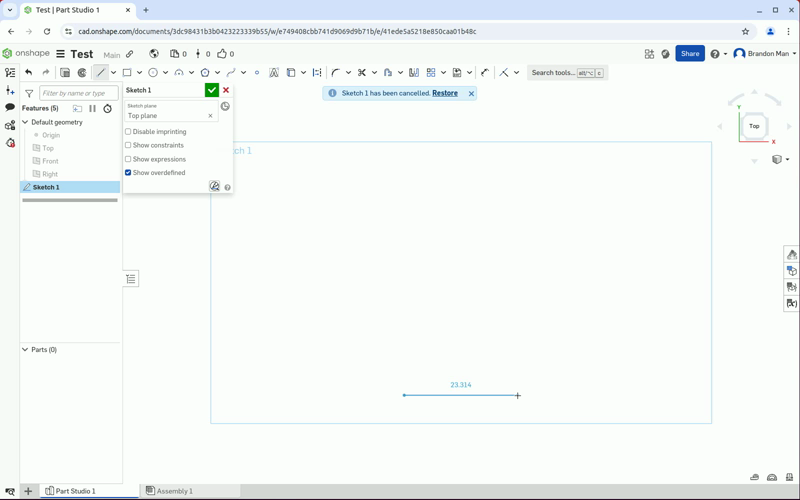
key_down(shift)
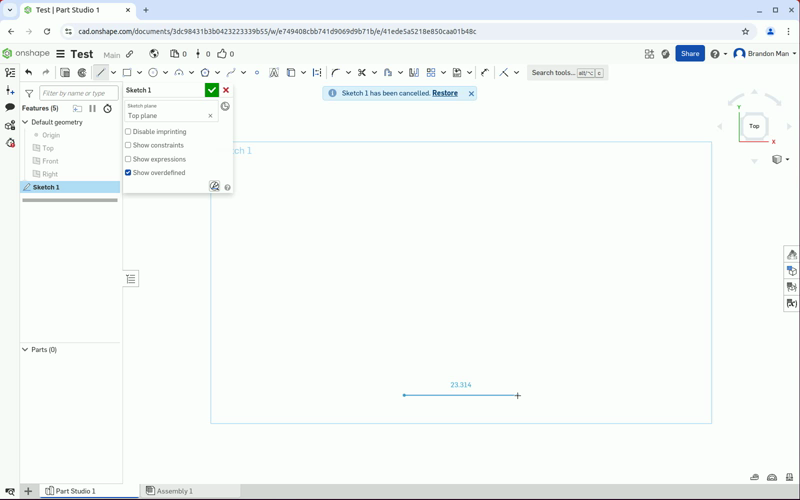
mouse_move(517, 171)
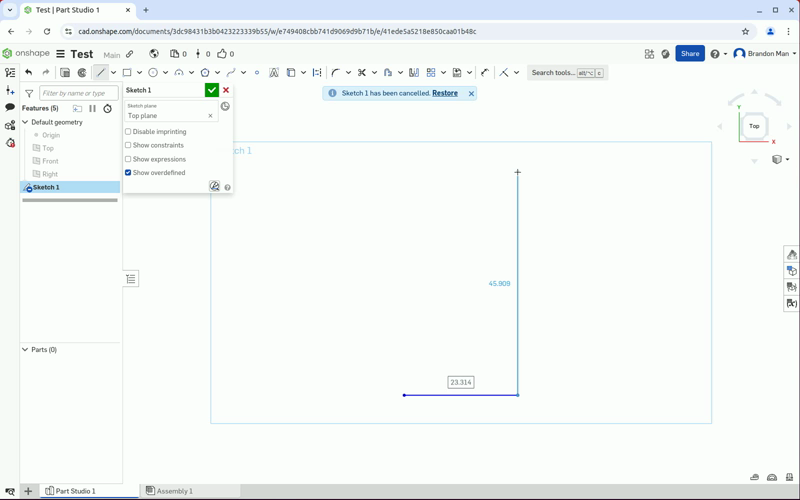
click(517, 171)
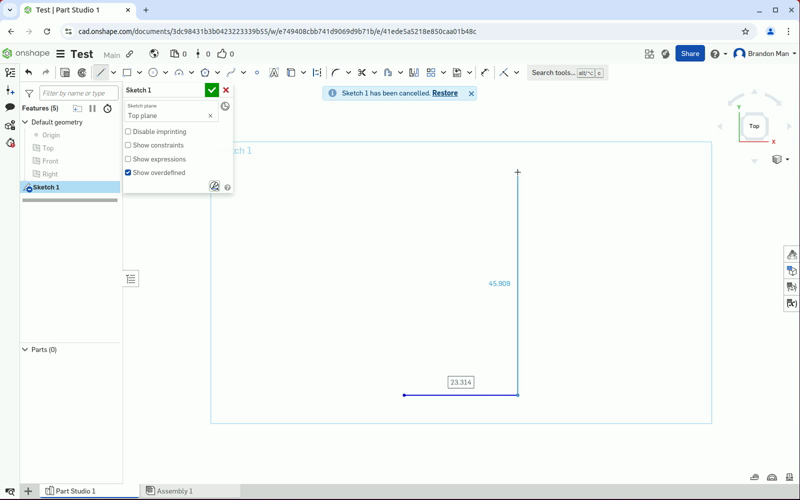
key_up(shift)
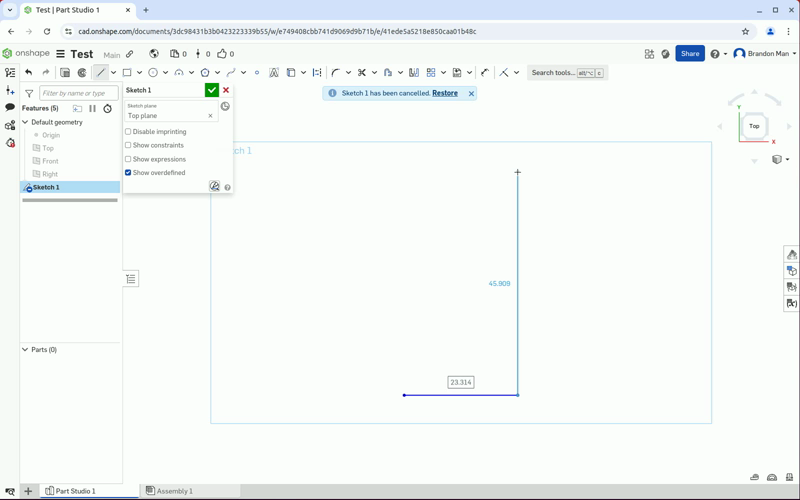
key_down(shift)
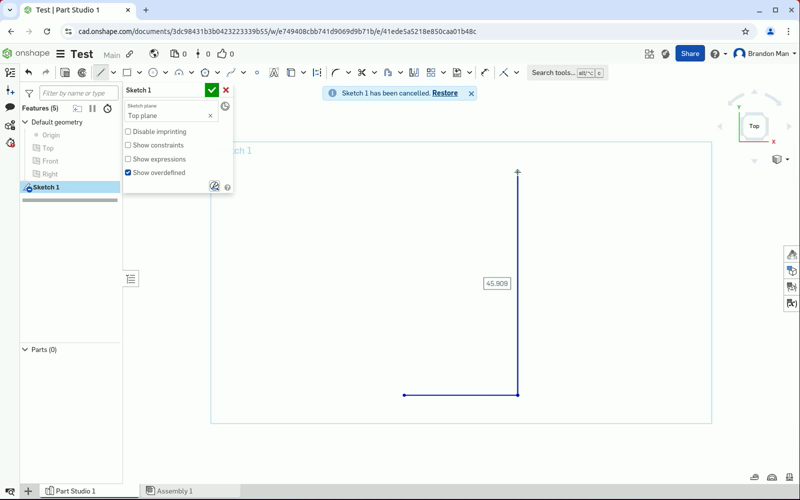
mouse_move(404, 171)
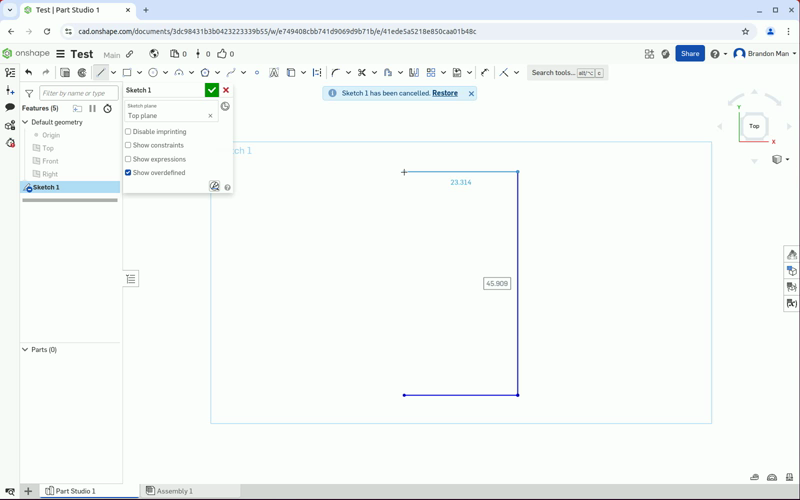
click(404, 171)
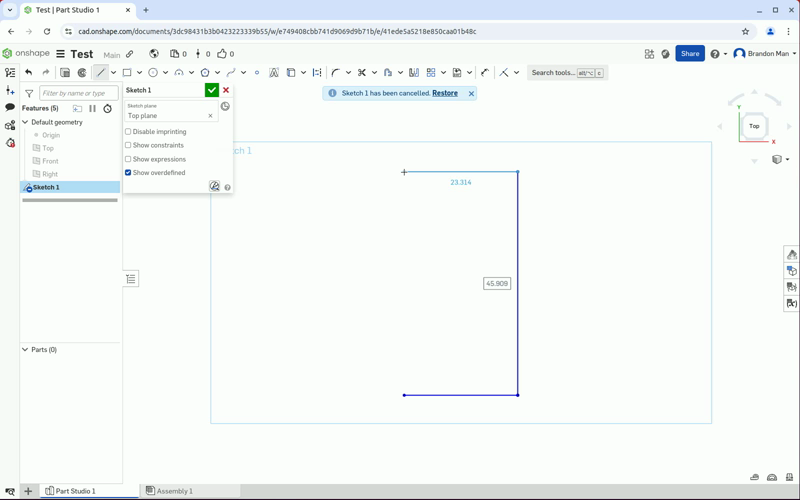
key_up(shift)
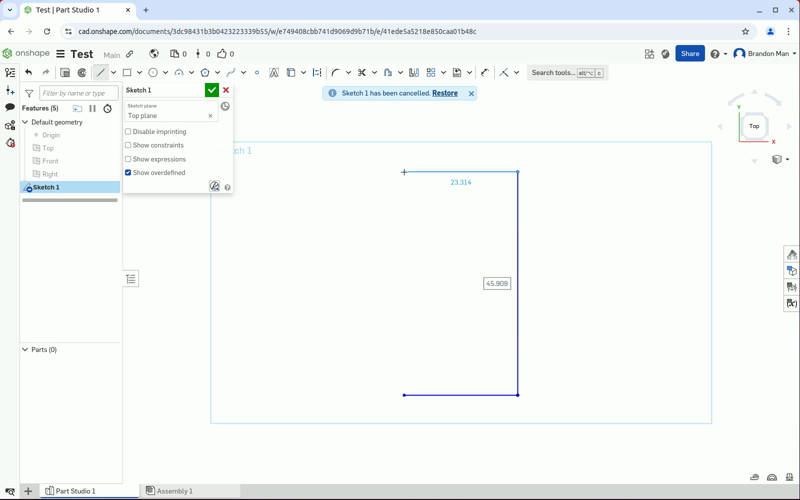
key_down(shift)
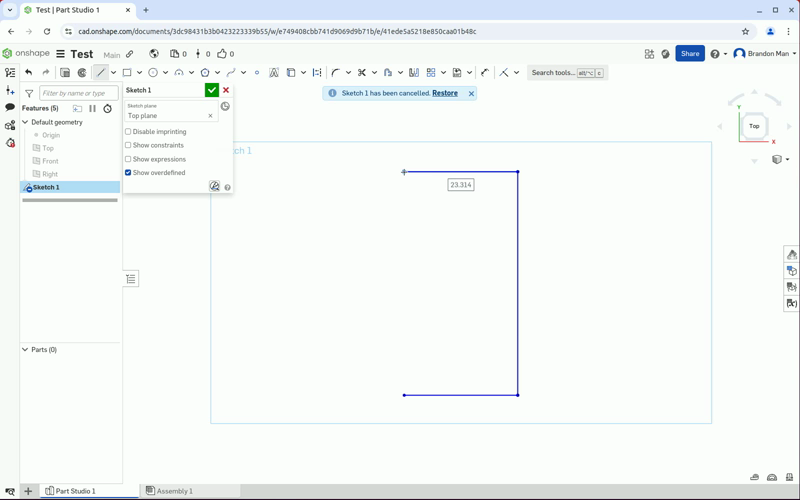
mouse_move(404, 395)
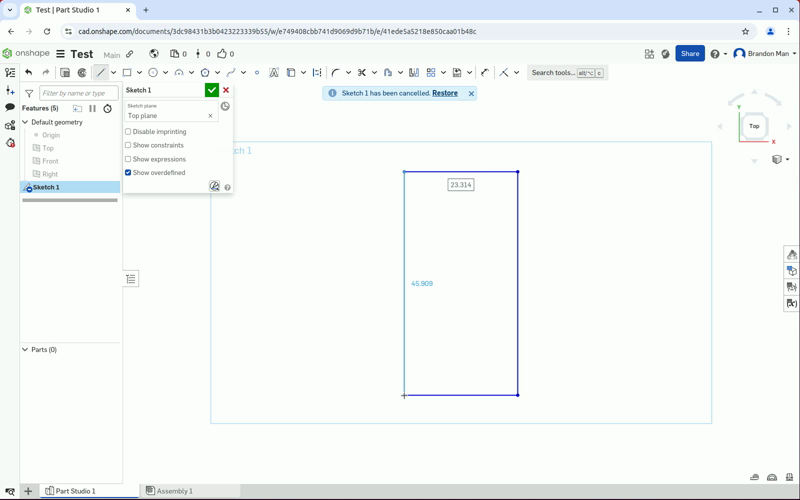
key_up(shift)
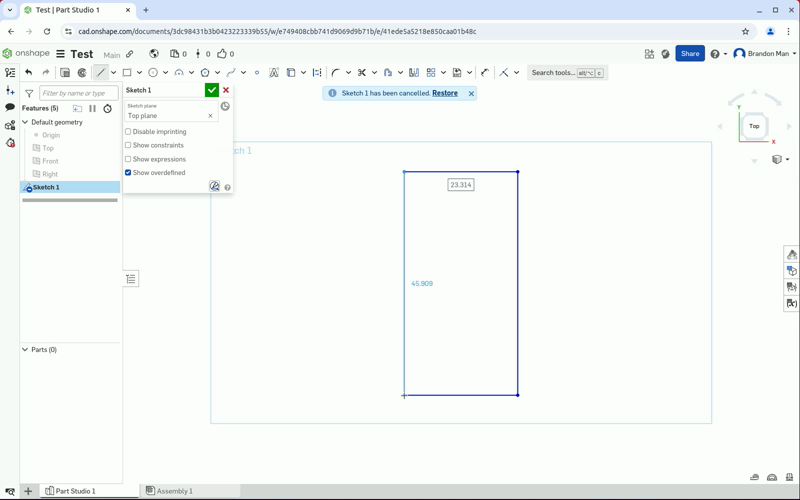
click(404, 395)
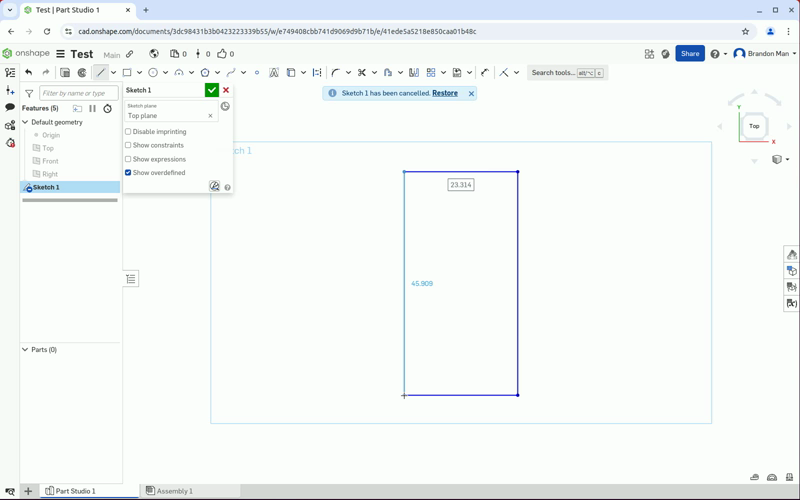
key(esc)
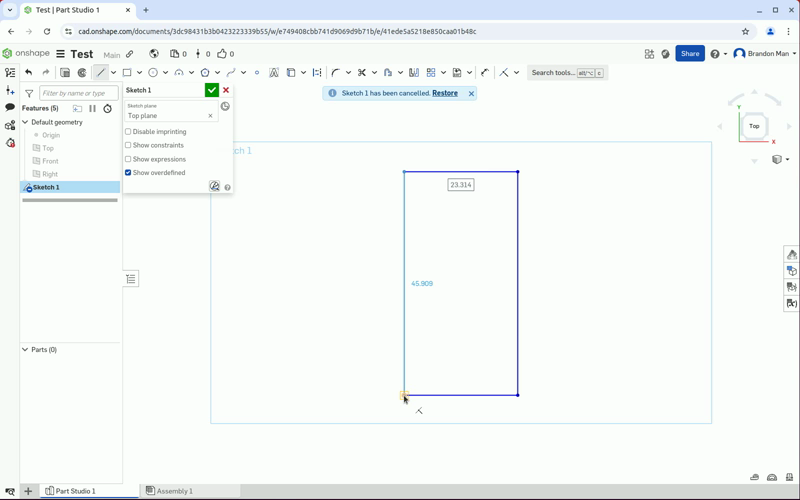
key(l)
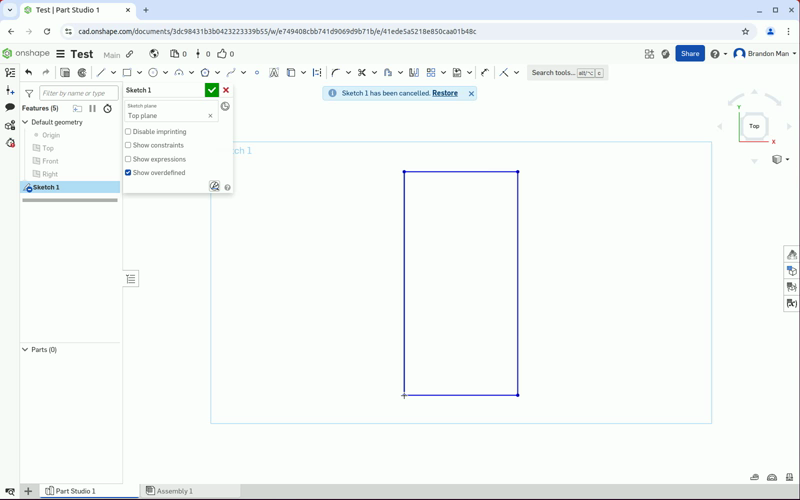
key_down(shift)
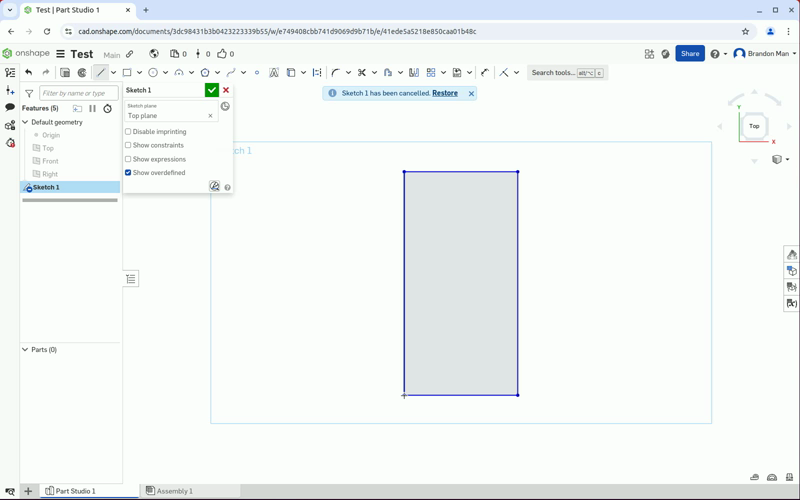
mouse_move(416, 383)
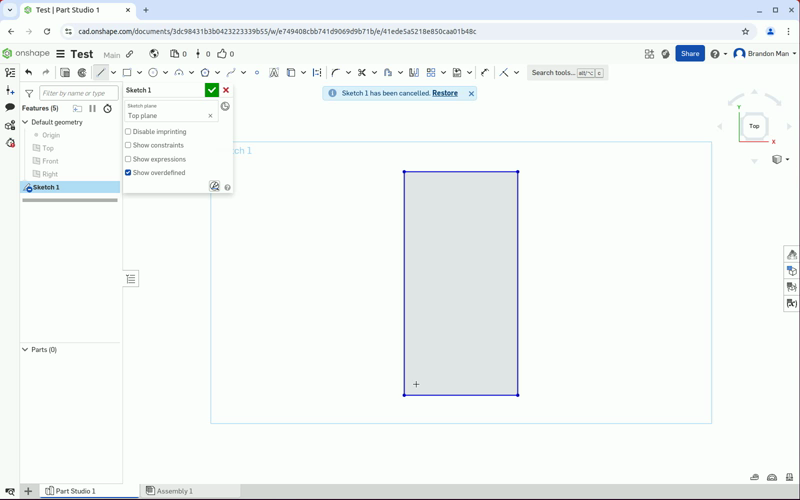
click(416, 383)
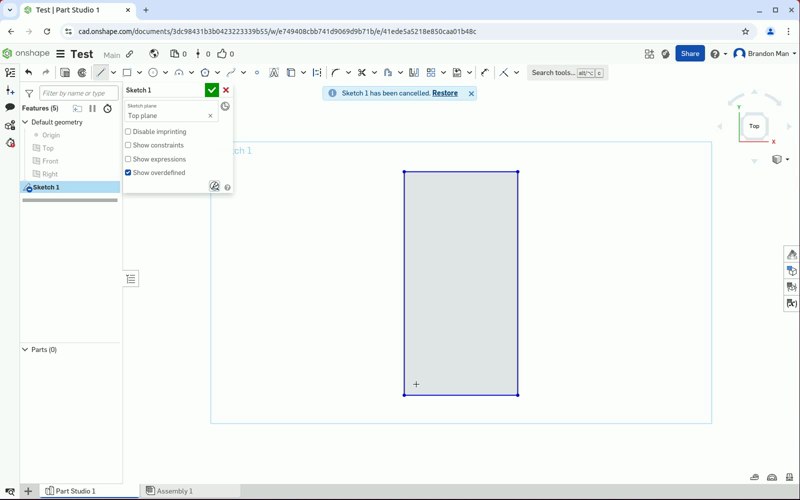
key_up(shift)
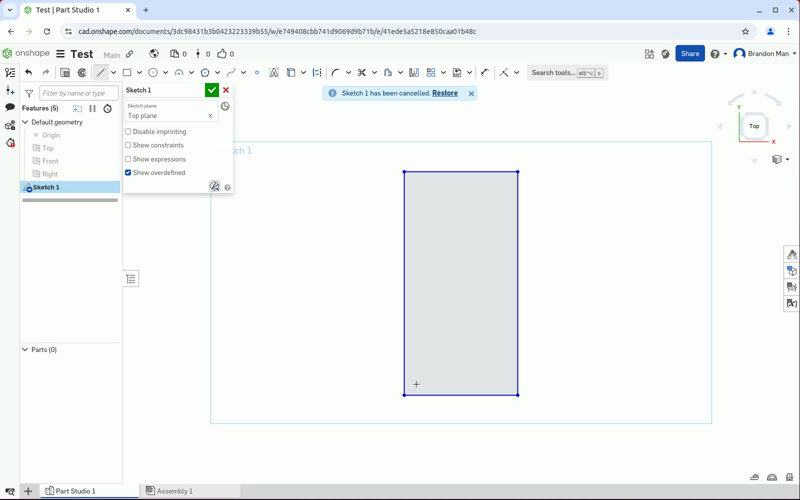
key_down(shift)
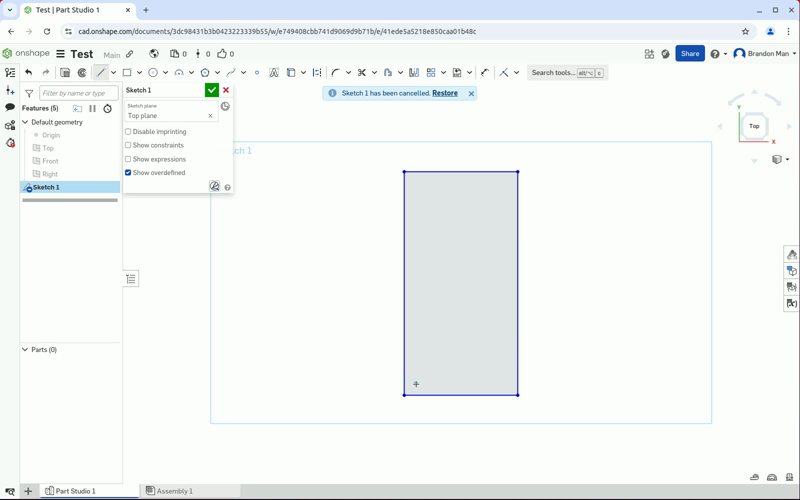
mouse_move(505, 383)
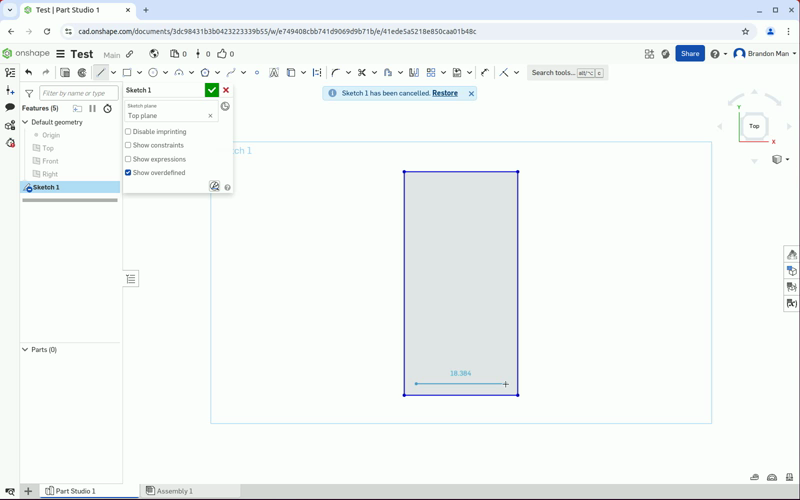
click(505, 383)
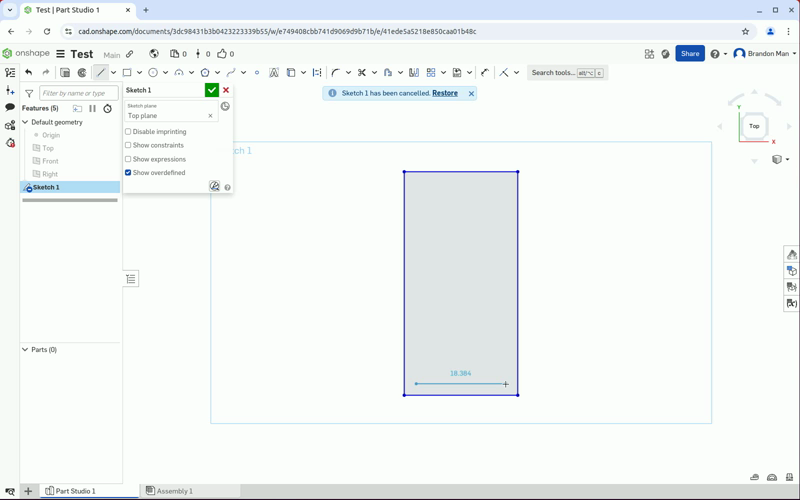
key_up(shift)
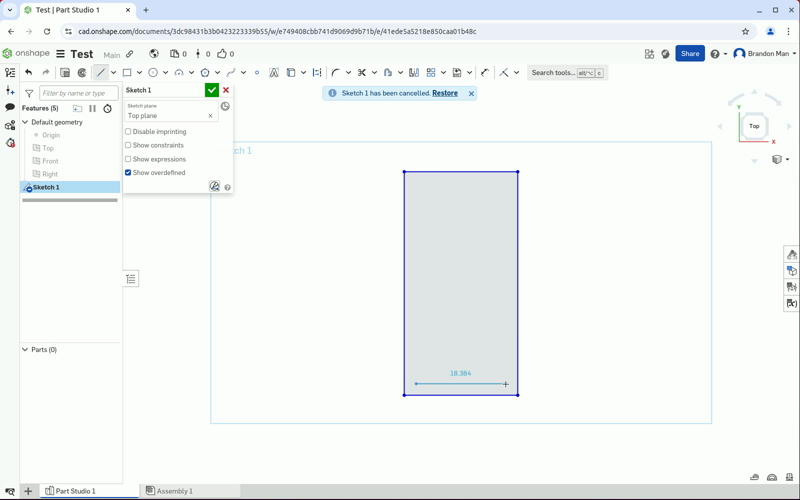
key_down(shift)
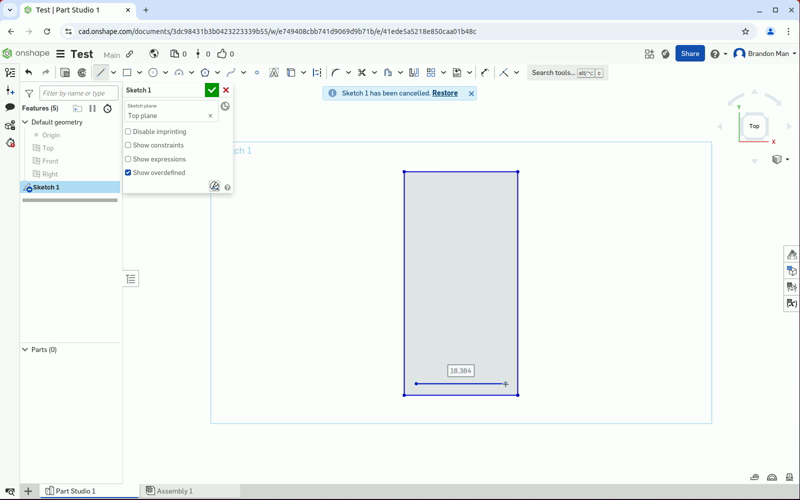
mouse_move(505, 284)
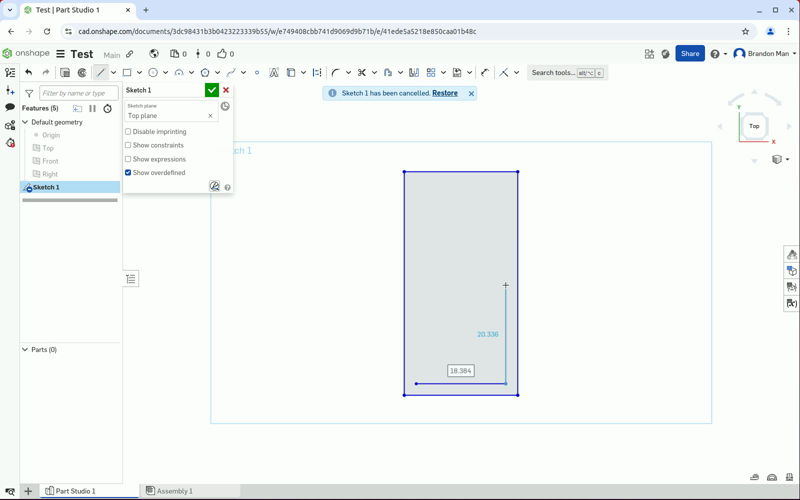
click(505, 284)
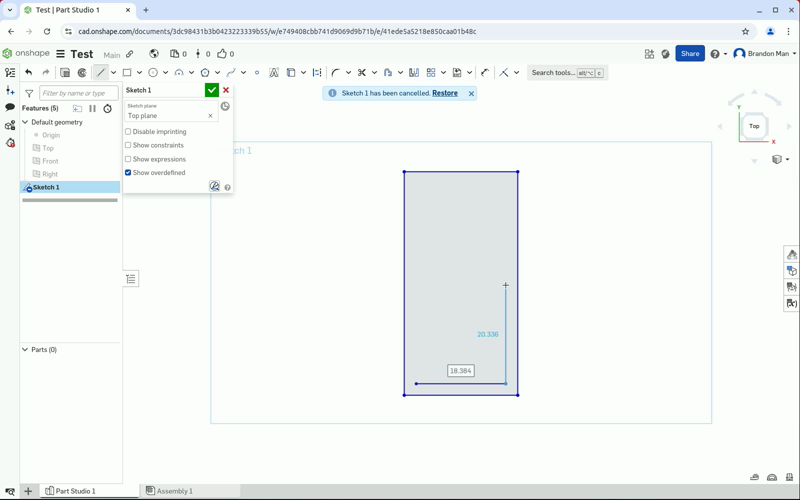
key_up(shift)
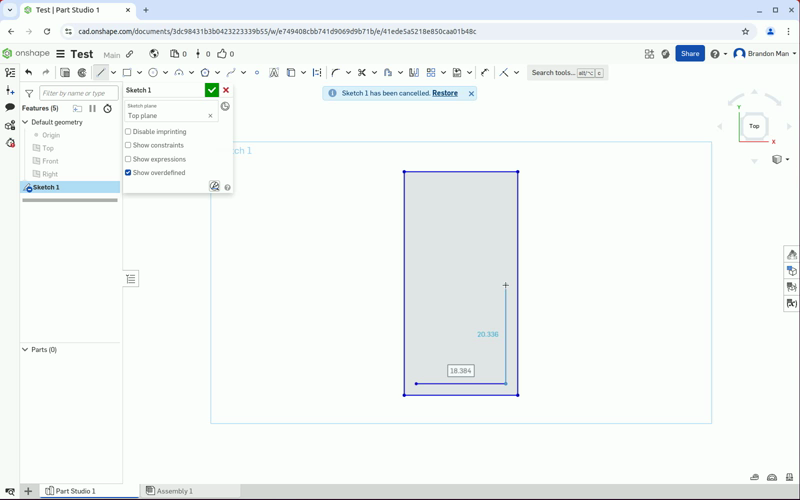
key_down(shift)
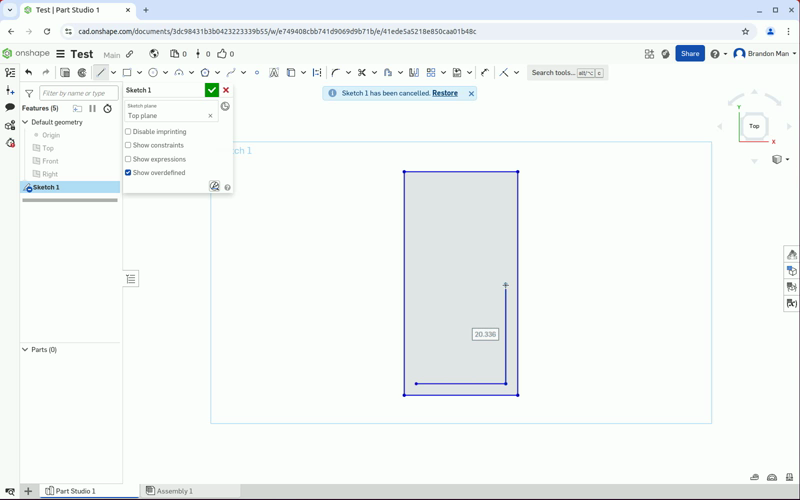
mouse_move(416, 284)
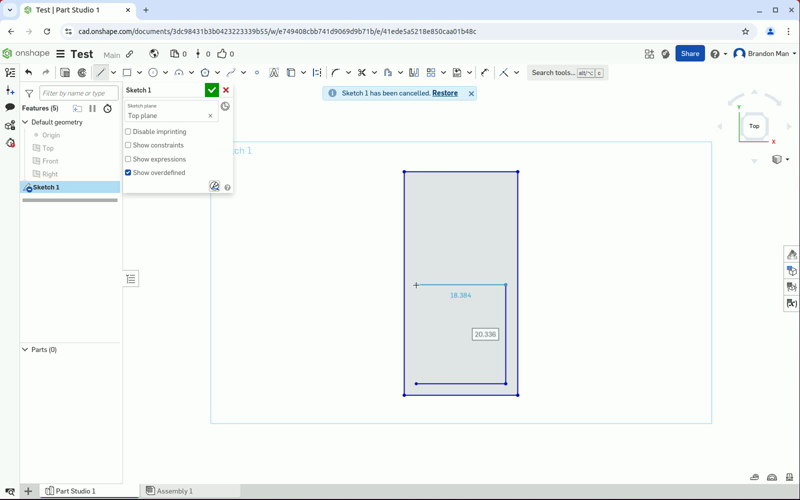
click(416, 284)
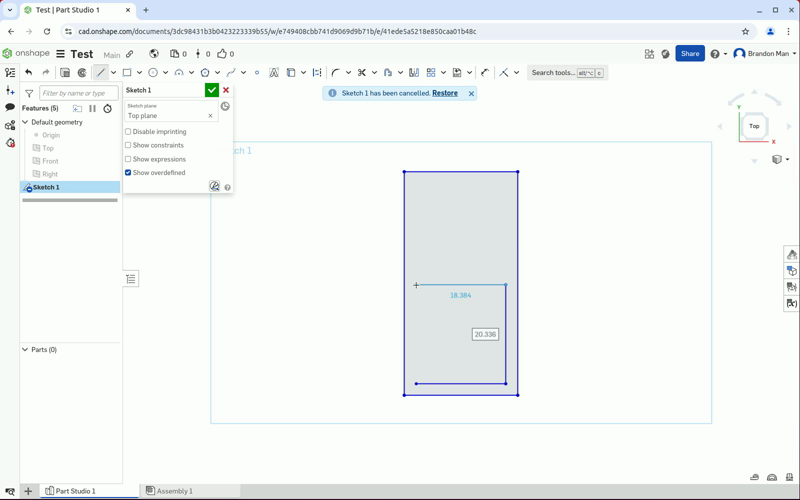
key_up(shift)
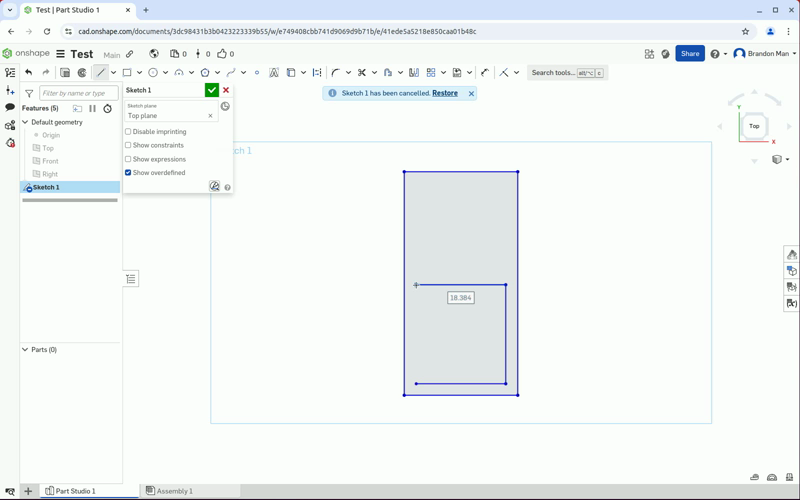
key_down(shift)
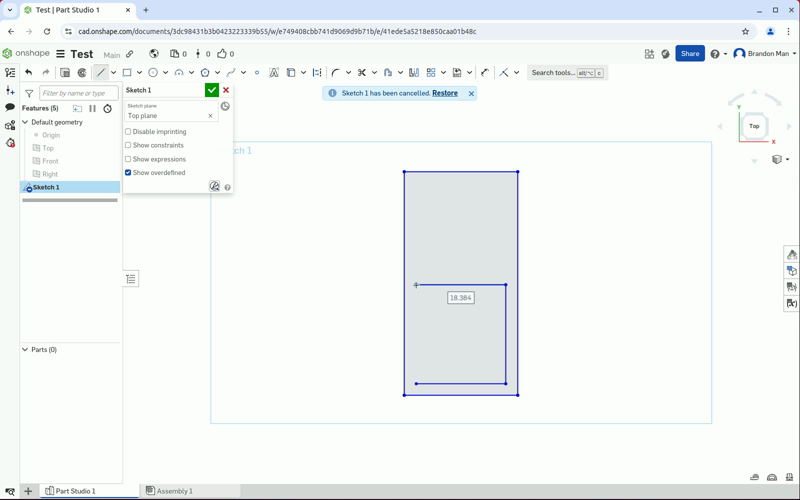
mouse_move(416, 383)
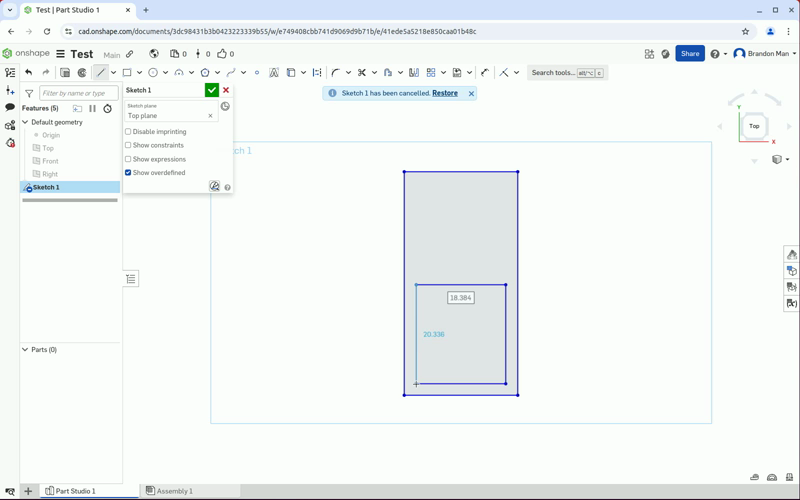
key_up(shift)
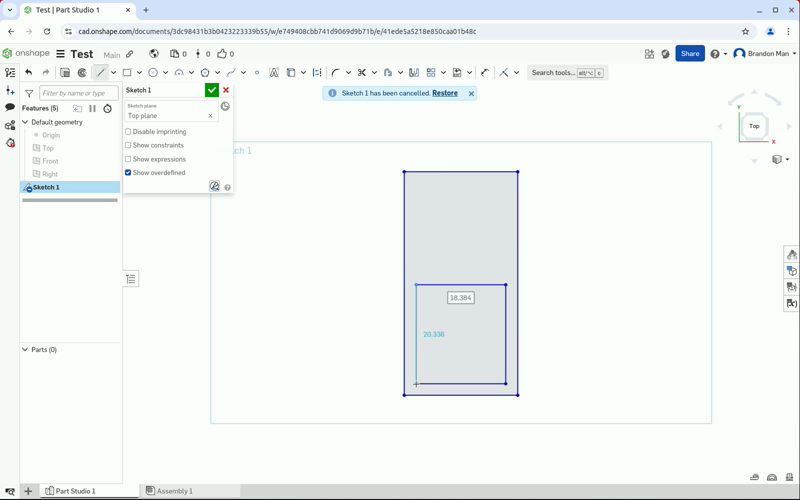
click(416, 383)
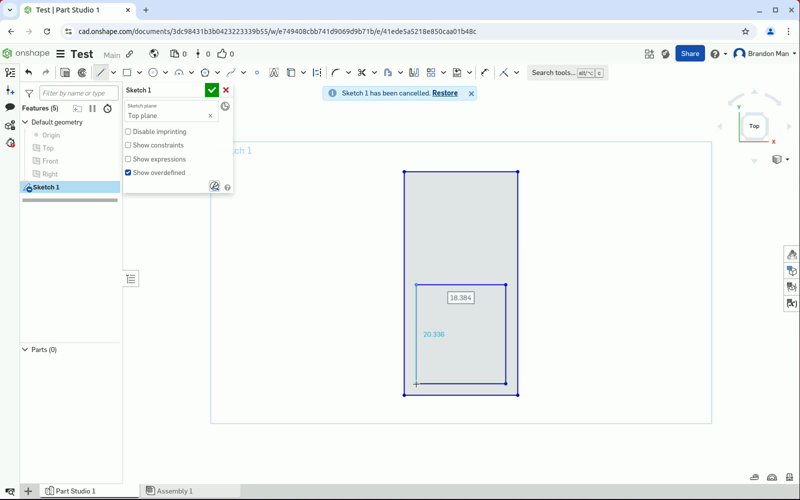
key(esc)
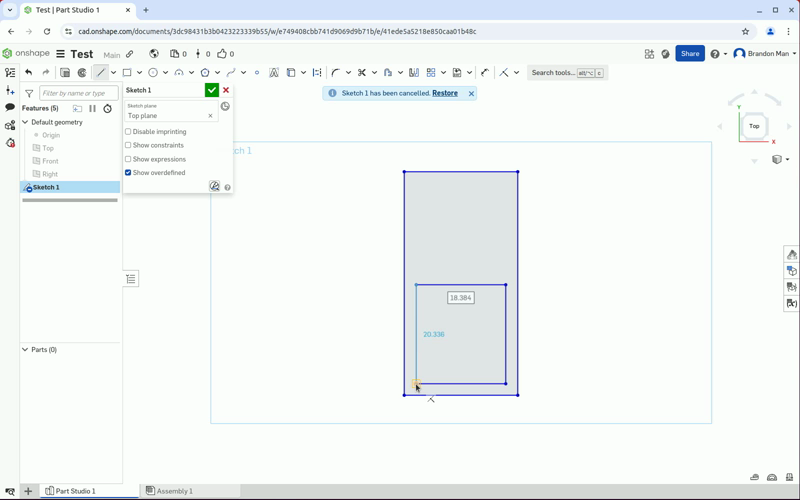
key(l)
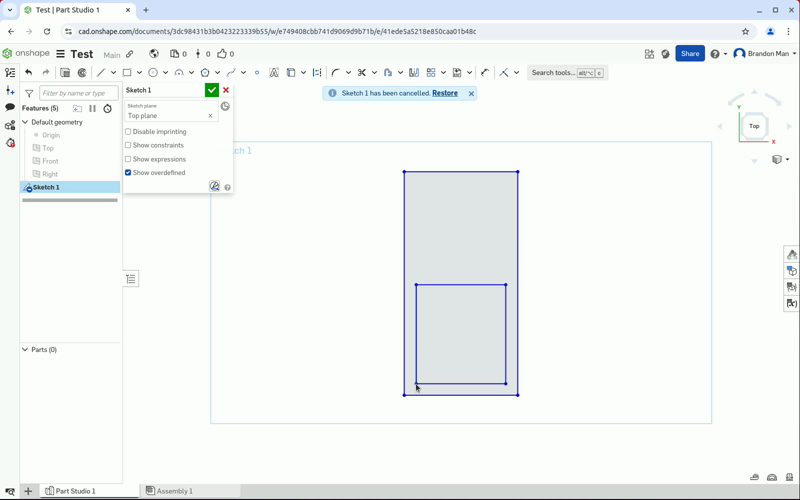
key_down(shift)
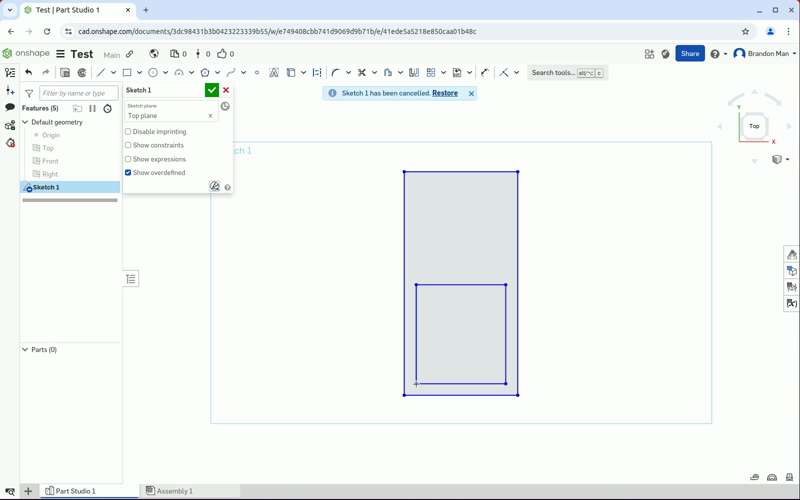
mouse_move(416, 273)
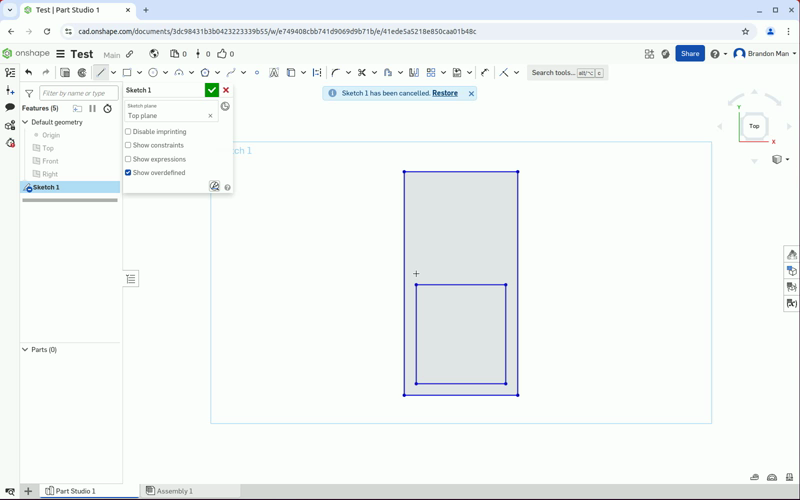
click(416, 273)
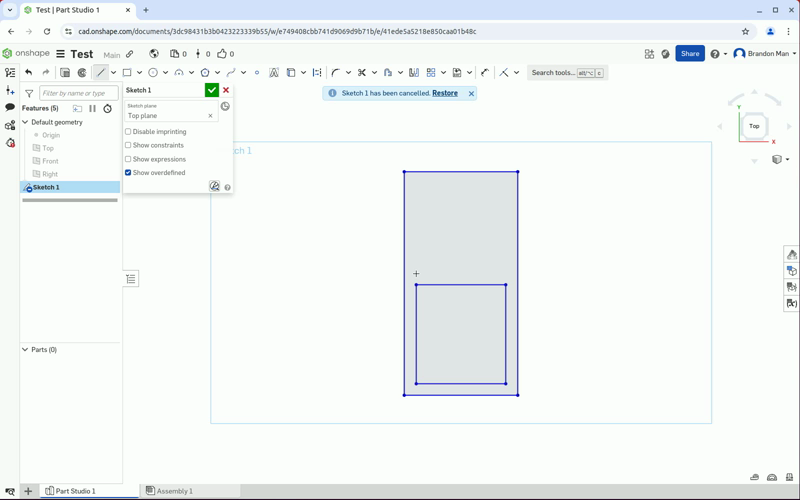
key_up(shift)
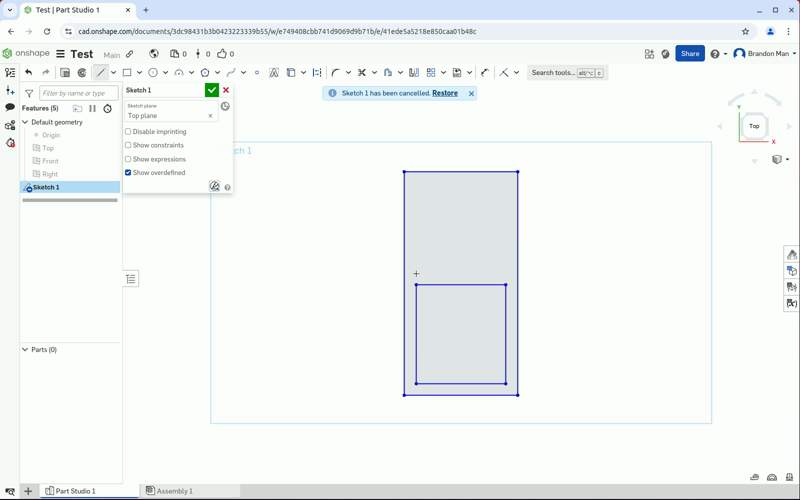
key_down(shift)
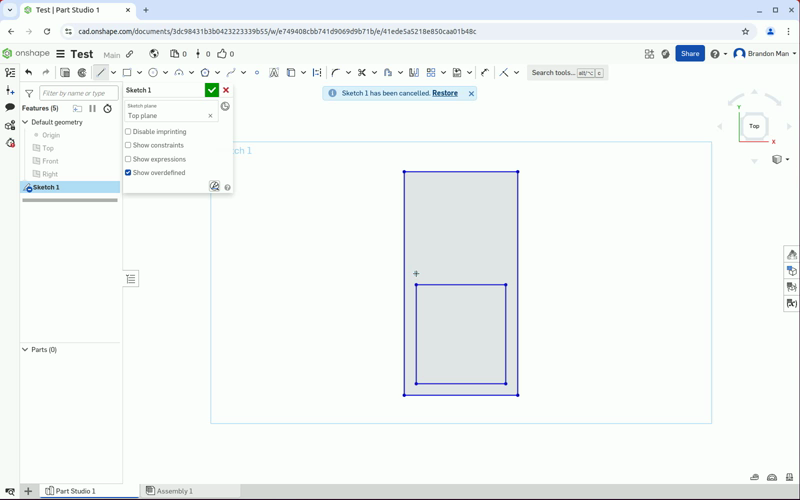
mouse_move(505, 273)
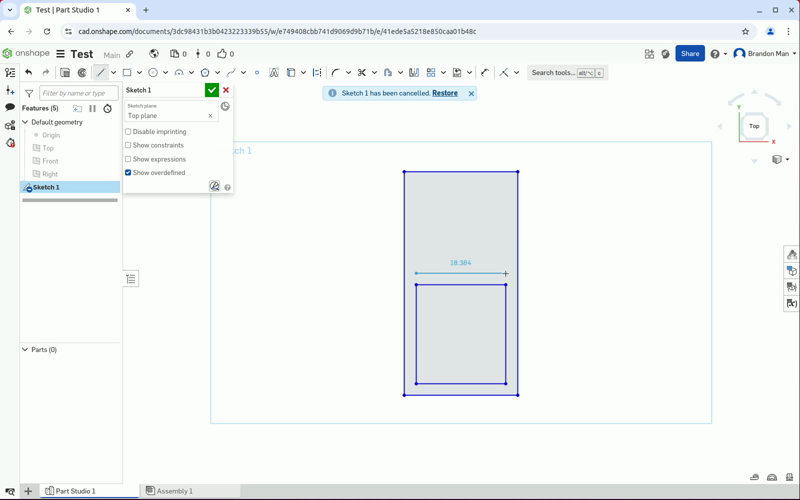
click(505, 273)
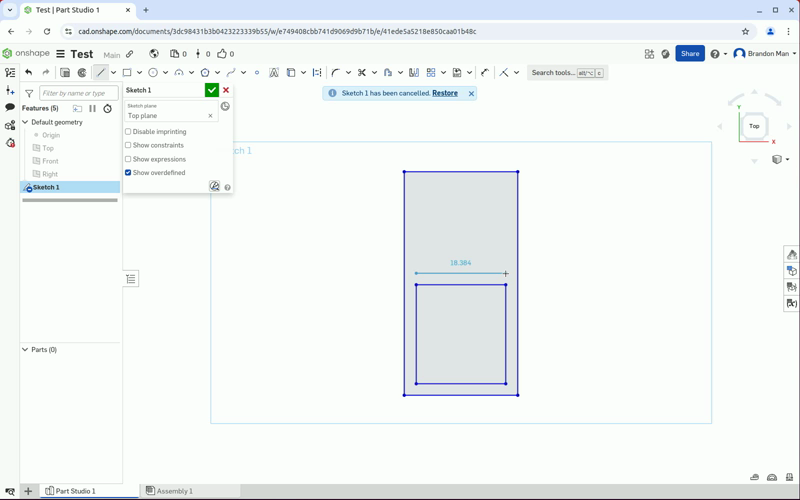
key_up(shift)
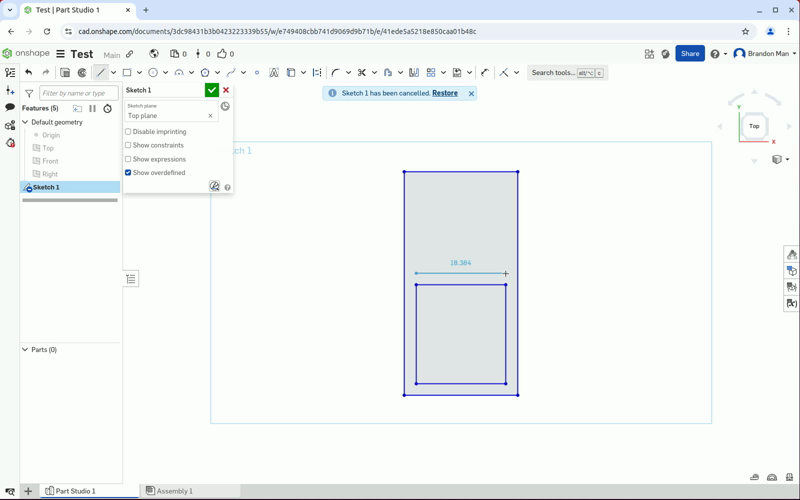
key_down(shift)
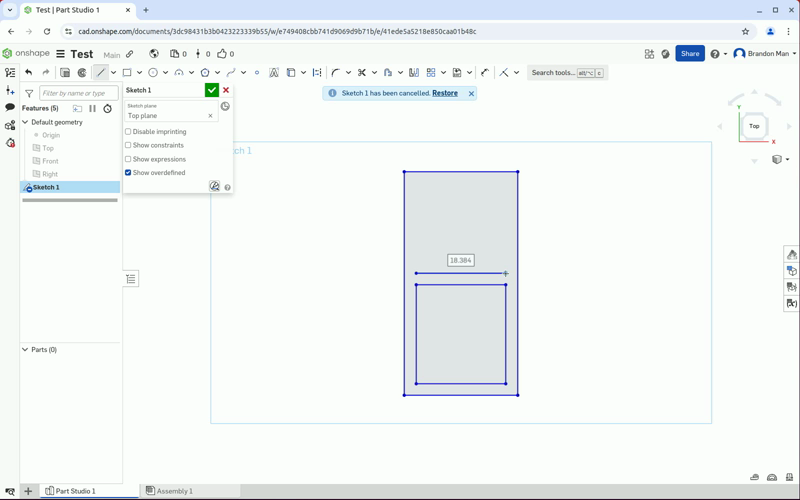
mouse_move(505, 183)
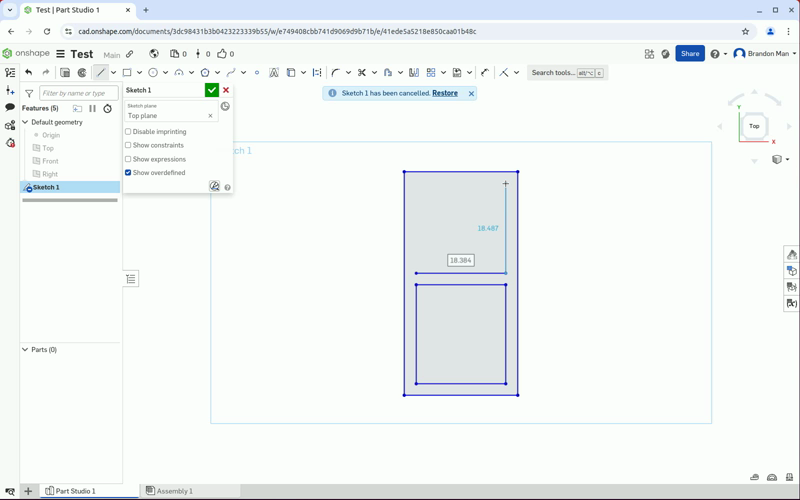
click(505, 183)
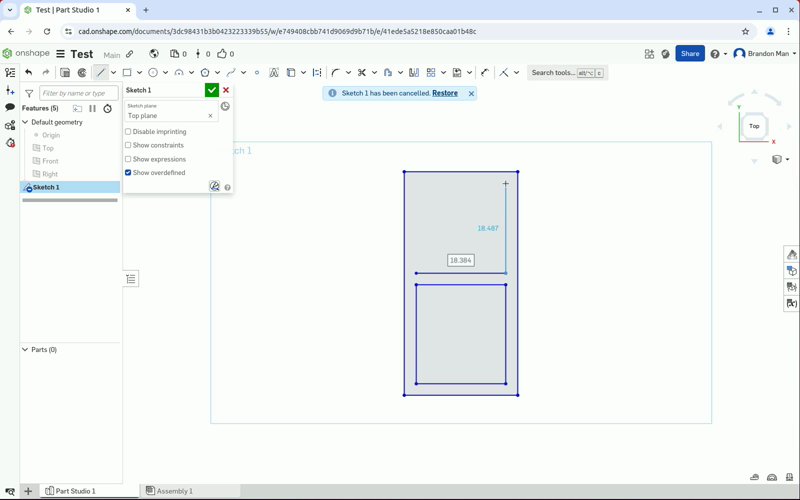
key_up(shift)
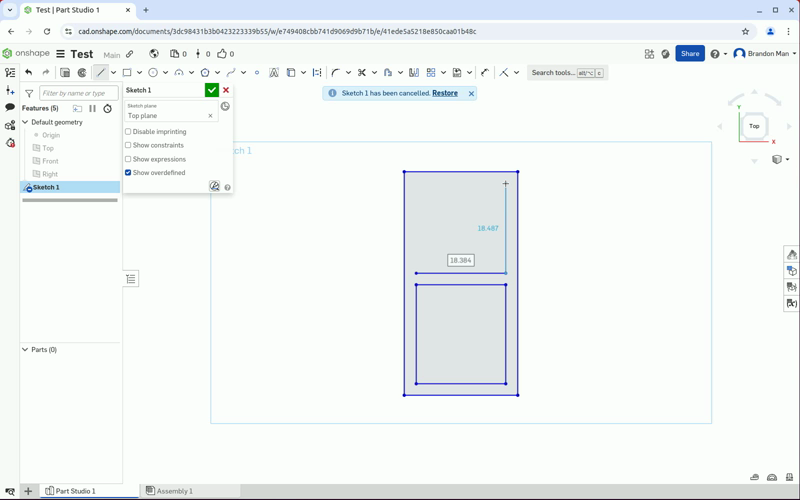
key_down(shift)
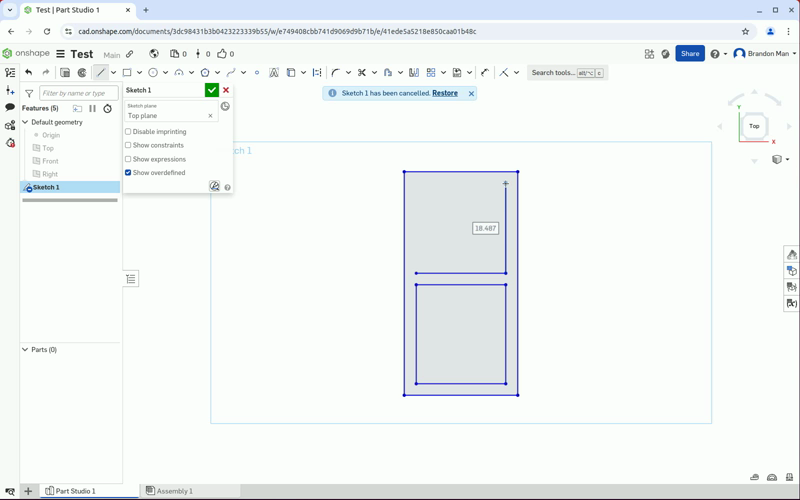
mouse_move(416, 183)
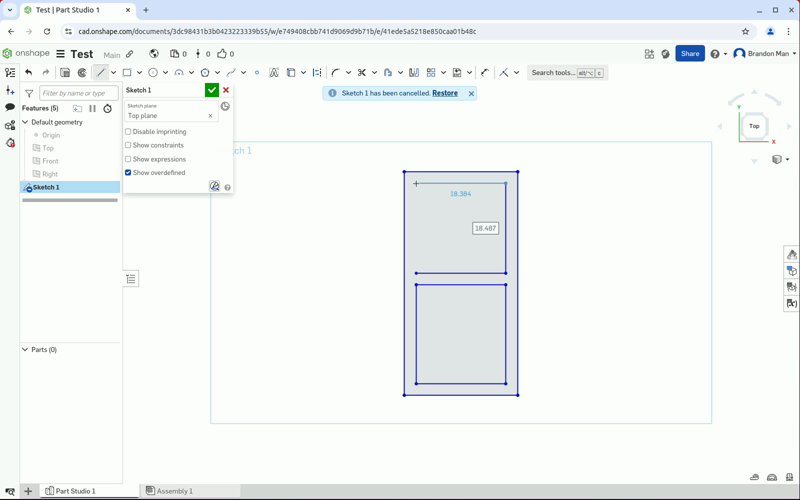
click(416, 183)
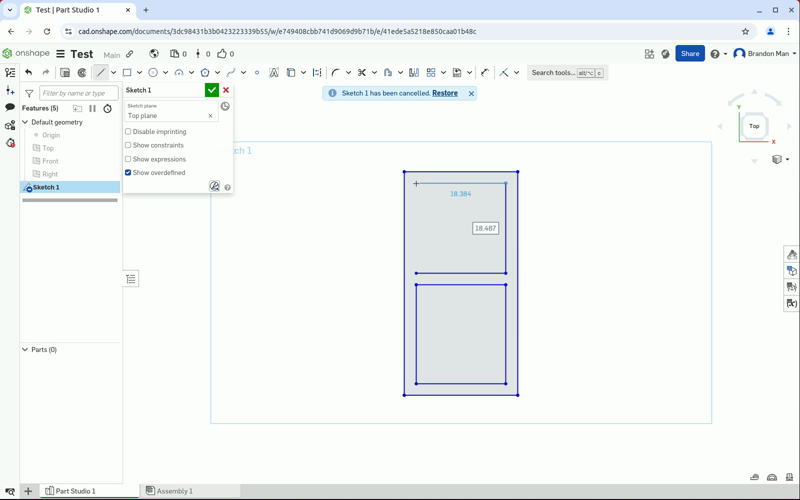
key_up(shift)
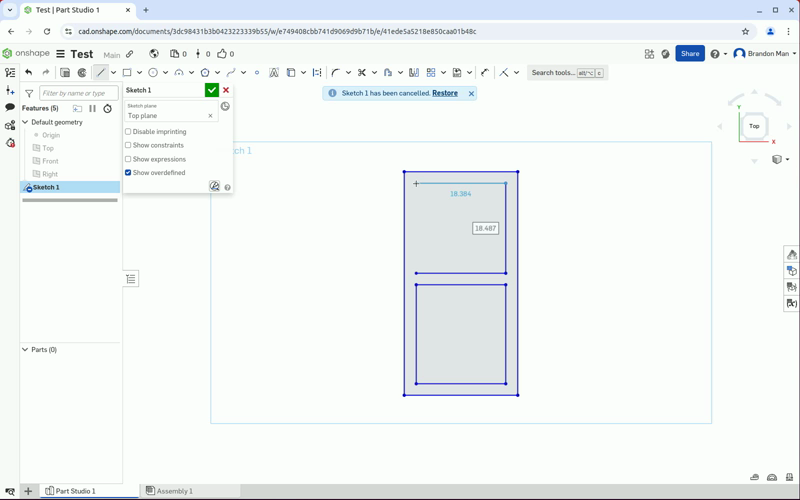
key_down(shift)
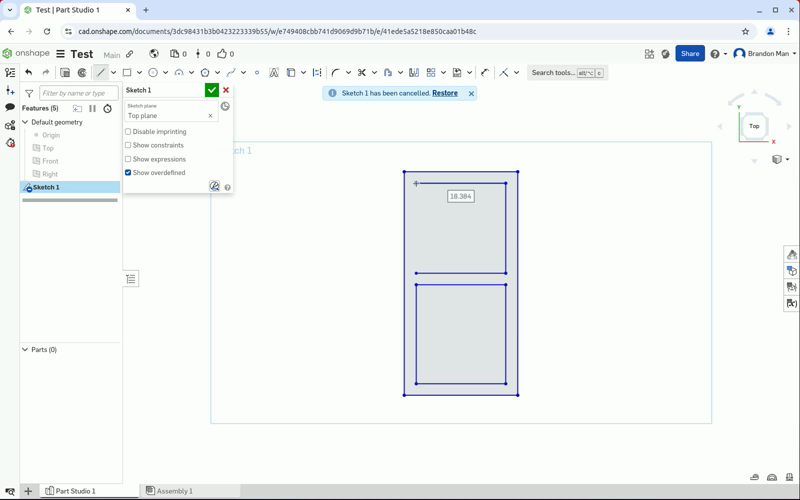
mouse_move(416, 273)
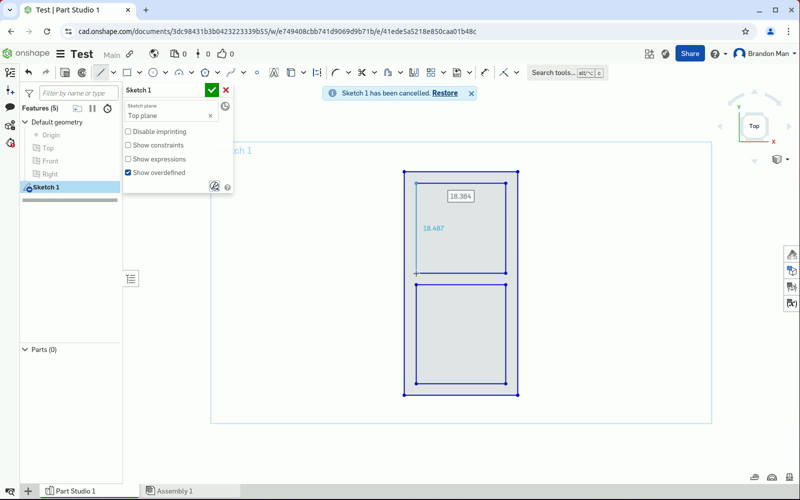
key_up(shift)
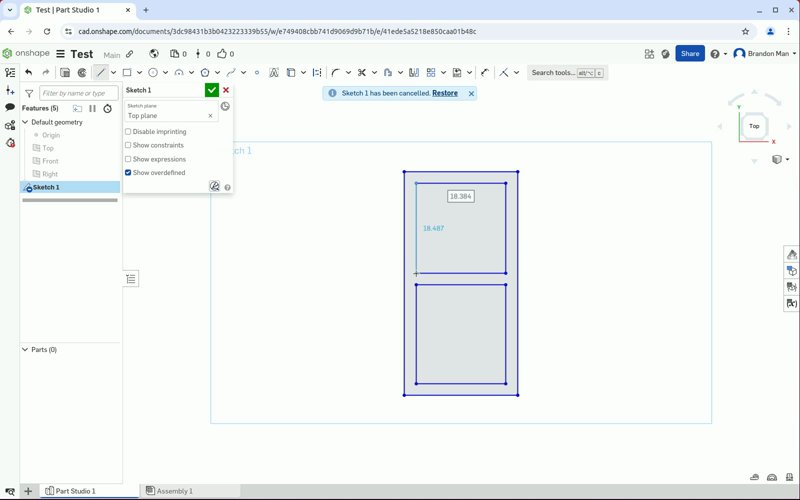
click(416, 273)
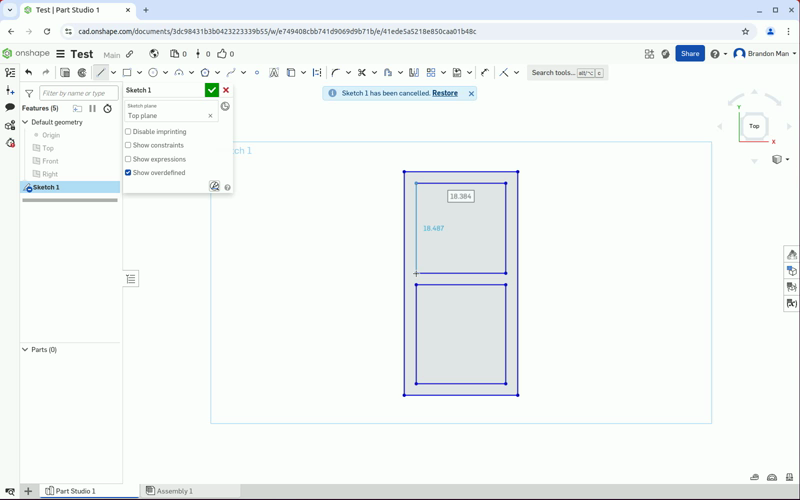
key(esc)
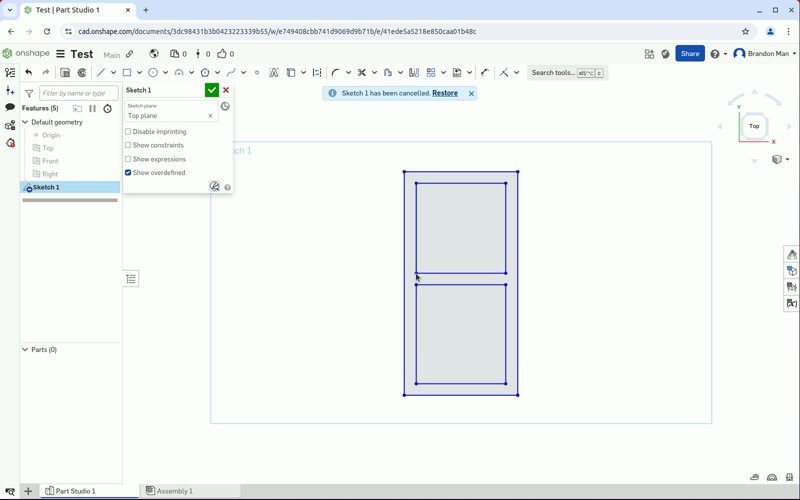
mouse_move(410, 263)
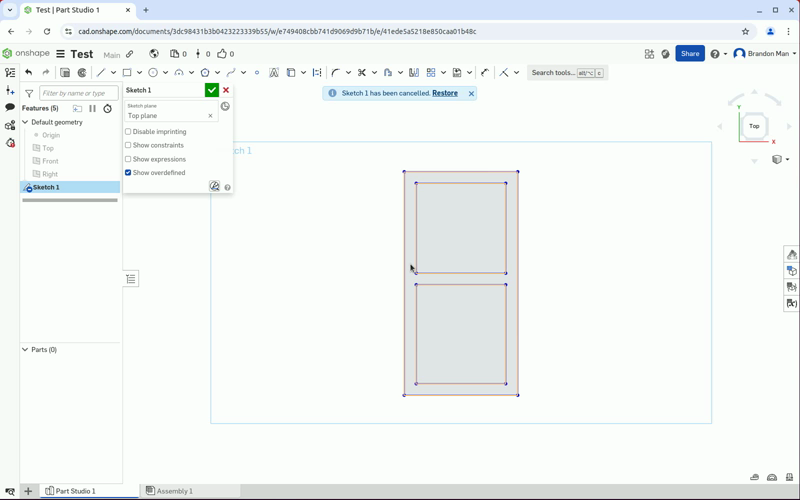
click(410, 263)
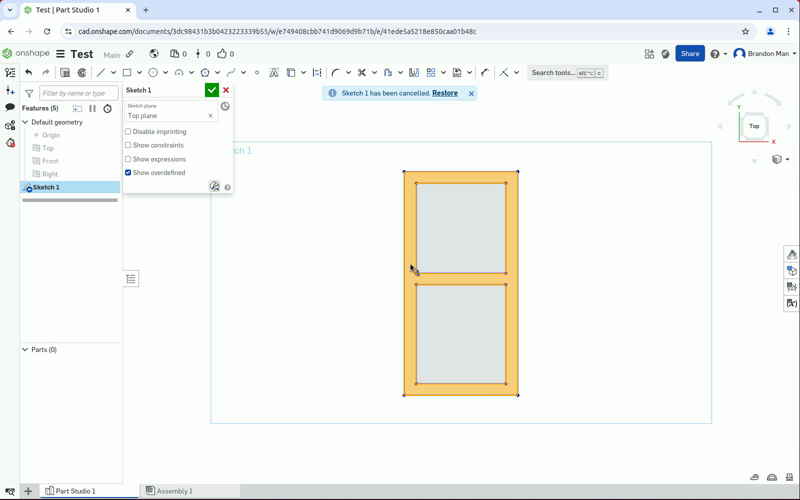
mouse_move(73, 352)
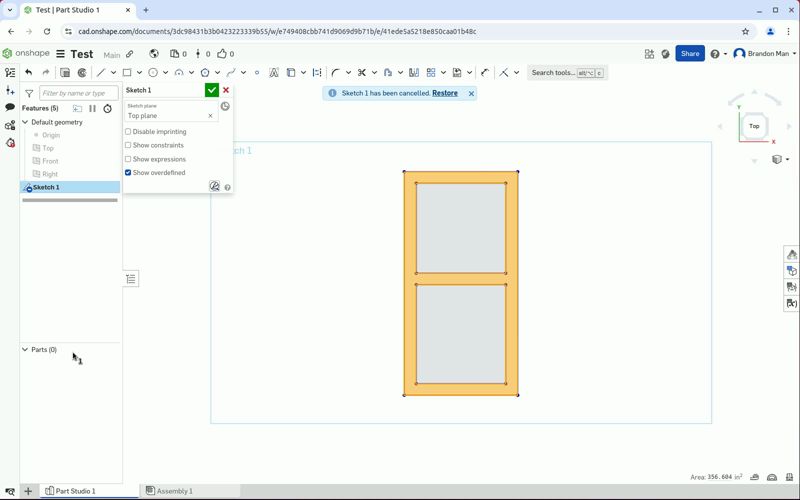
key(shift+y)
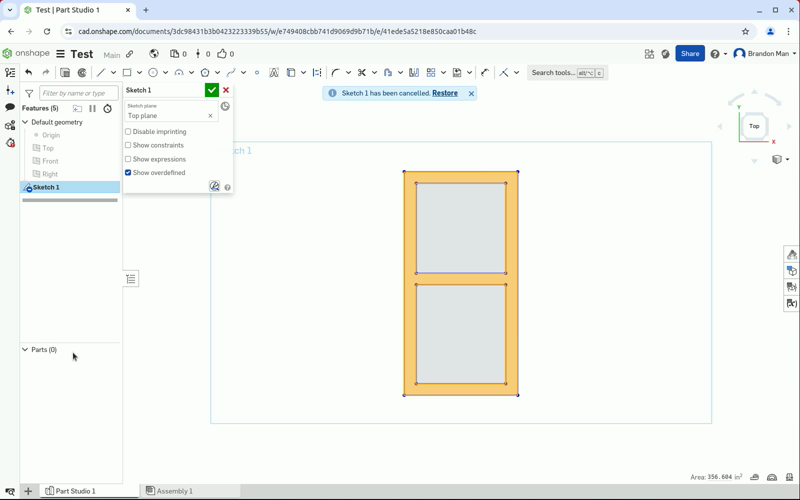
key(shift+e)
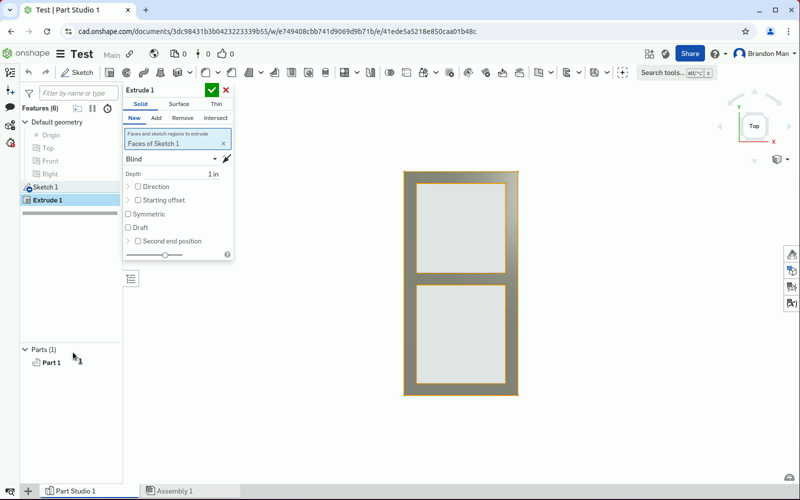
mouse_move(143, 106)
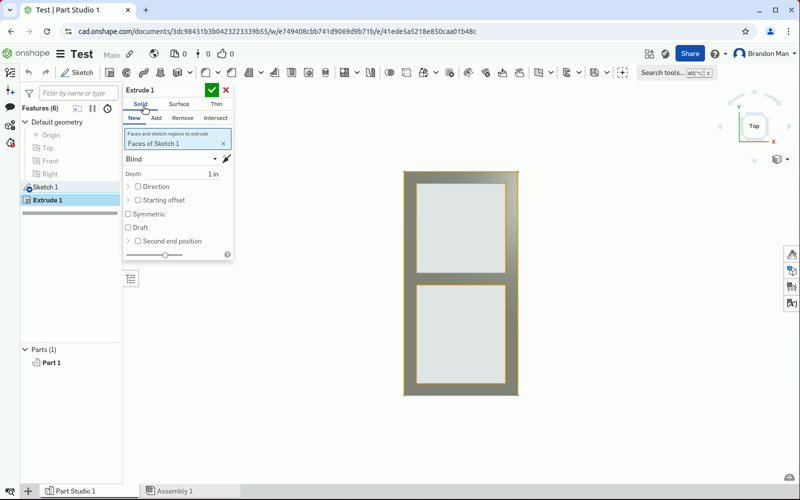
click(143, 106)
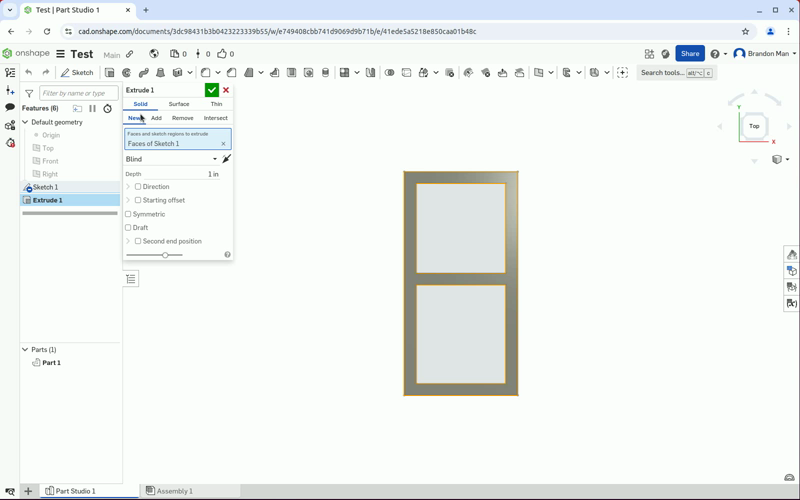
mouse_move(137, 120)
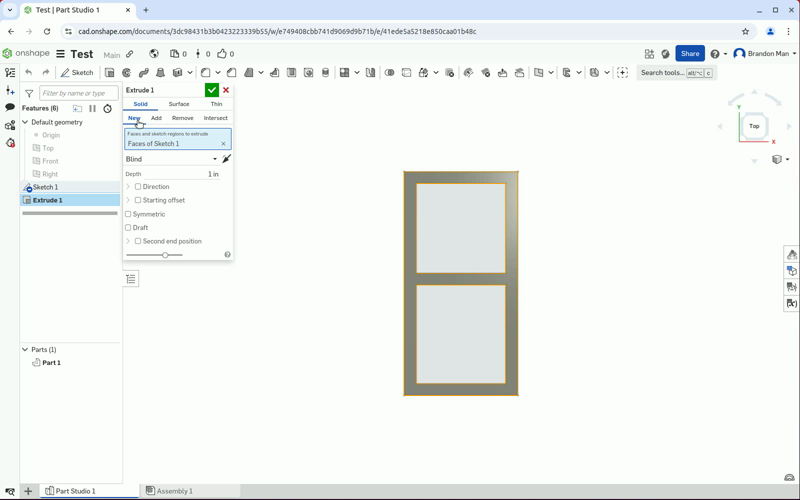
click(137, 120)
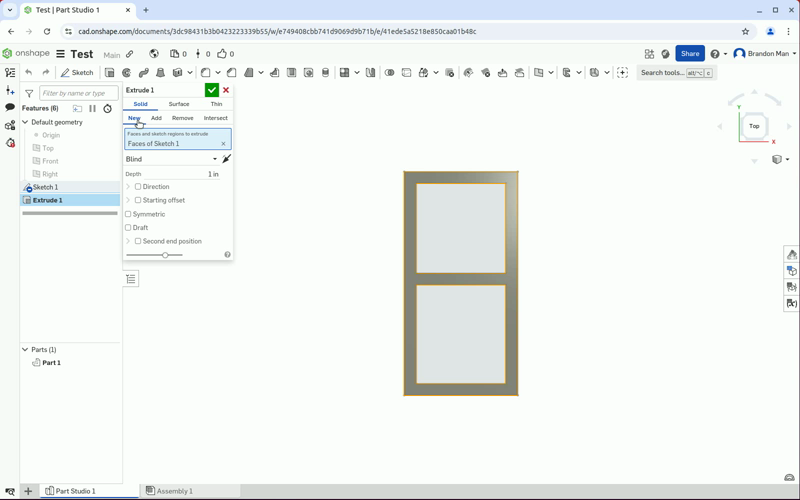
key(tab, 4)
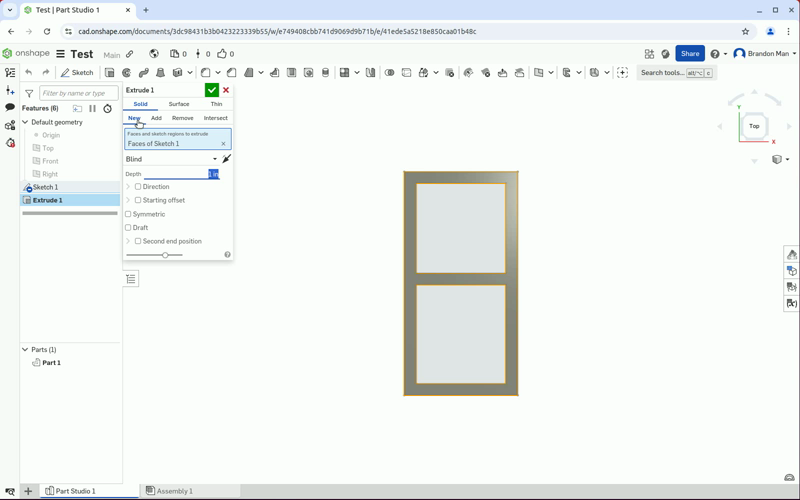
text(11.554)
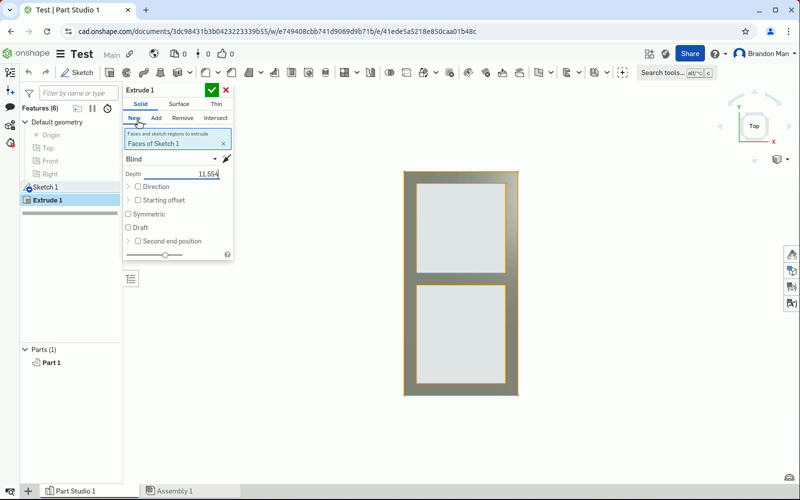
key(tab, 3)
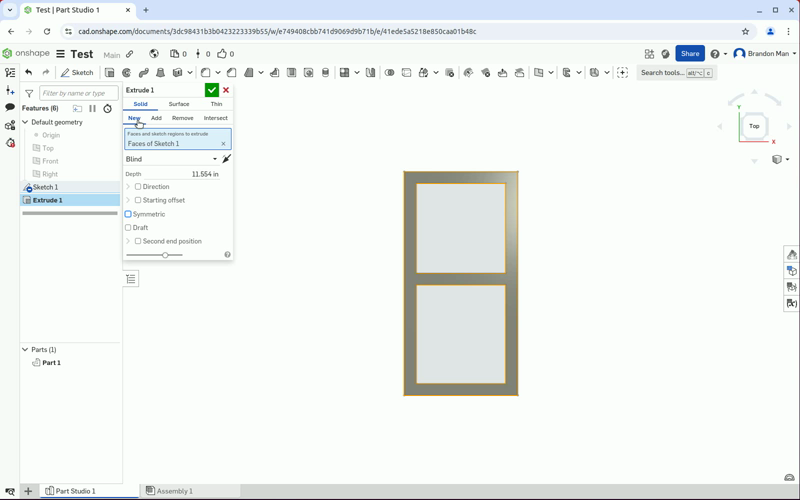
key(space)
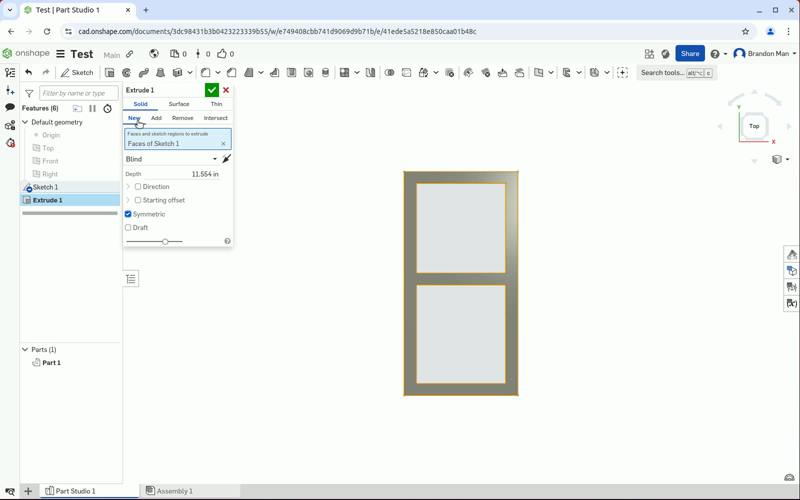
key(enter)
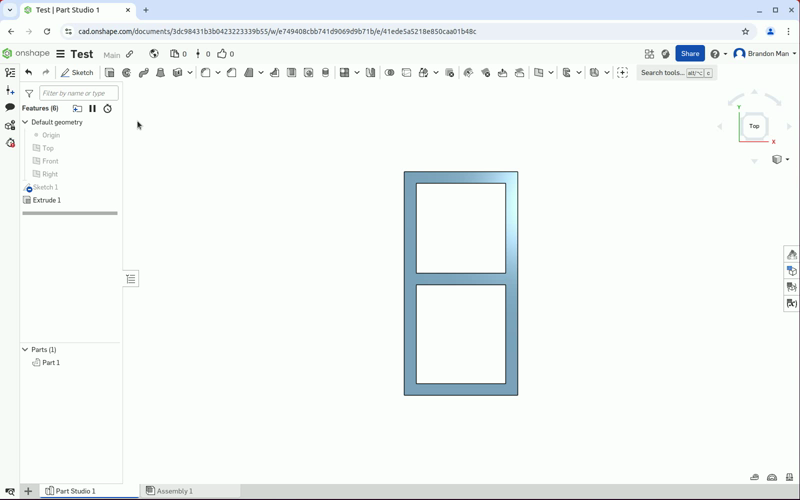
key(shift+h)
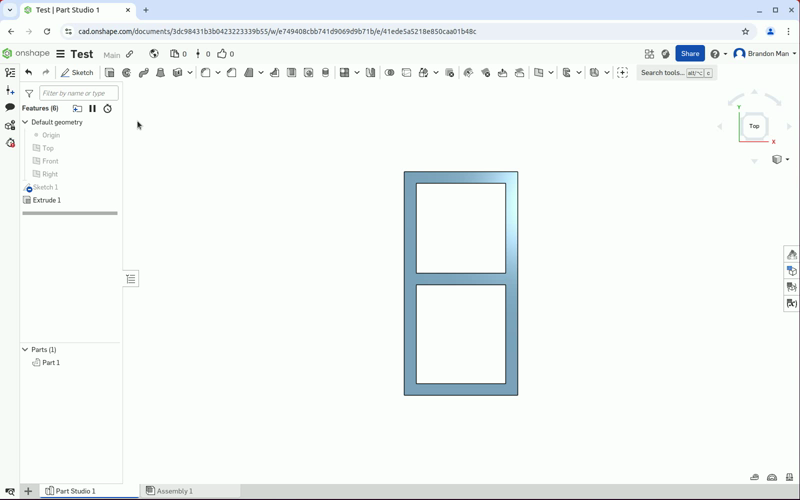
key(shift+h)
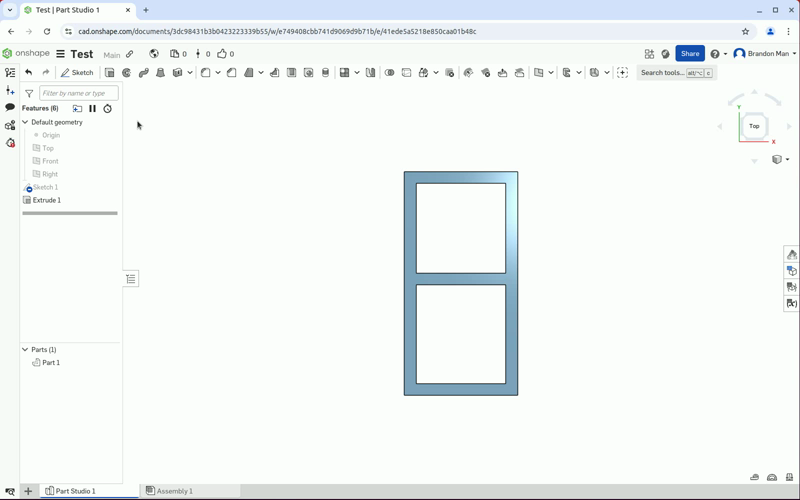
mouse_move(73, 189)
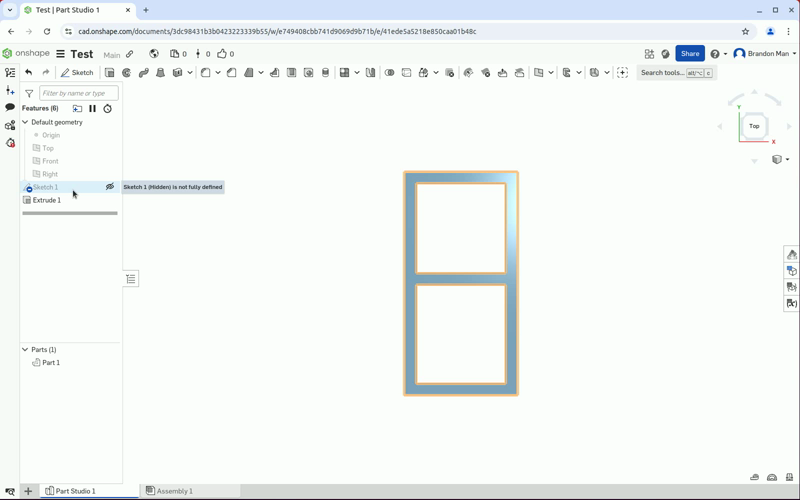
click(73, 189)
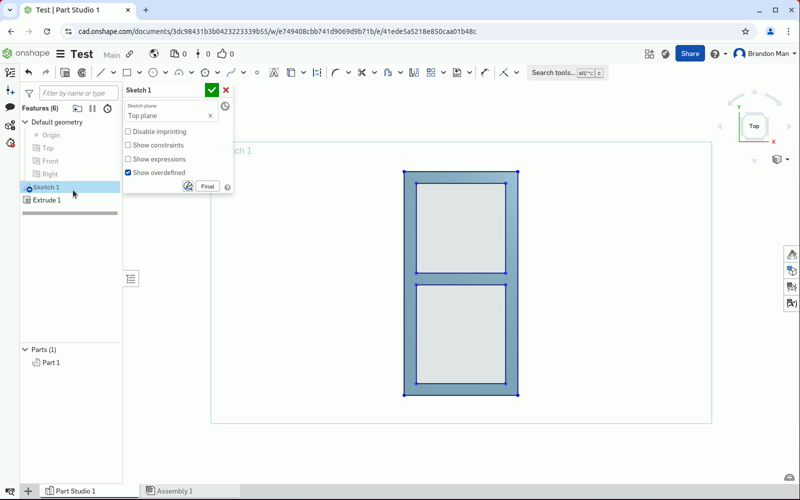
mouse_move(229, 92)
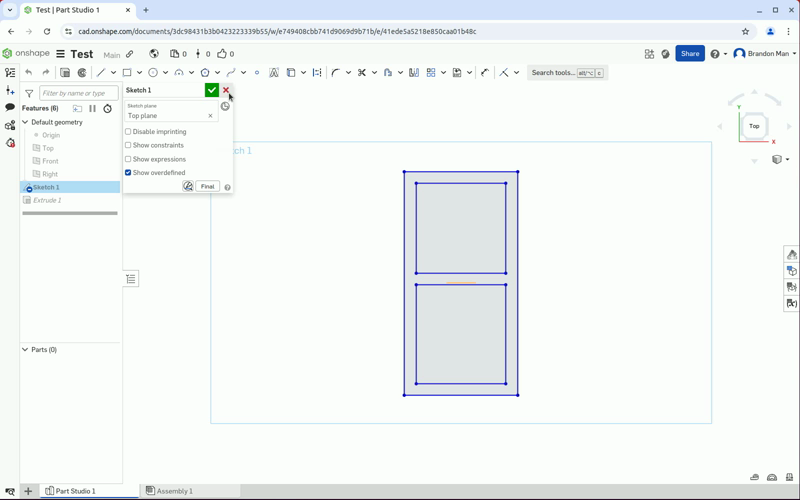
click(229, 92)
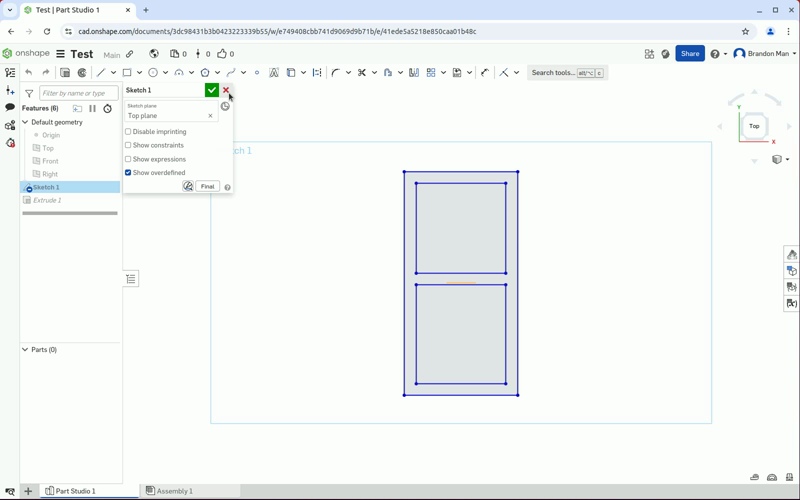
key(shift+s)
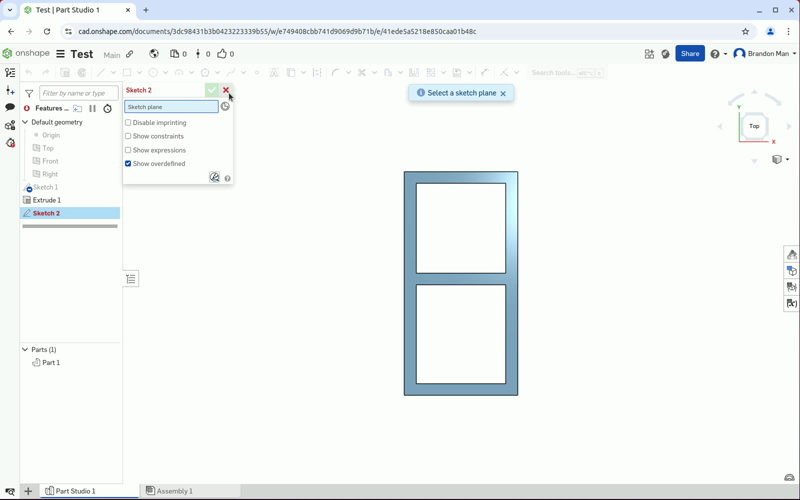
mouse_move(73, 150)
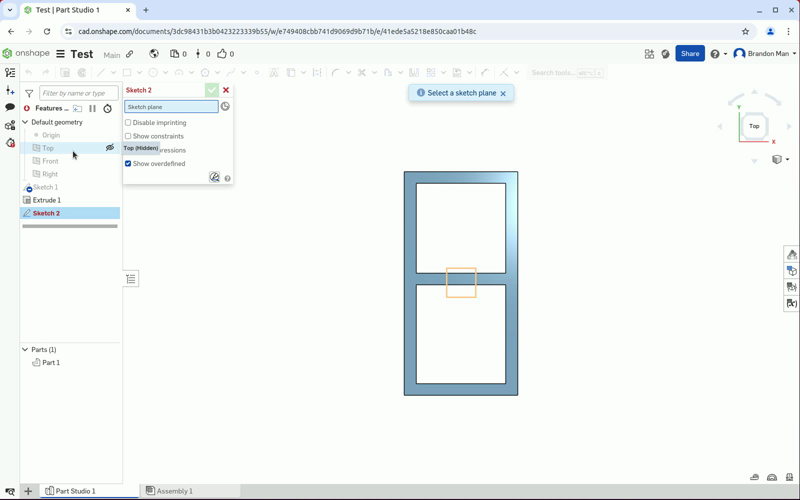
click(73, 150)
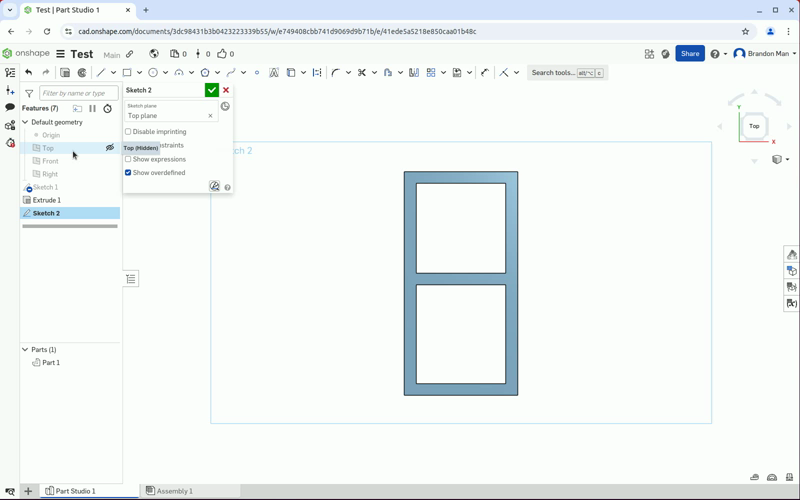
mouse_move(73, 352)
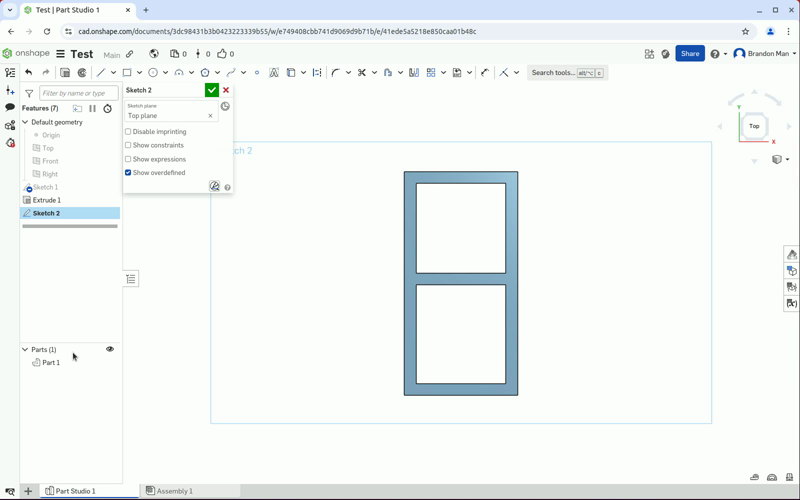
key(y)
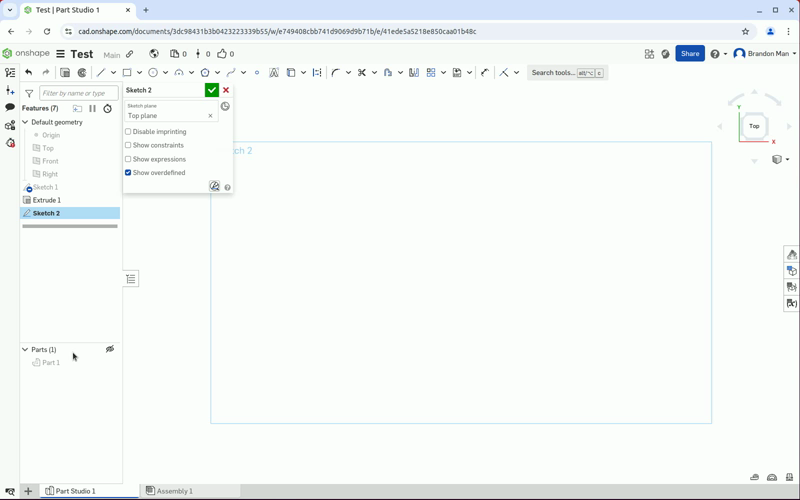
key(l)
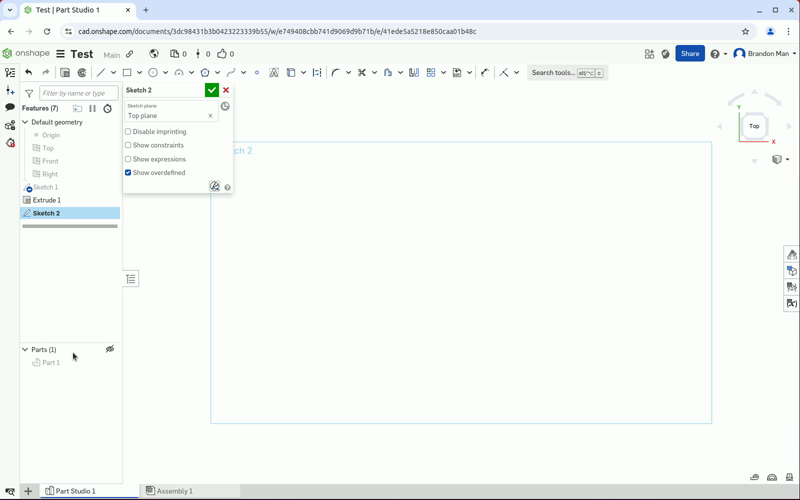
key_down(shift)
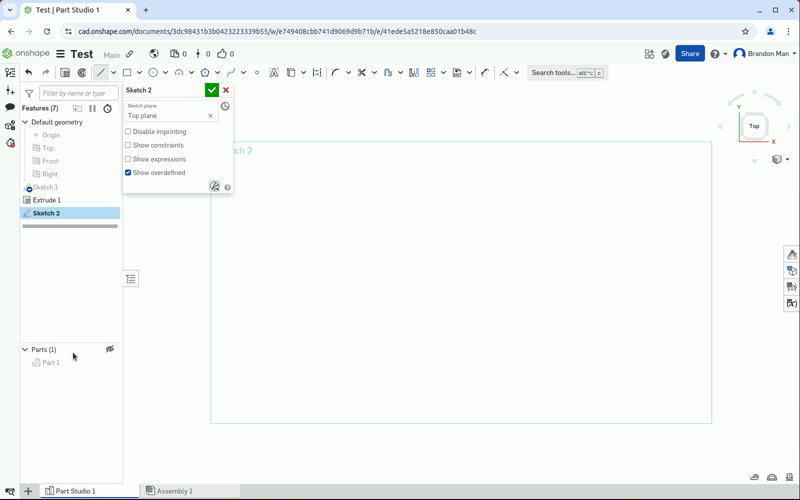
mouse_move(416, 272)
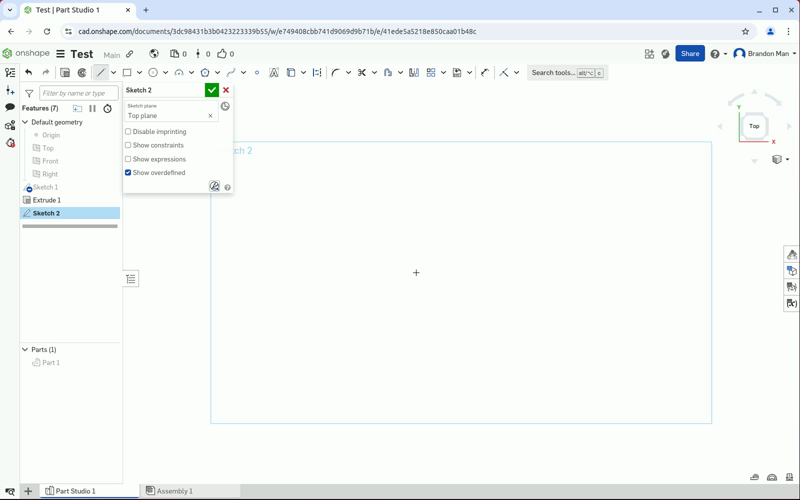
click(416, 272)
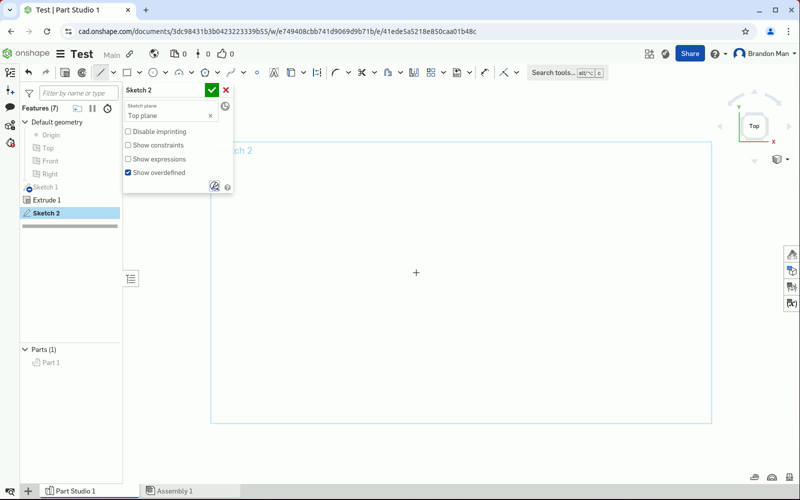
key_up(shift)
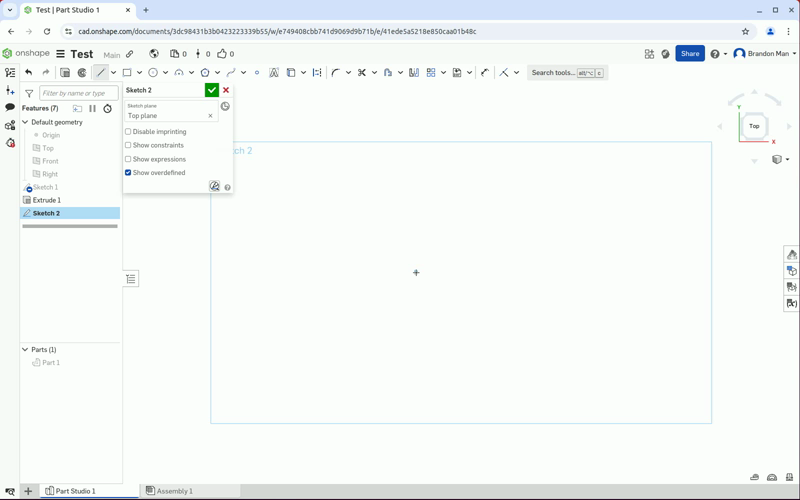
key_down(shift)
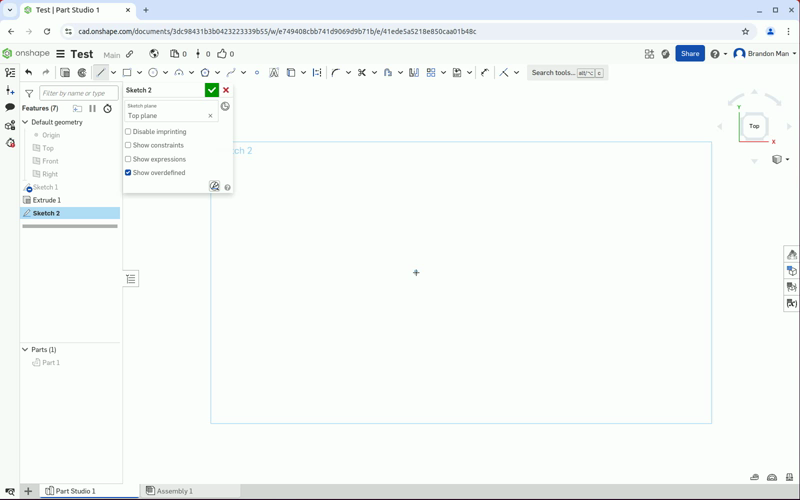
mouse_move(506, 272)
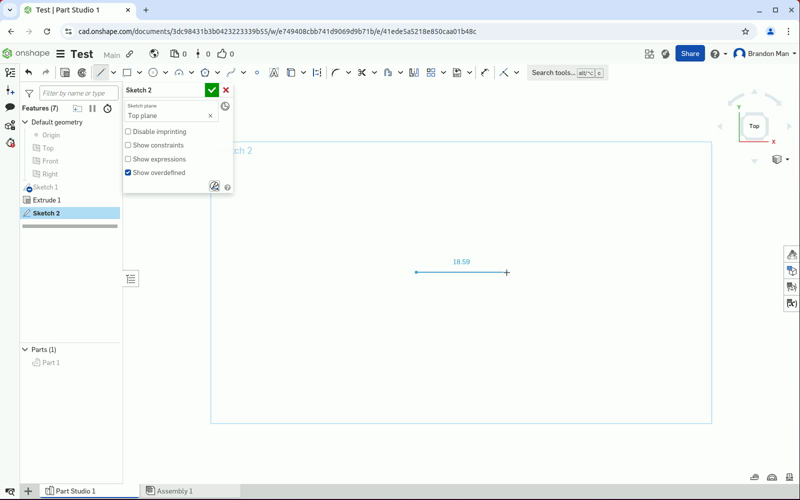
click(506, 272)
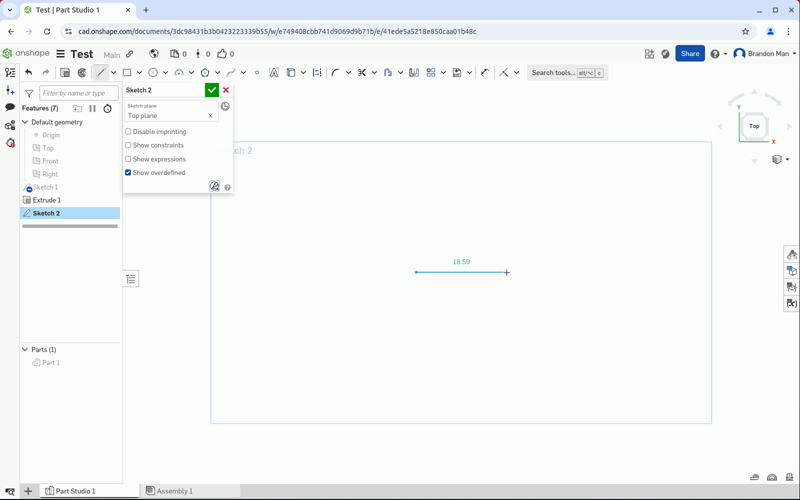
key_up(shift)
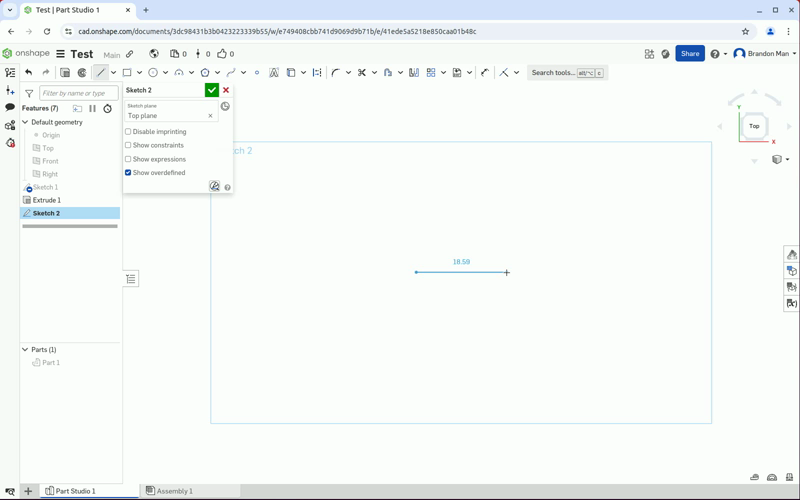
key_down(shift)
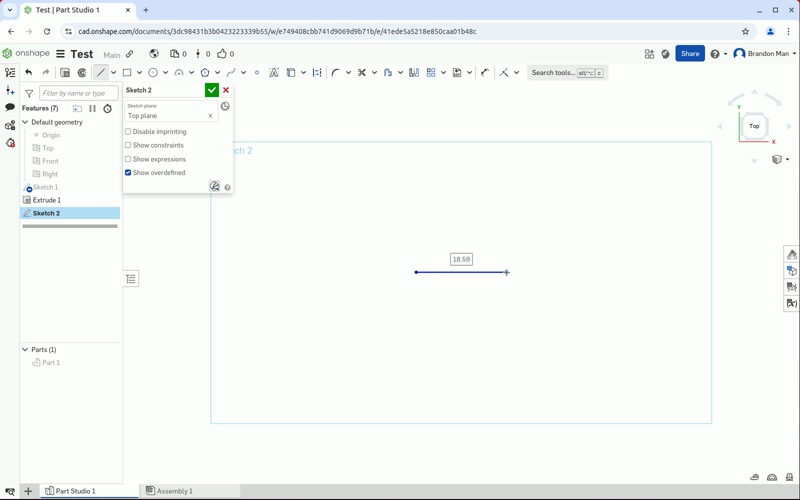
mouse_move(506, 181)
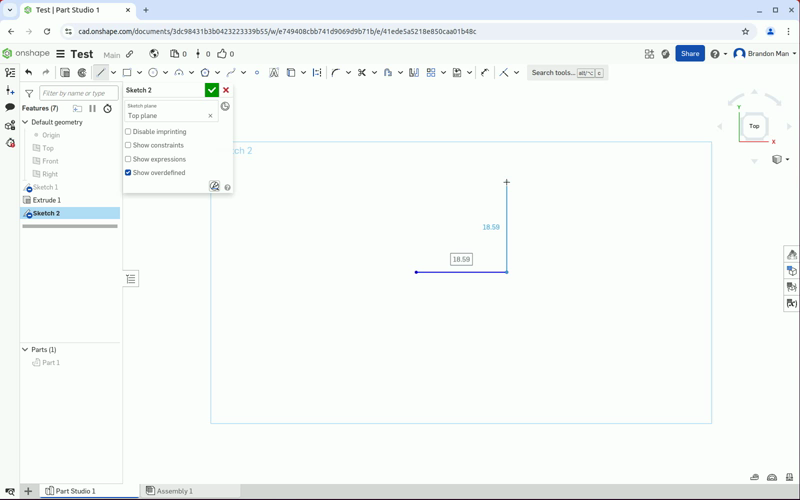
click(506, 181)
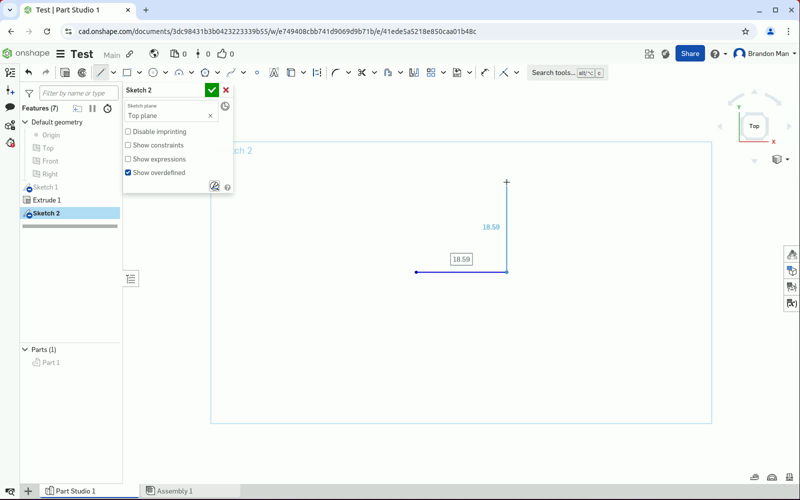
key_up(shift)
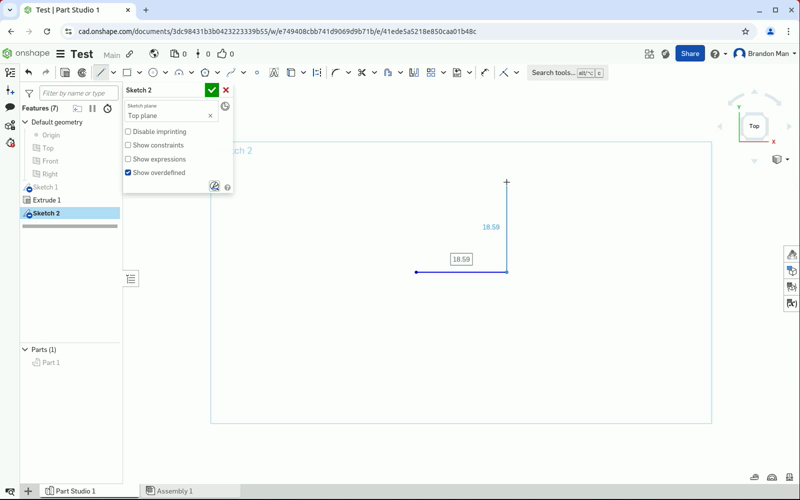
key_down(shift)
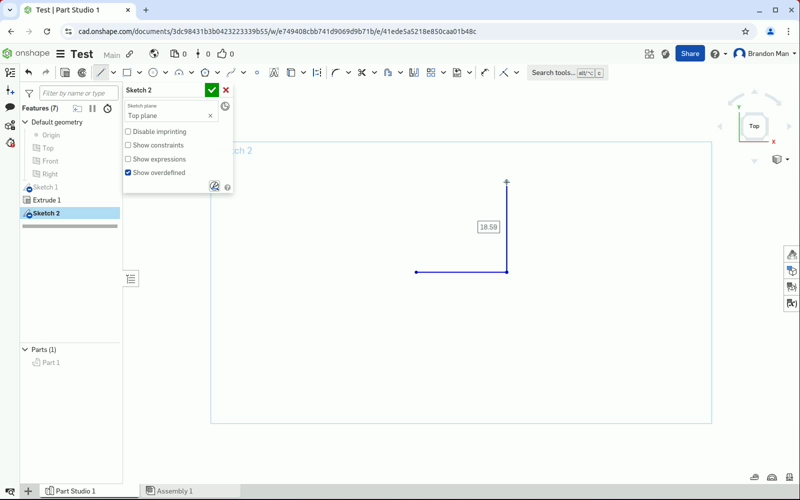
mouse_move(416, 181)
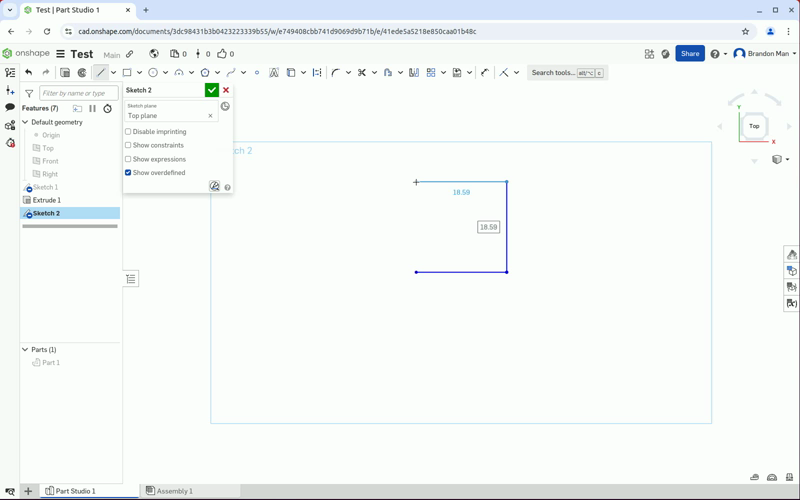
click(416, 181)
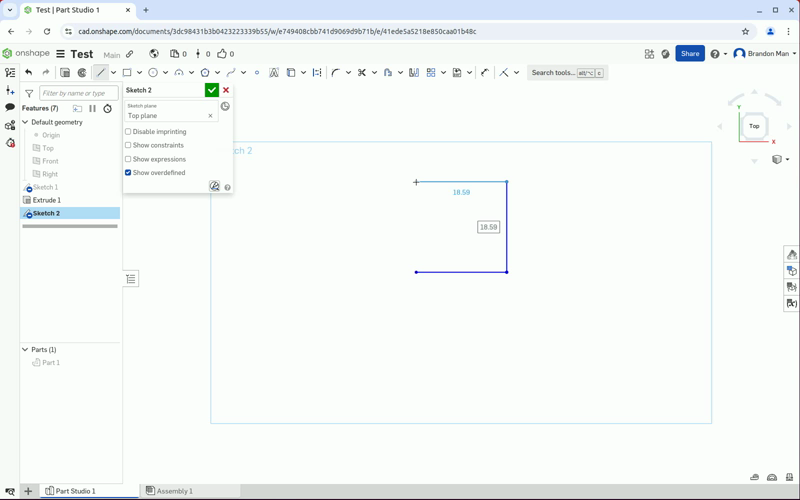
key_up(shift)
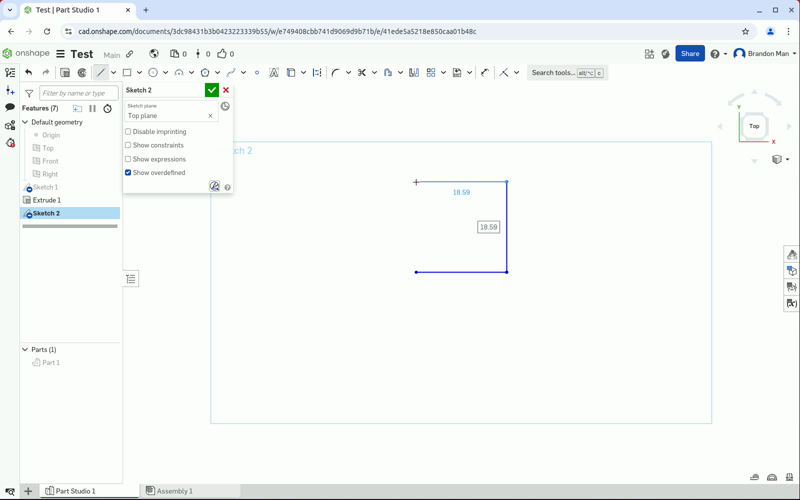
key_down(shift)
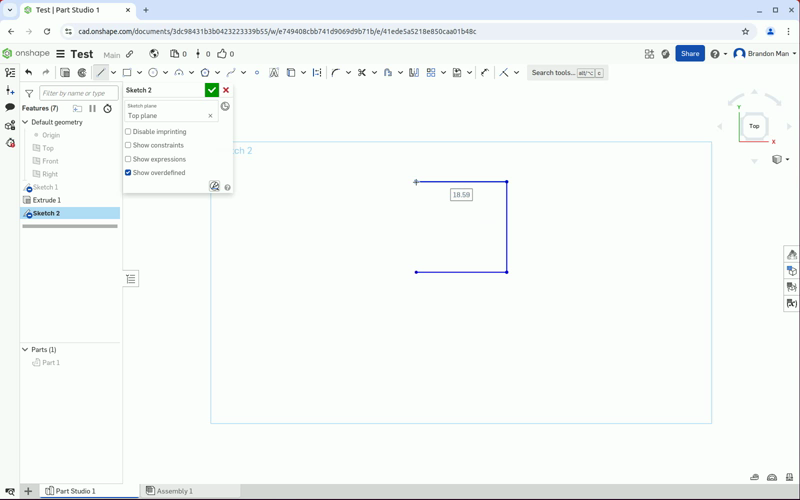
mouse_move(416, 272)
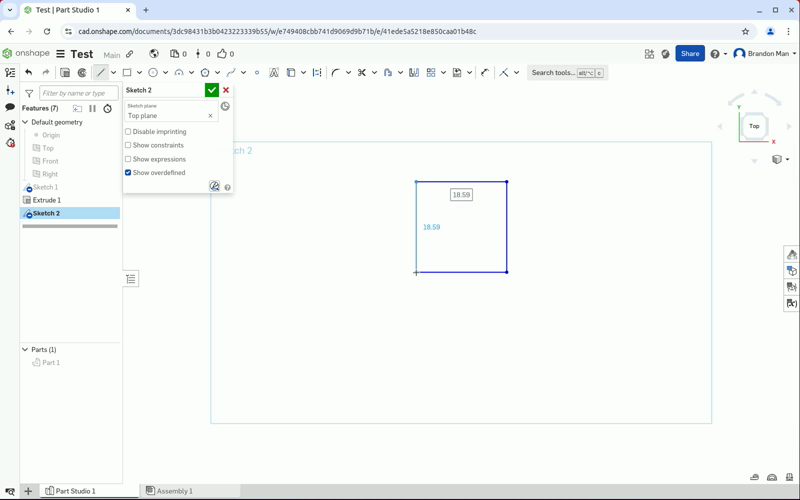
key_up(shift)
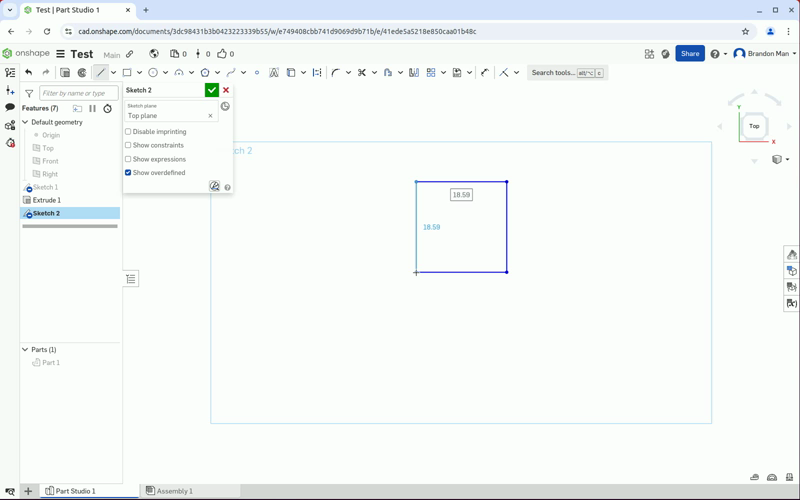
click(416, 272)
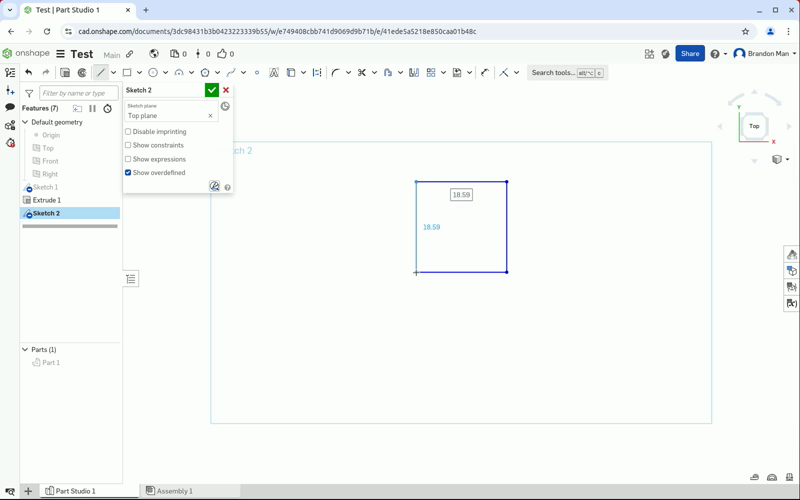
key(esc)
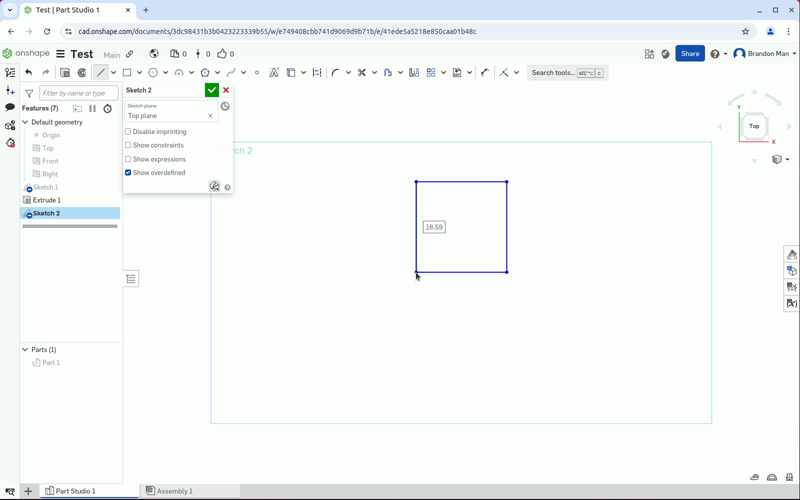
mouse_move(448, 215)
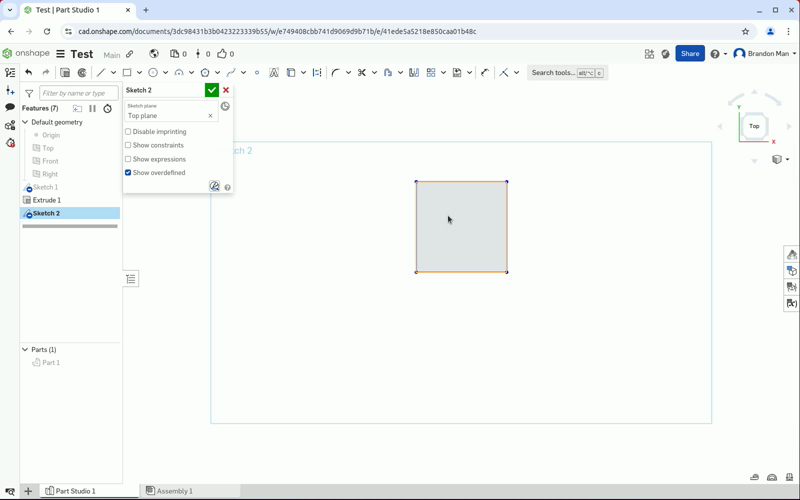
click(448, 215)
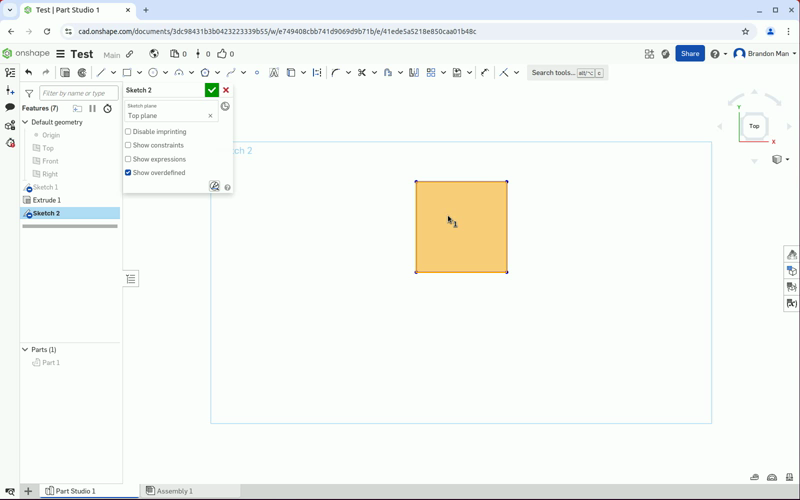
mouse_move(73, 352)
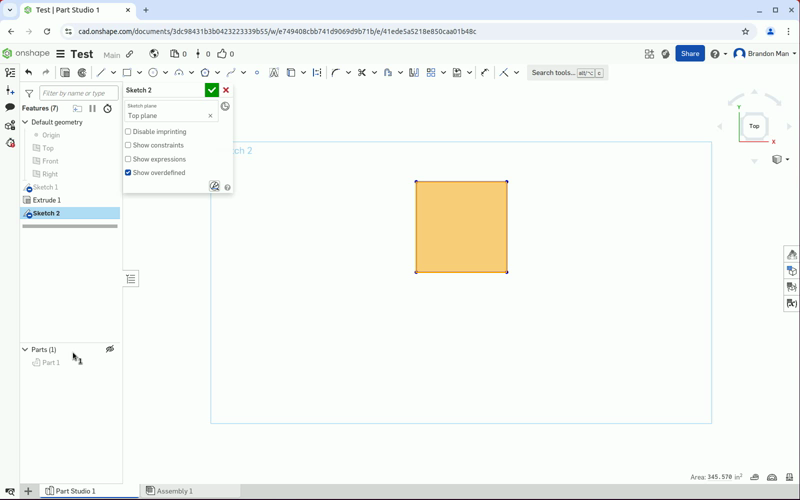
key(shift+y)
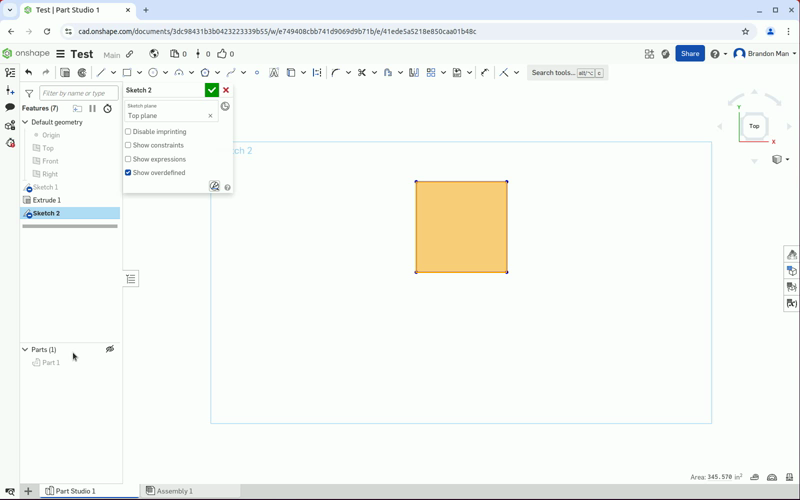
key(shift+e)
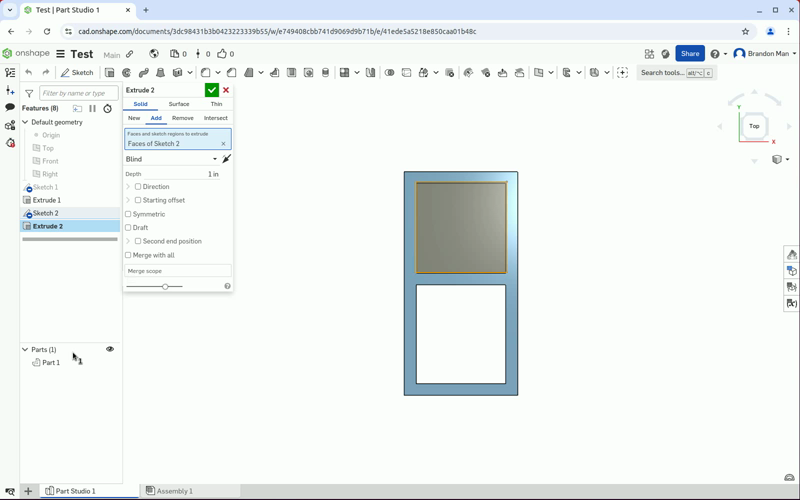
mouse_move(143, 106)
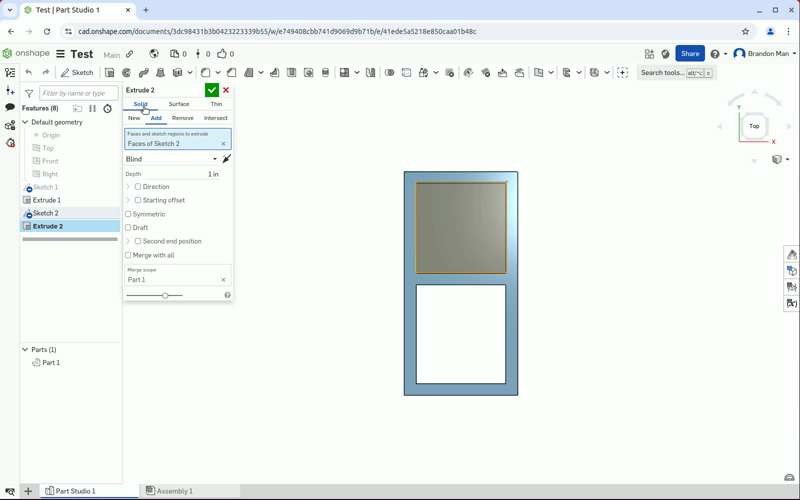
click(143, 106)
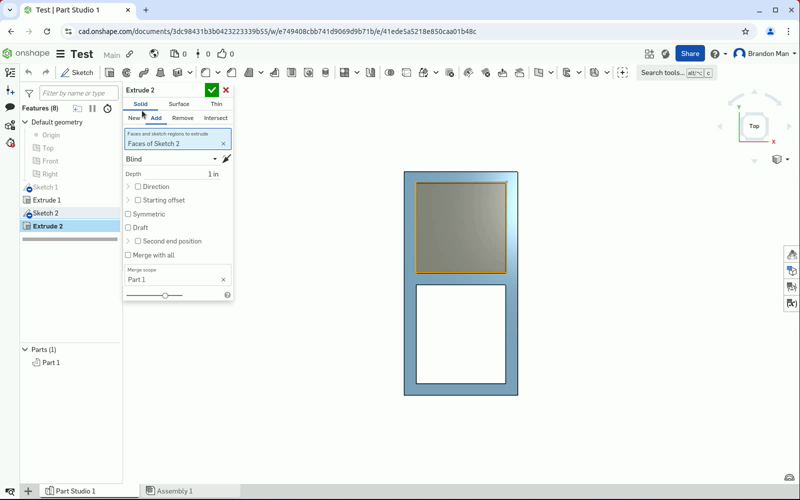
mouse_move(137, 120)
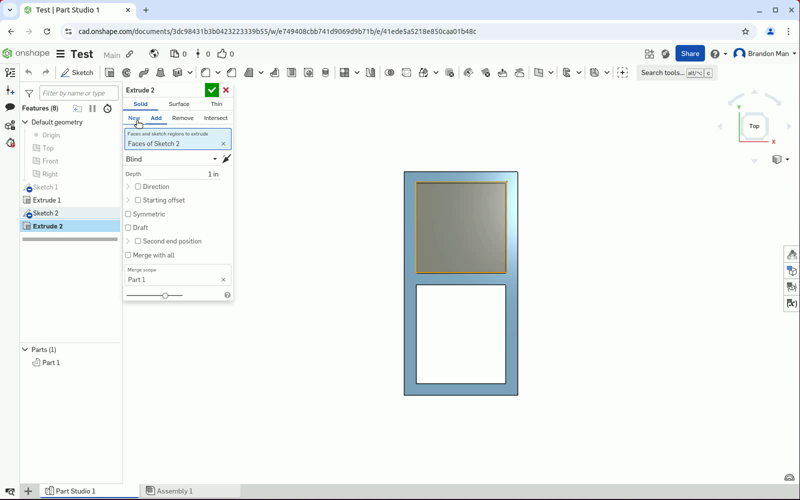
click(137, 120)
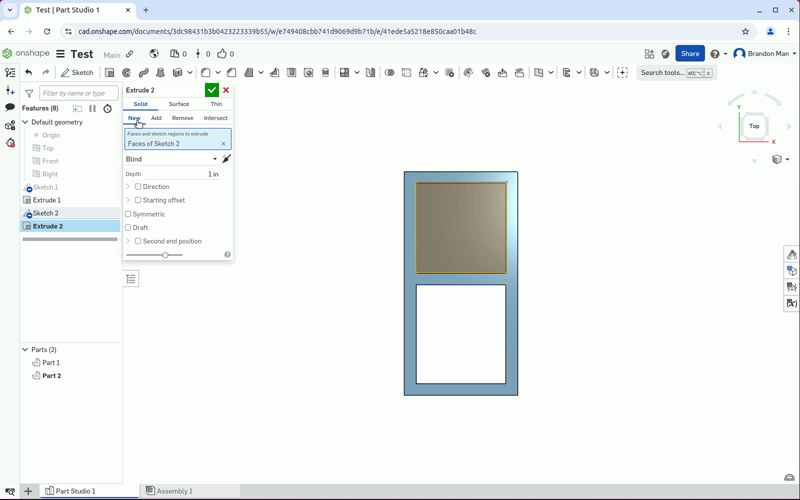
key(tab, 4)
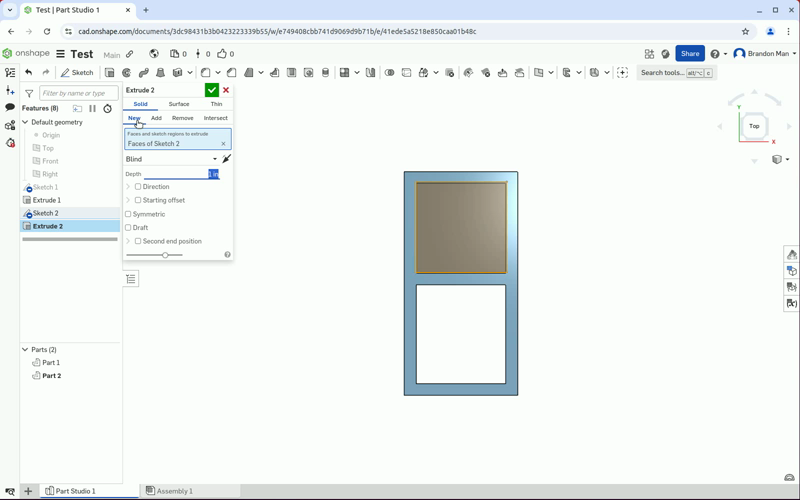
text(-0.482)
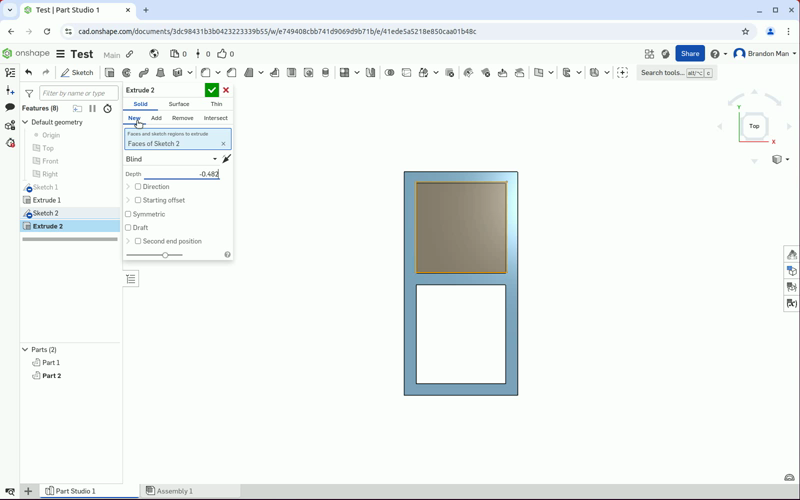
key(tab, 3)
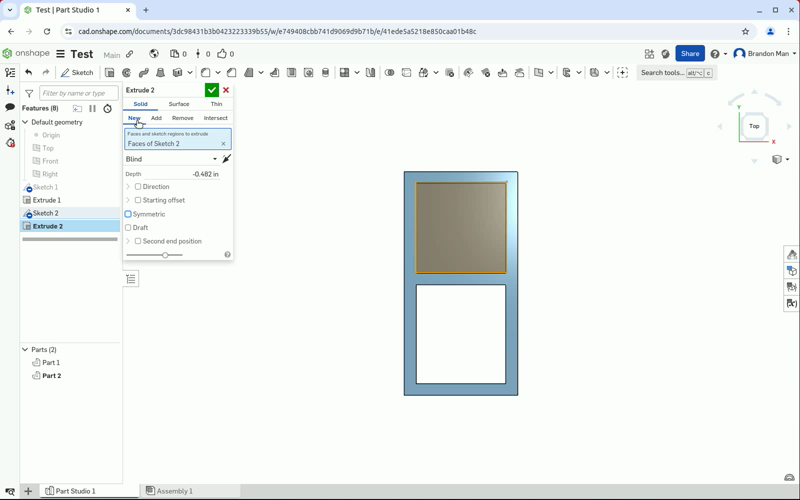
key(space)
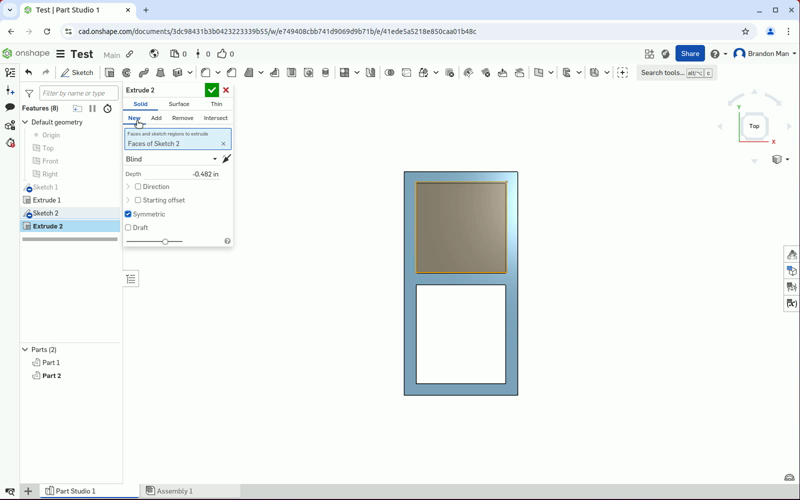
key(enter)
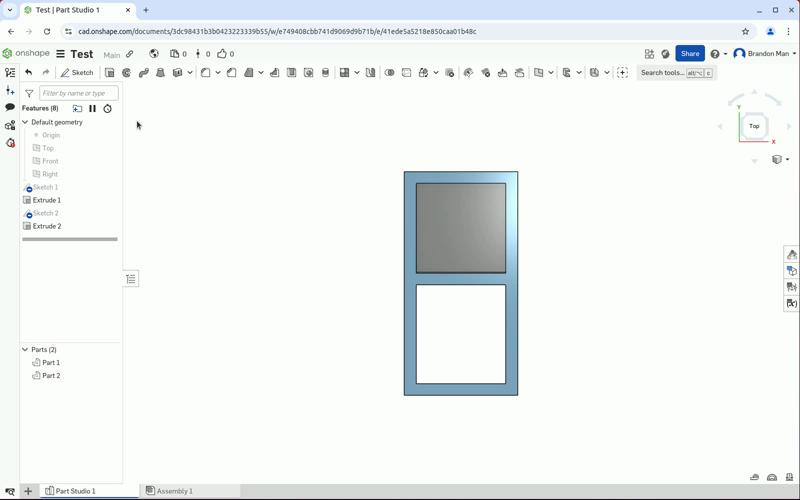
key(shift+h)
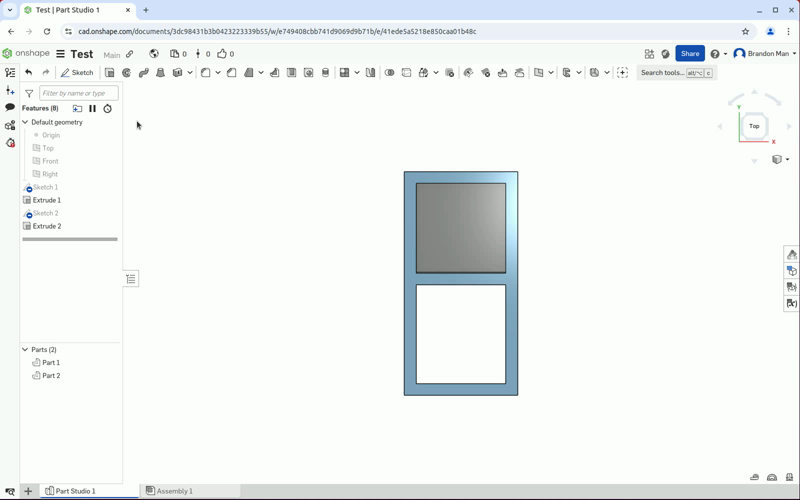
key(shift+h)
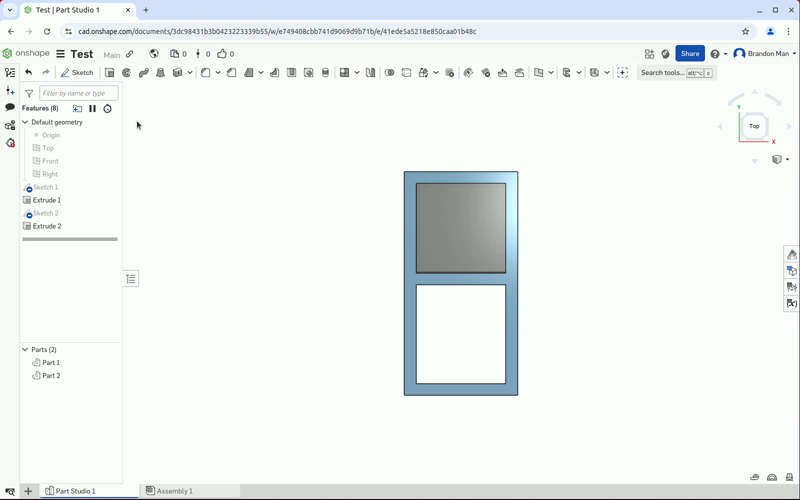
mouse_move(73, 189)
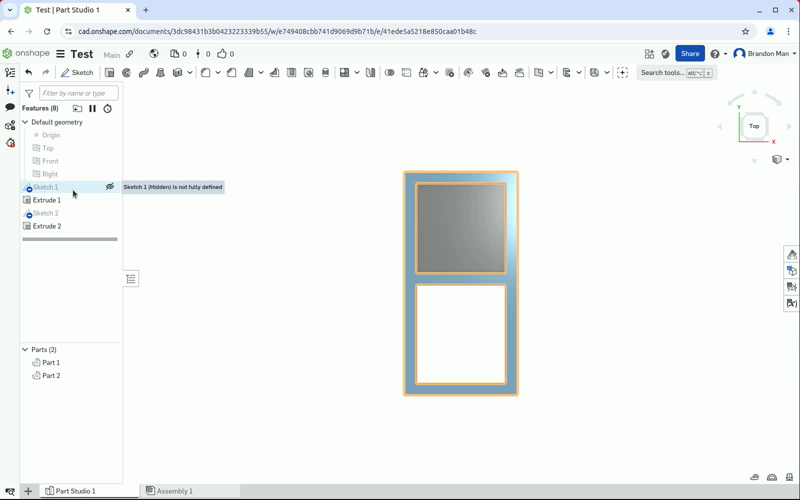
click(73, 189)
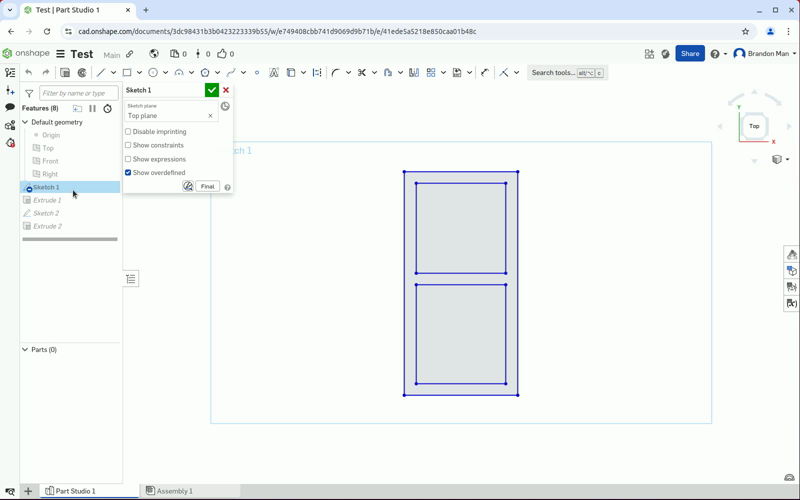
mouse_move(229, 92)
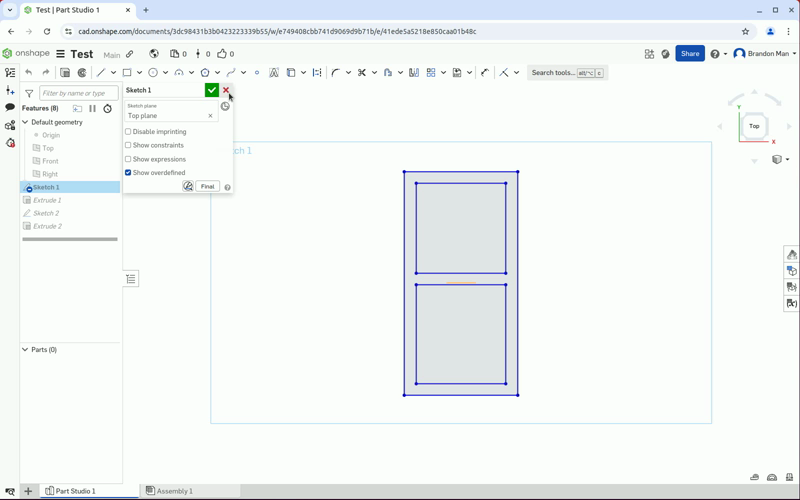
click(229, 92)
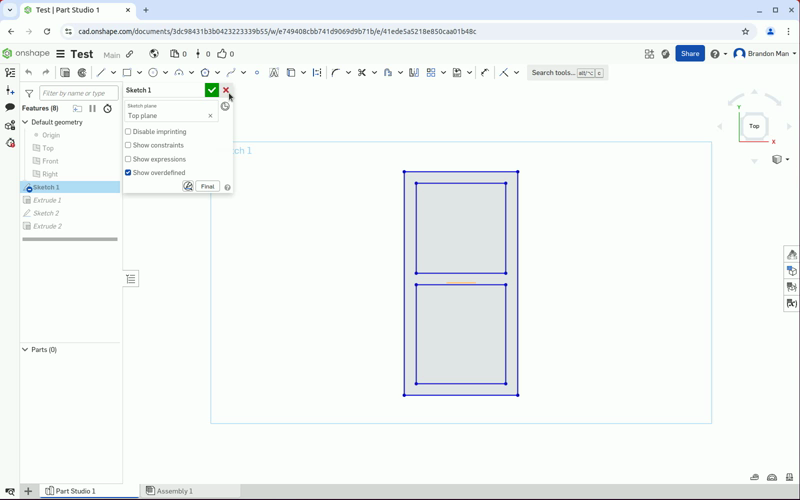
key(shift+s)
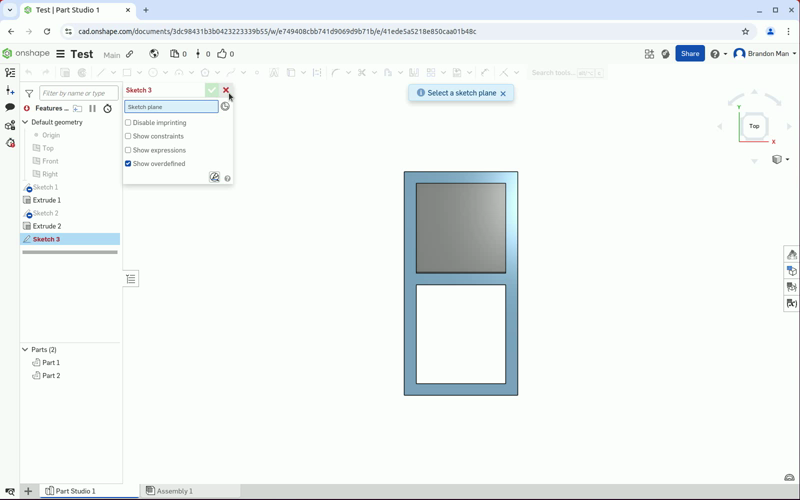
mouse_move(73, 150)
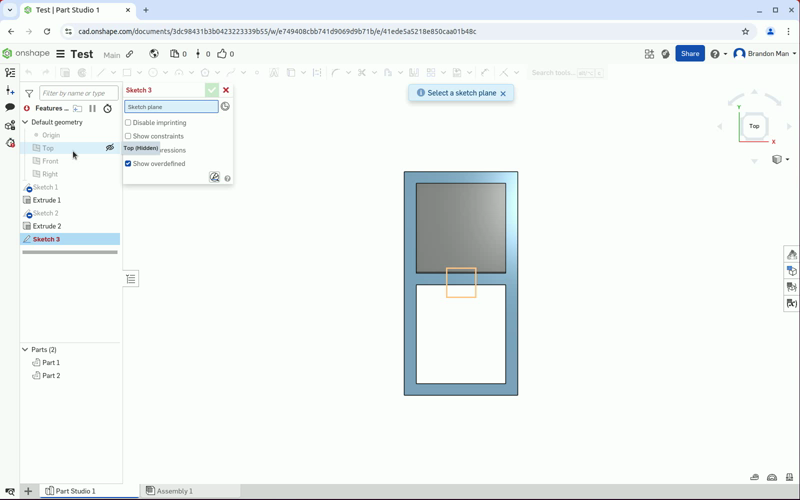
click(73, 150)
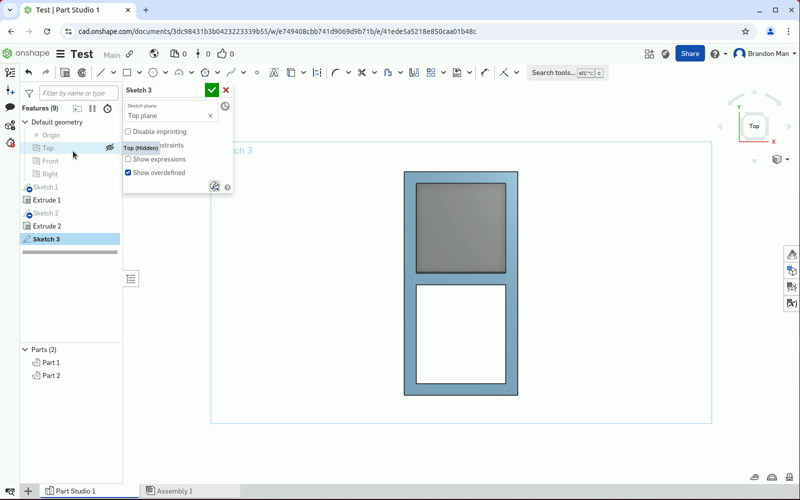
mouse_move(73, 352)
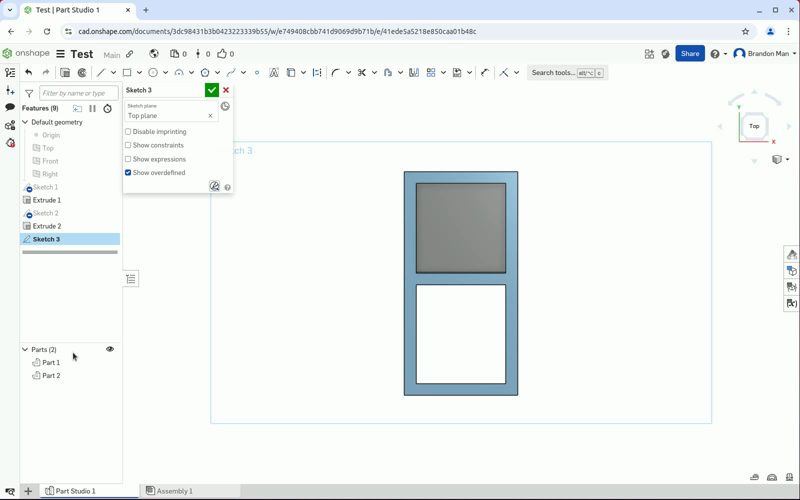
key(y)
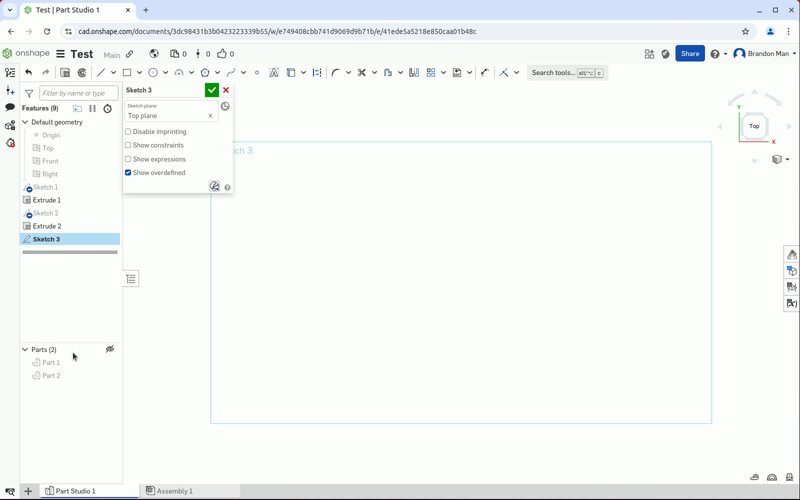
key(l)
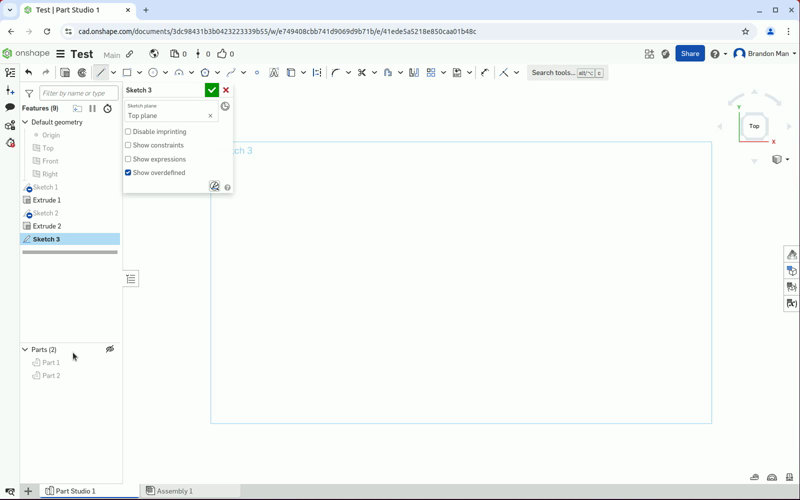
key_down(shift)
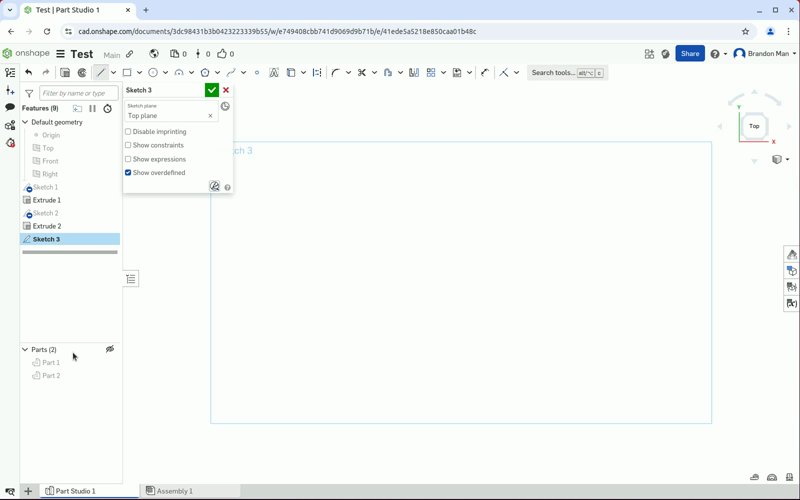
mouse_move(416, 383)
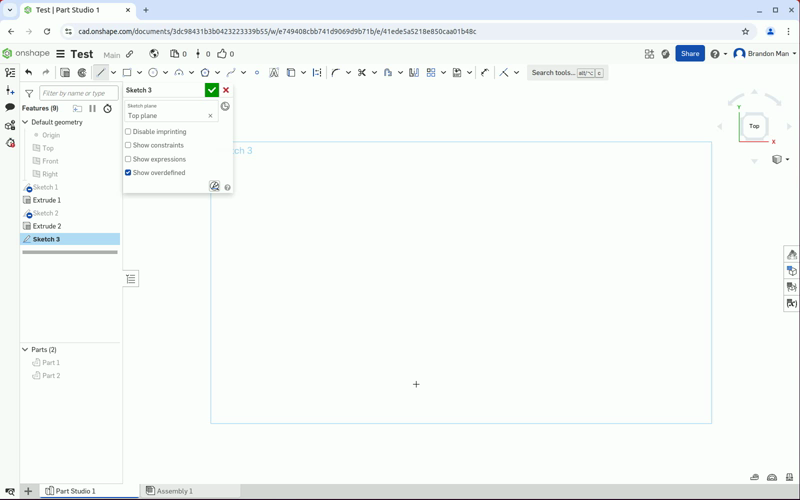
click(416, 383)
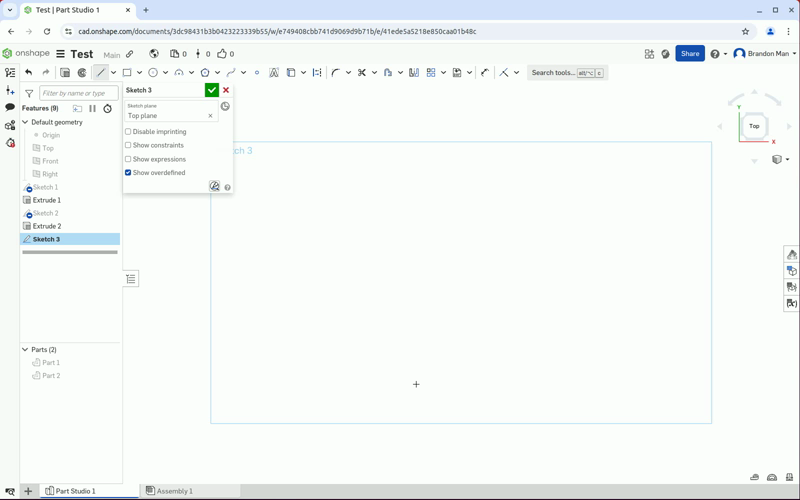
key_up(shift)
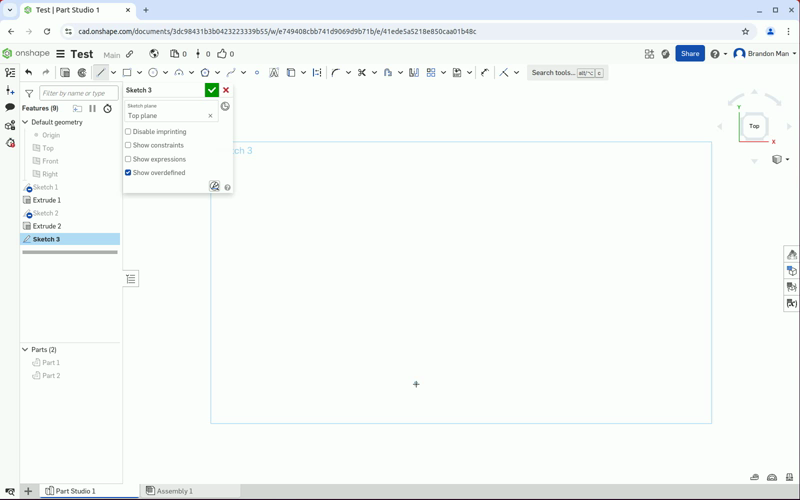
key_down(shift)
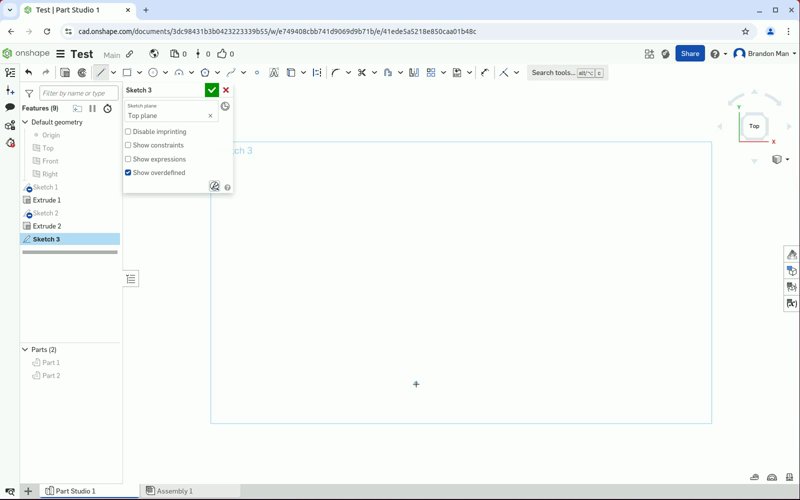
mouse_move(505, 383)
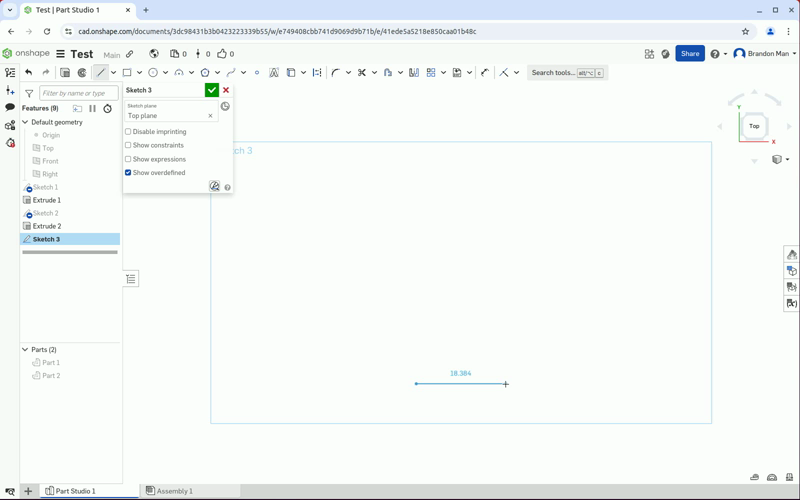
click(505, 383)
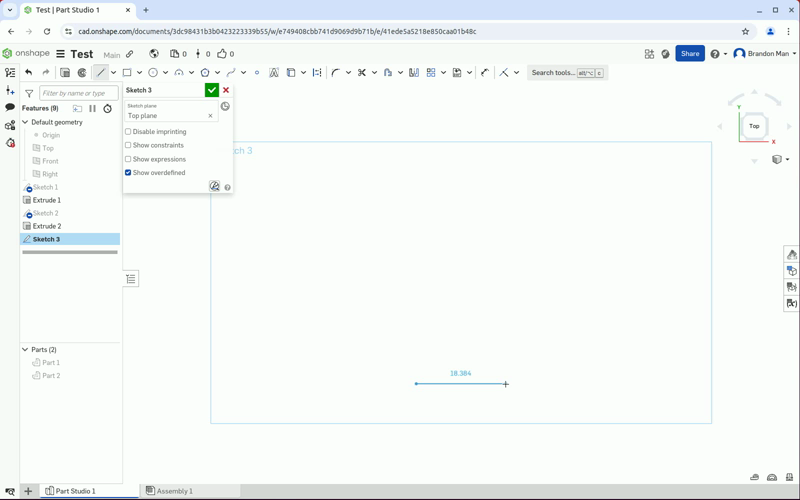
key_up(shift)
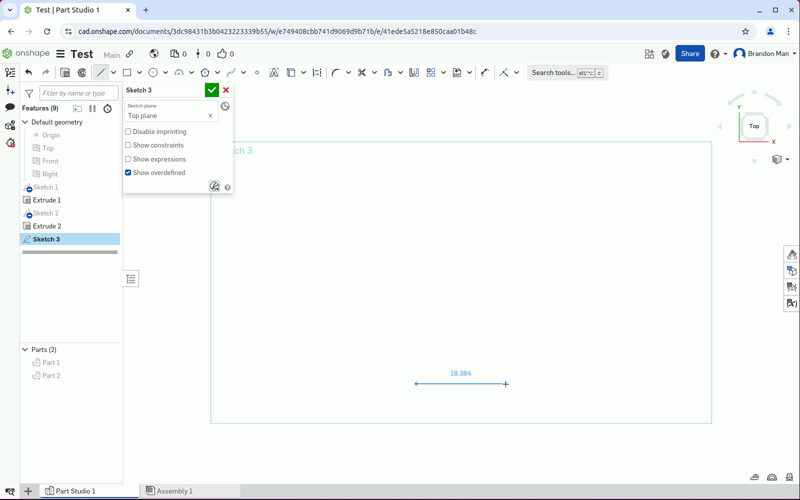
key_down(shift)
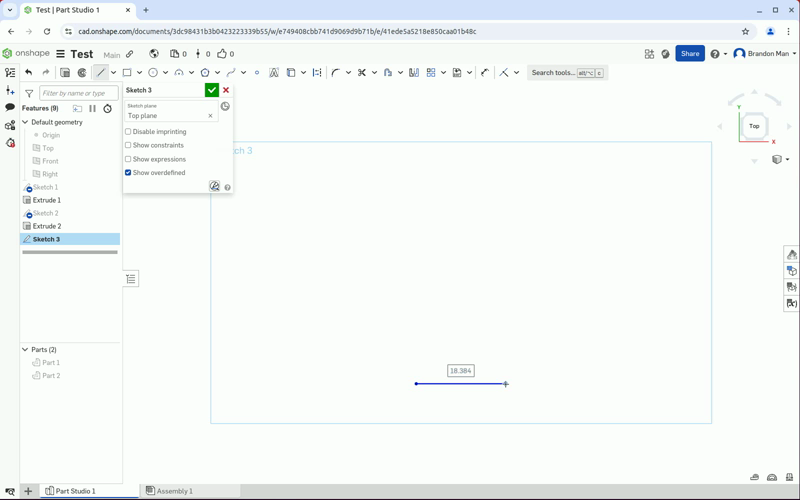
mouse_move(505, 282)
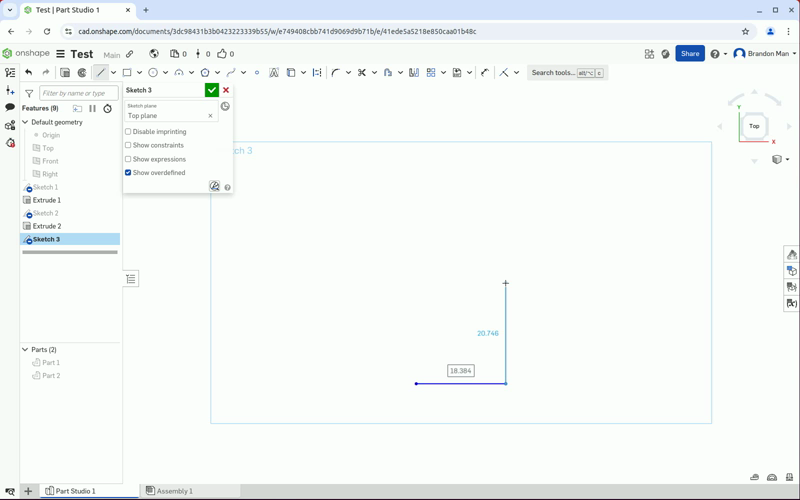
click(505, 282)
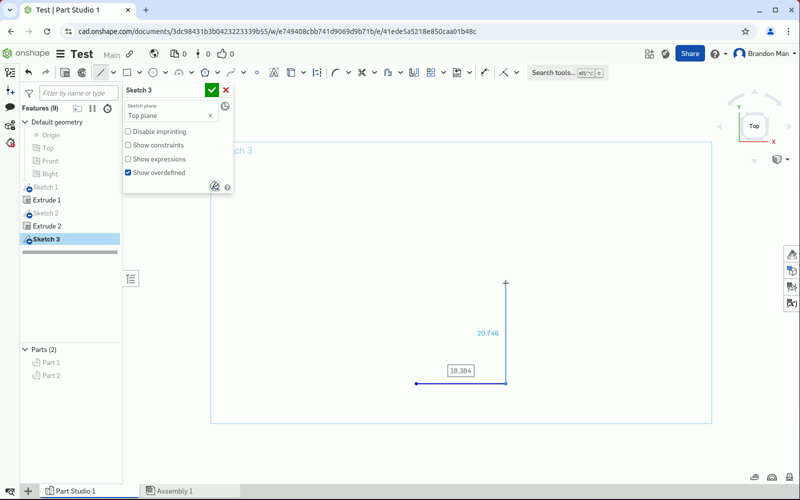
key_up(shift)
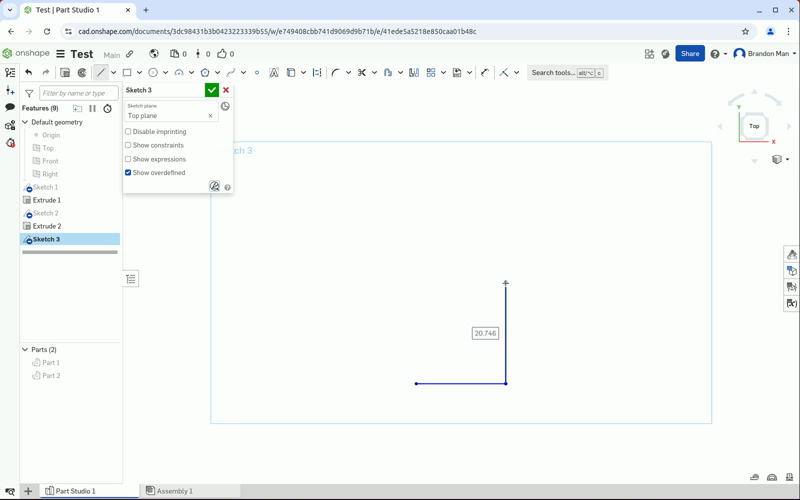
key_down(shift)
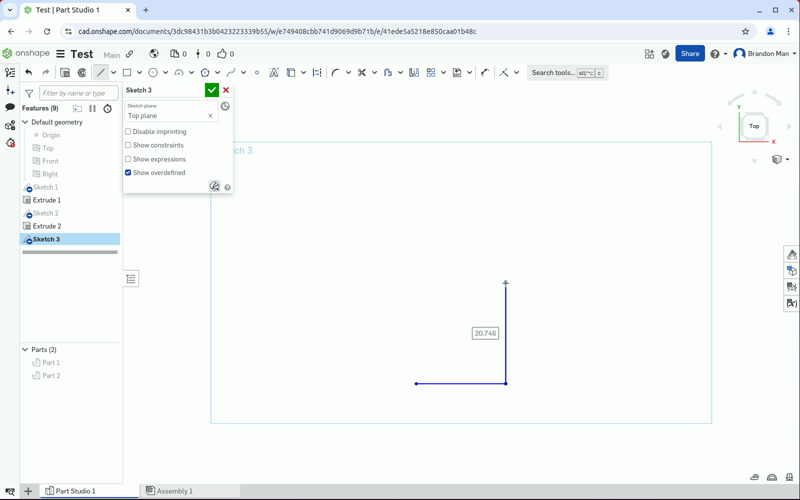
mouse_move(416, 282)
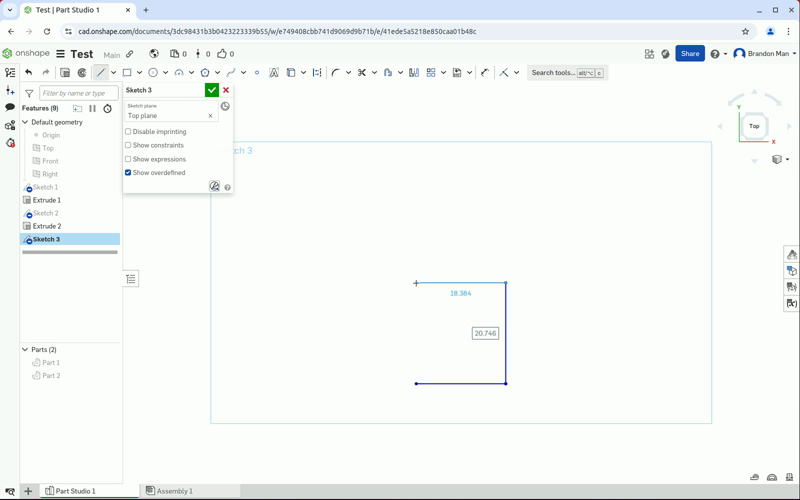
click(416, 282)
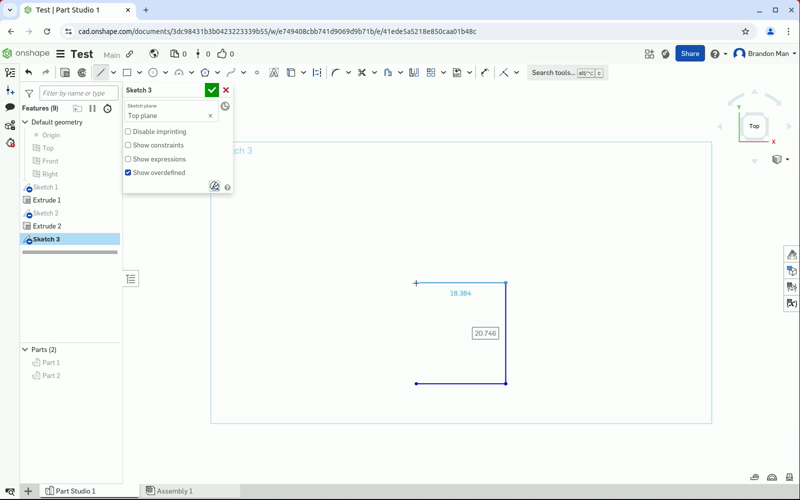
key_up(shift)
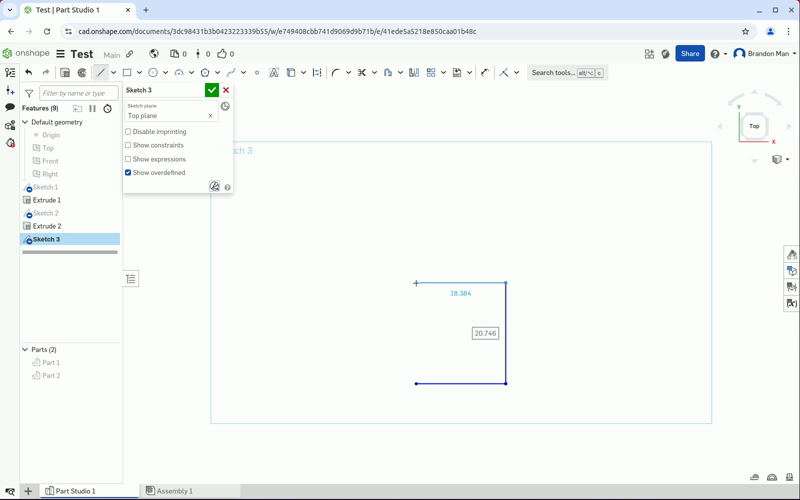
key_down(shift)
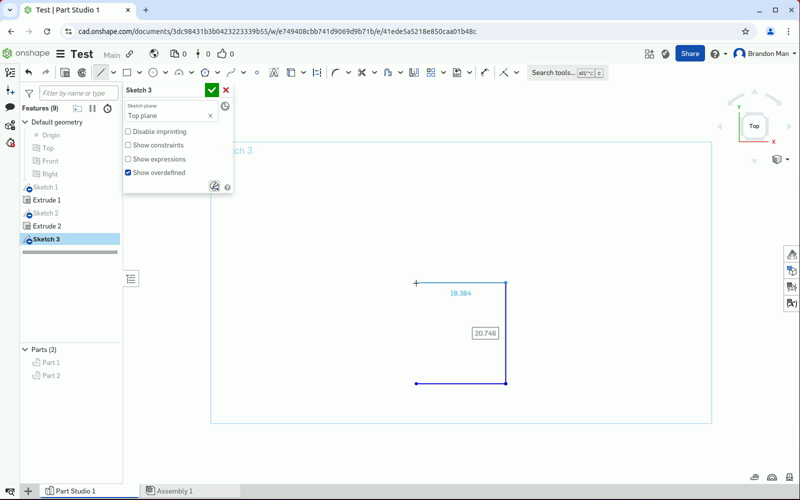
mouse_move(416, 383)
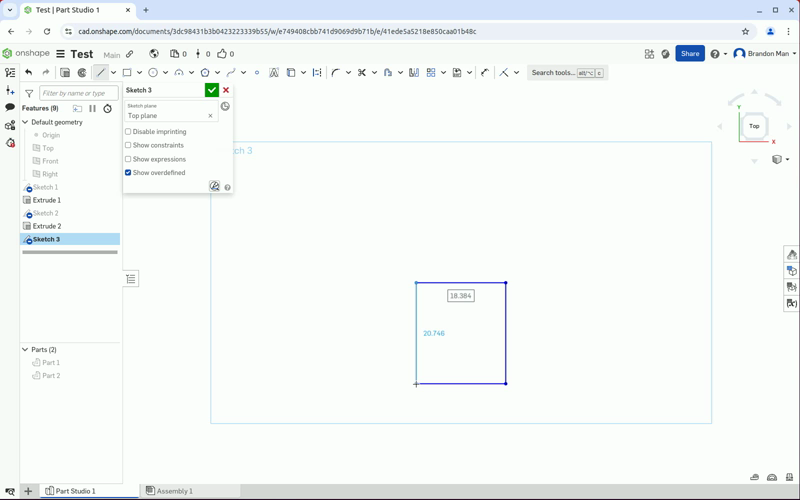
key_up(shift)
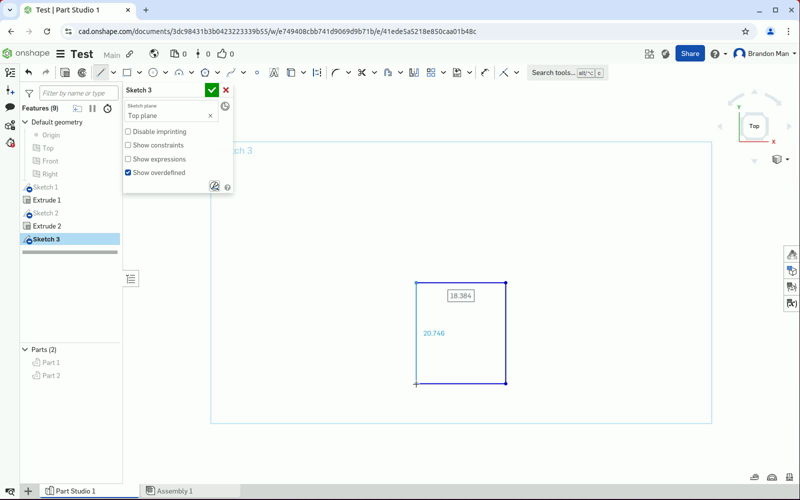
click(416, 383)
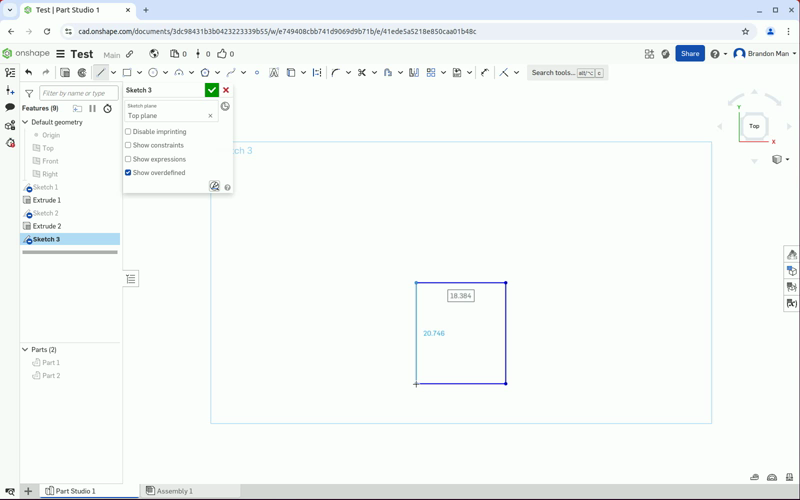
key(esc)
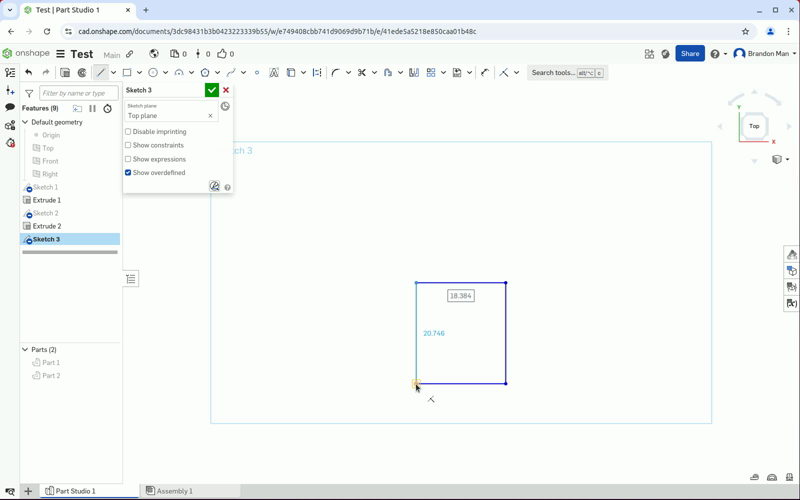
mouse_move(464, 340)
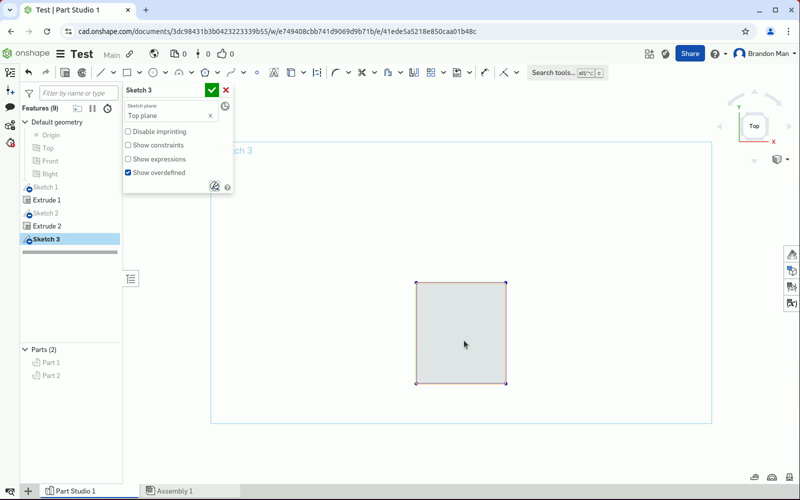
click(464, 340)
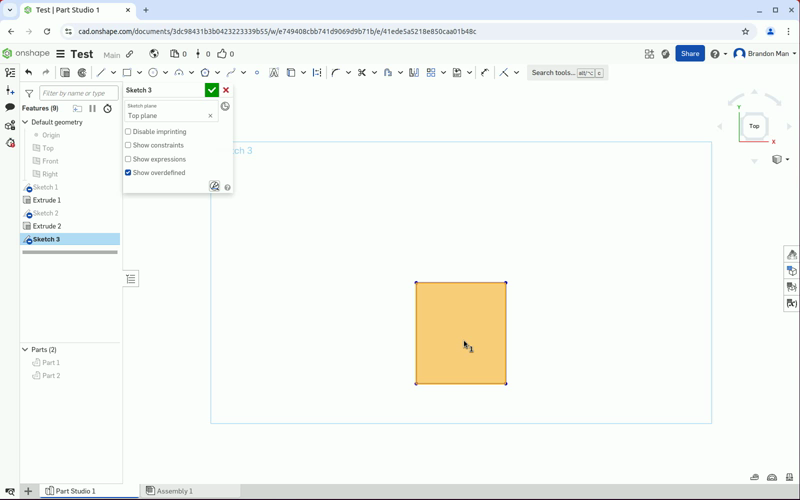
mouse_move(73, 352)
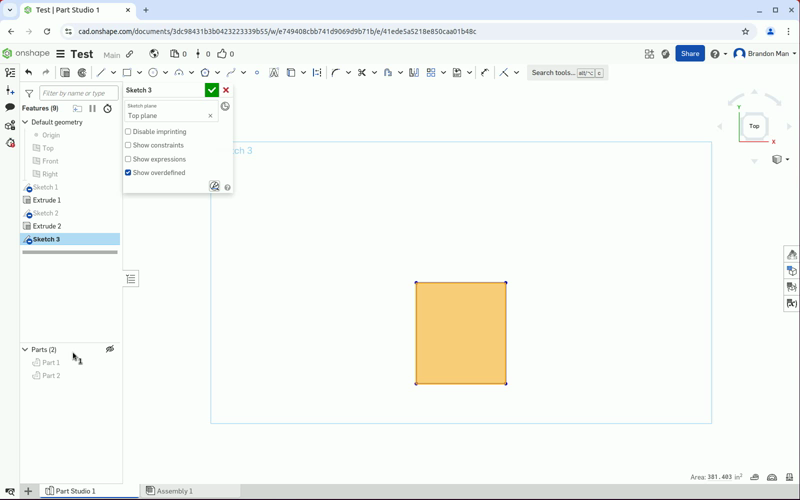
key(shift+y)
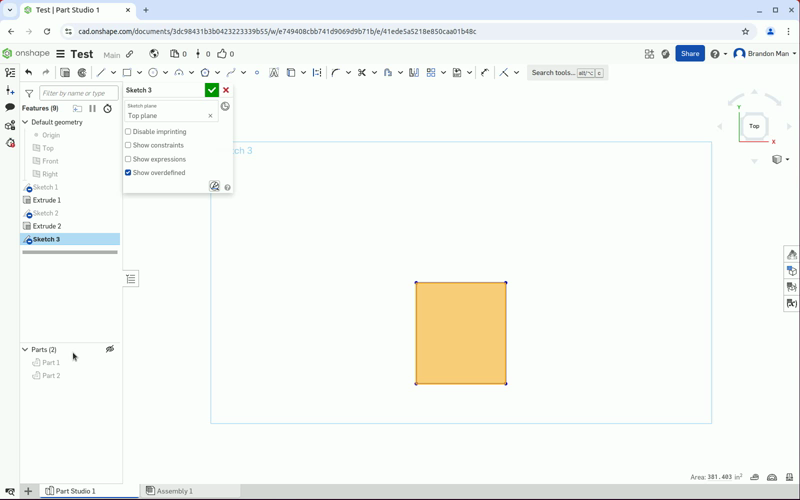
key(shift+e)
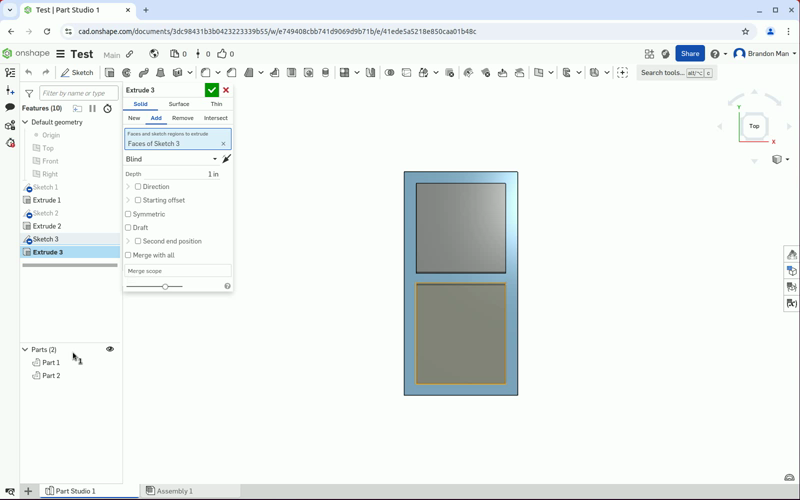
mouse_move(143, 106)
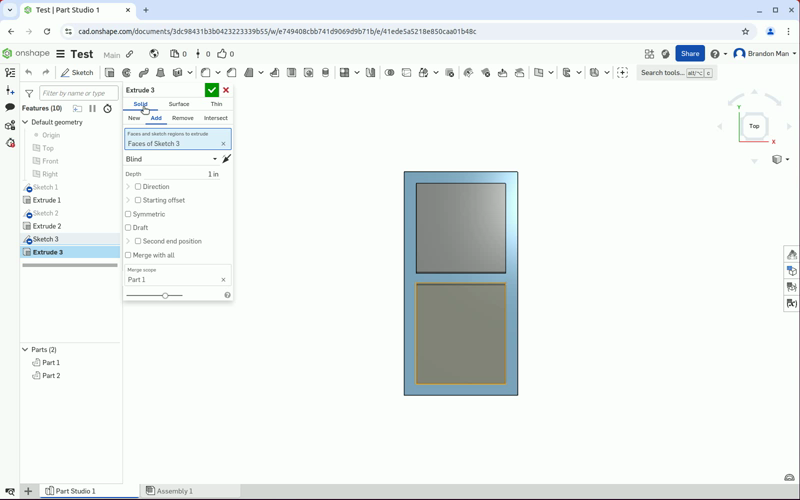
click(143, 106)
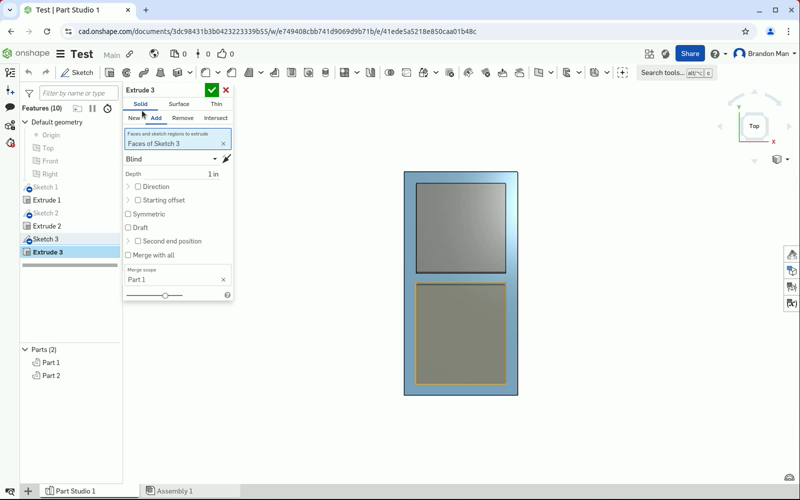
mouse_move(137, 120)
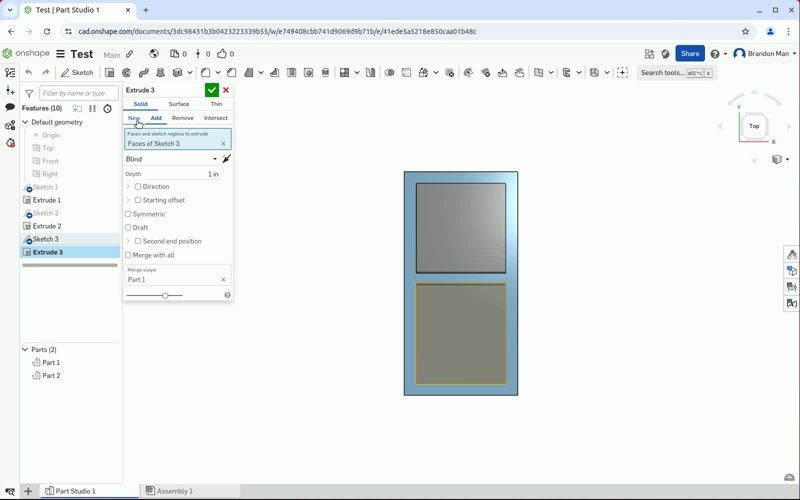
click(137, 120)
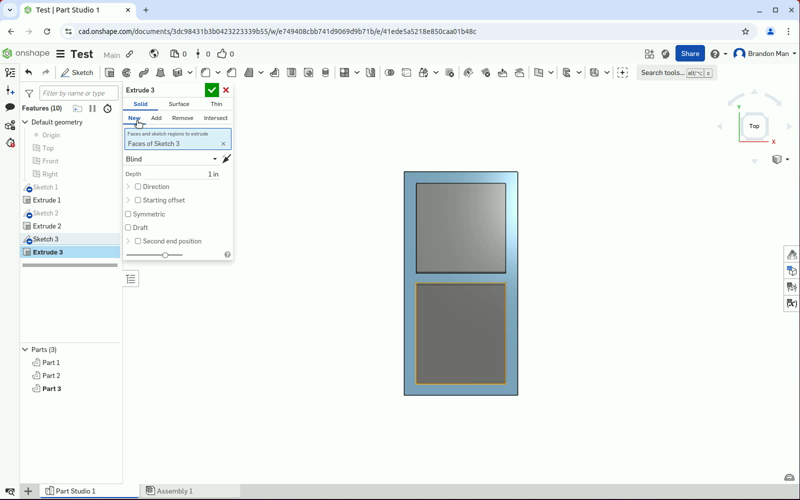
key(tab, 4)
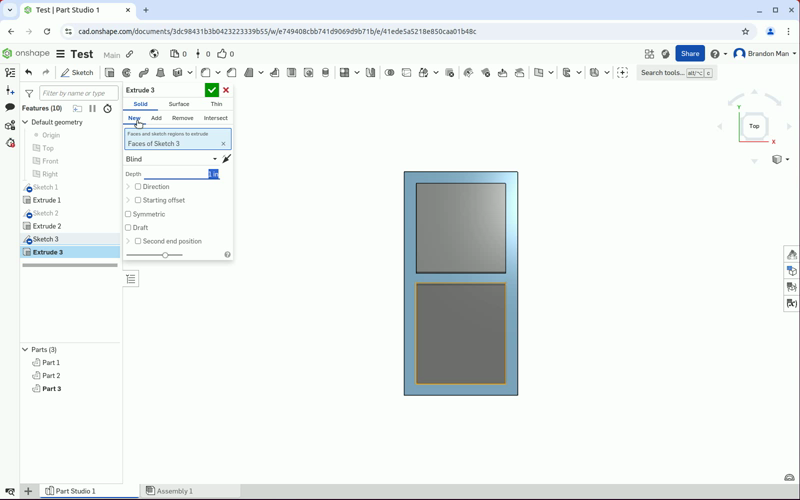
text(-0.482)
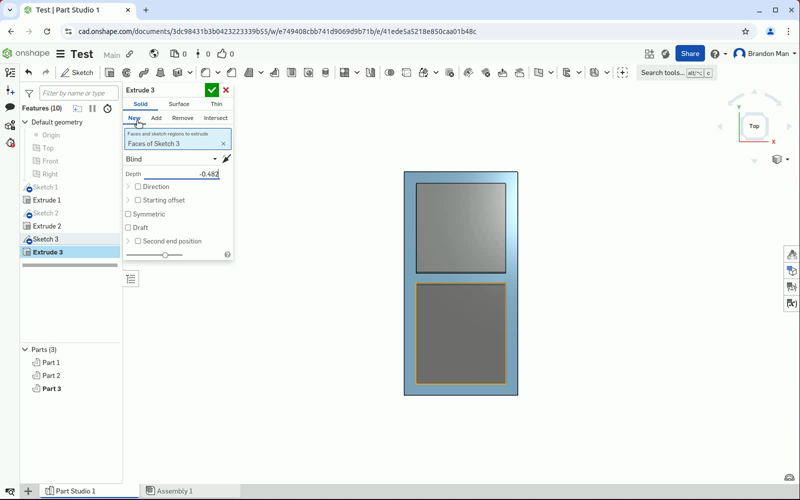
key(tab, 3)
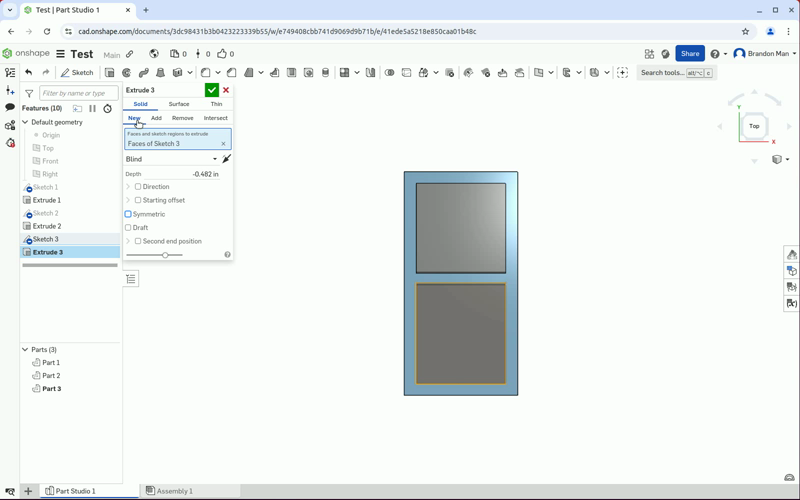
key(space)
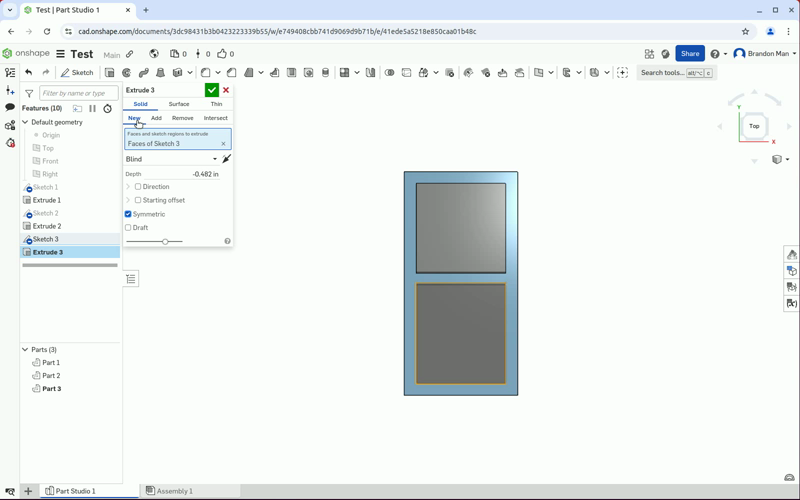
key(enter)
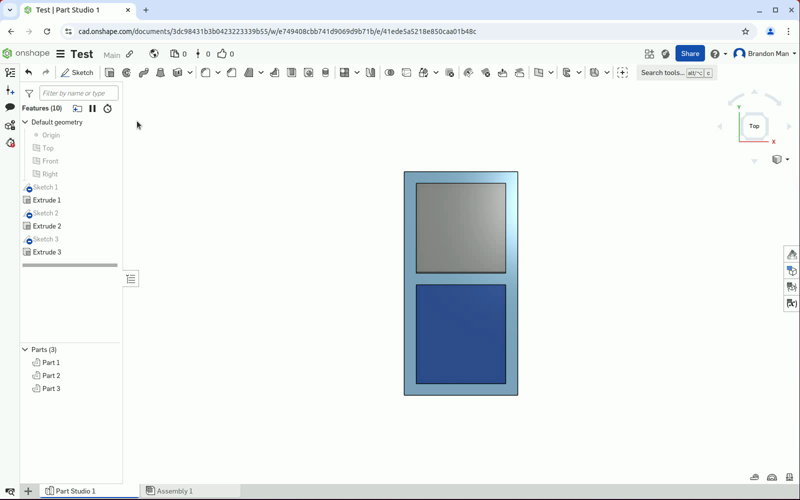
key(shift+h)
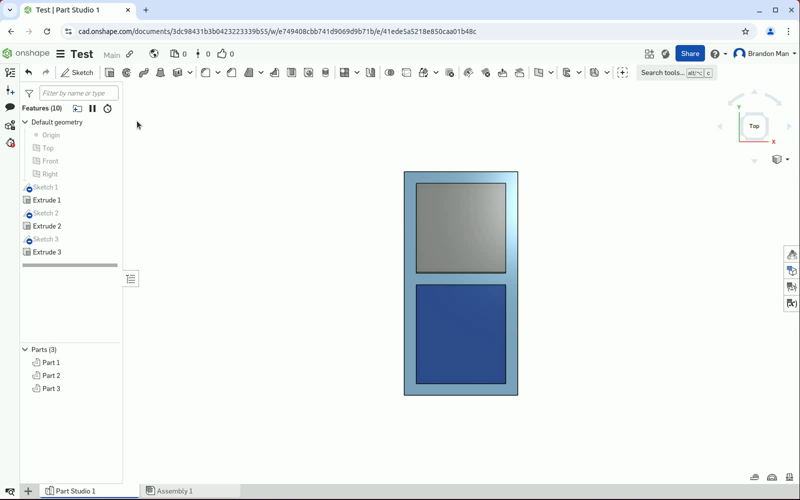
key(shift+h)
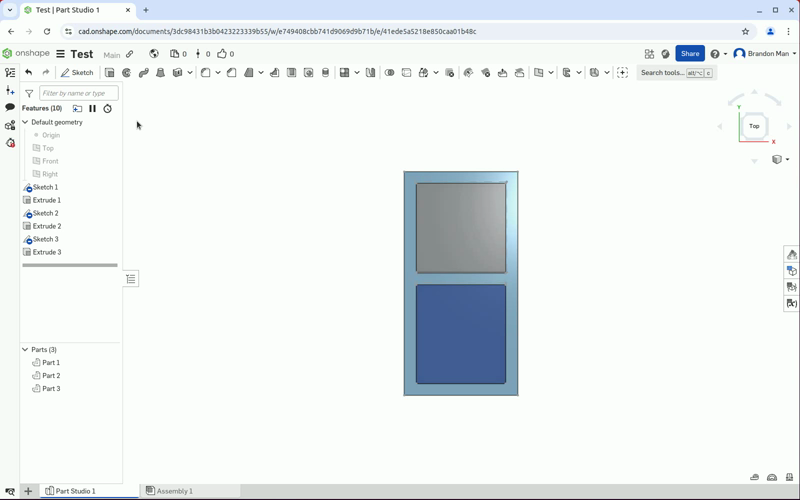
key(shift+7)
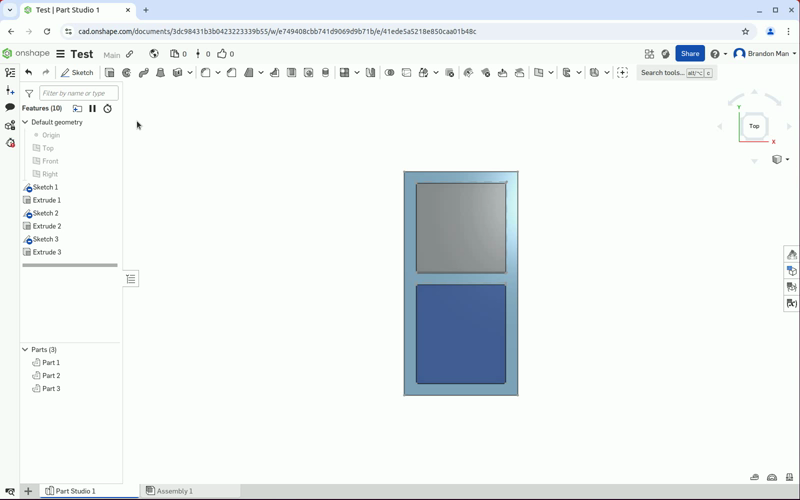
key(up, 3)
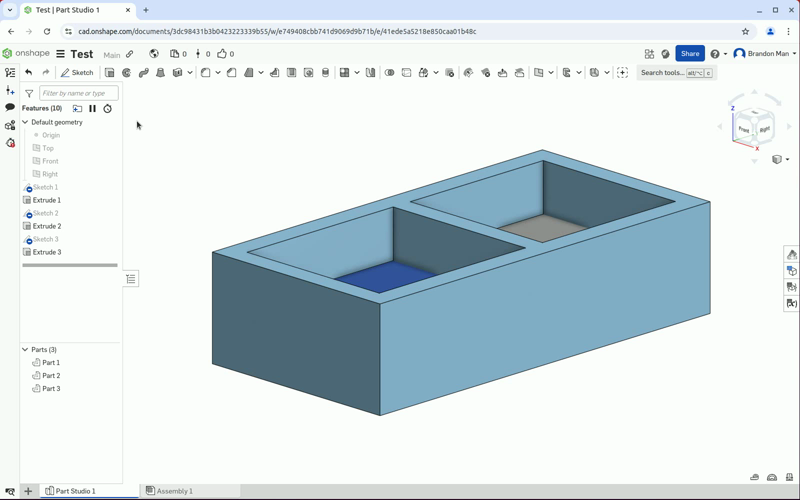
key(left, 3)
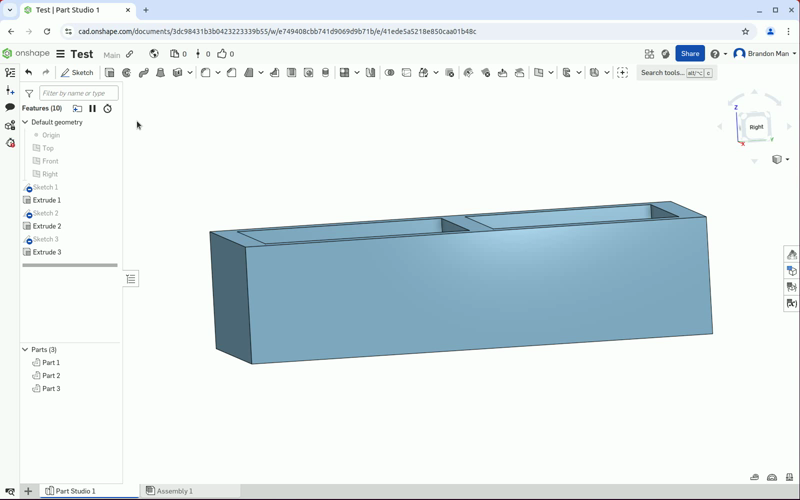
key(right, 3)
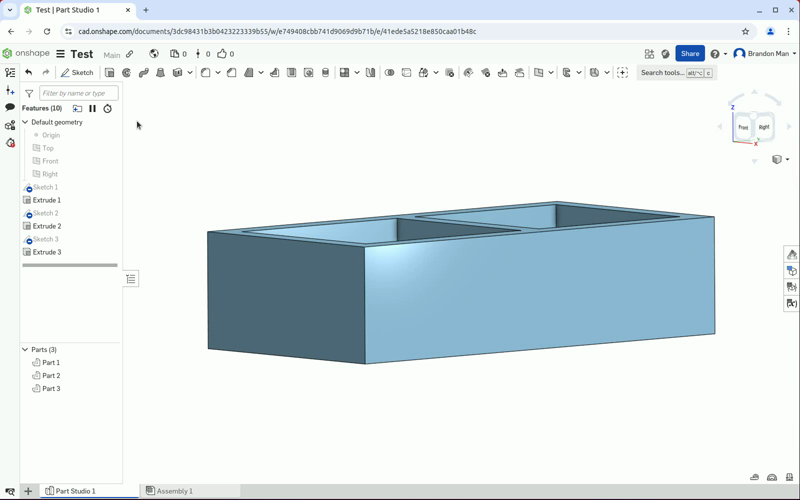
key(down, 3)
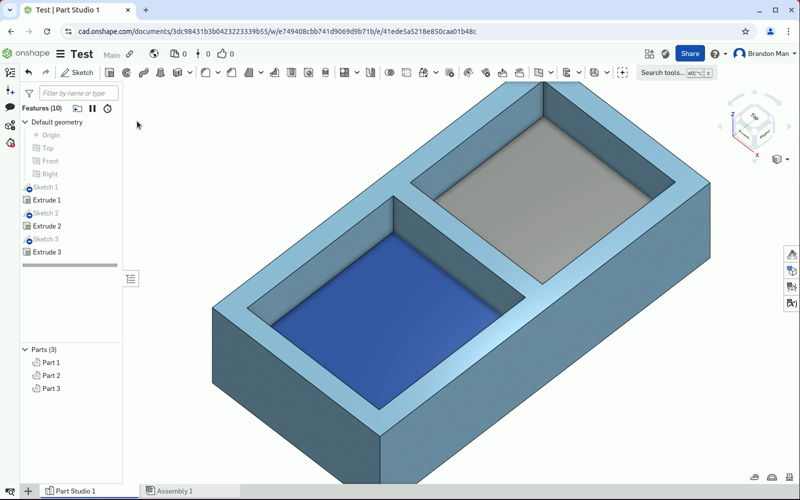
mouse_move(73, 189)
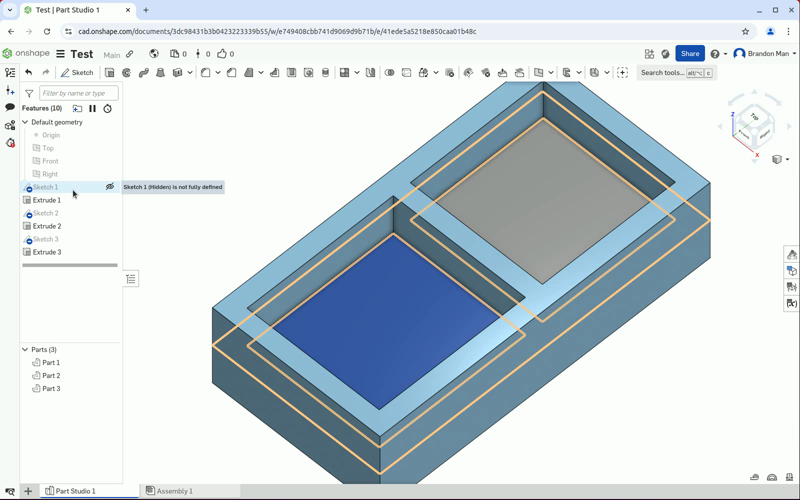
click(73, 189)